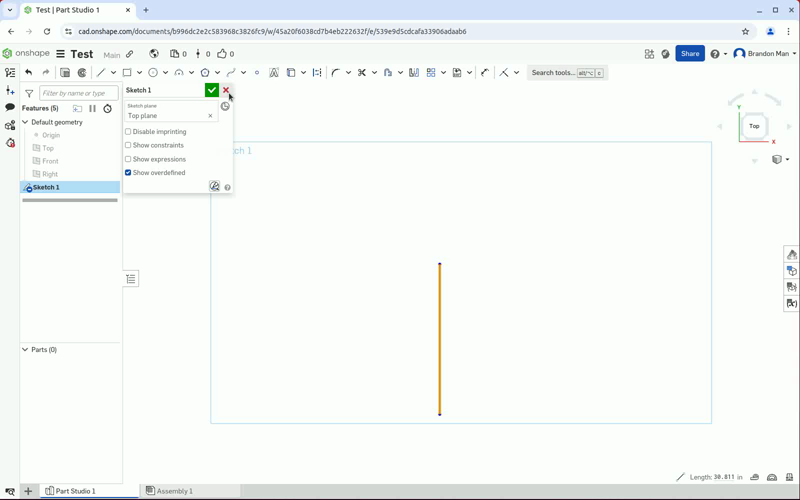
key(shift+h)
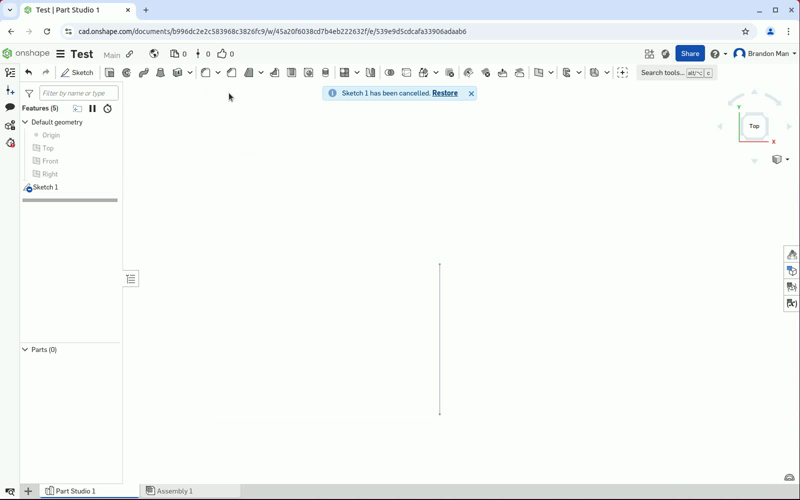
key(shift+s)
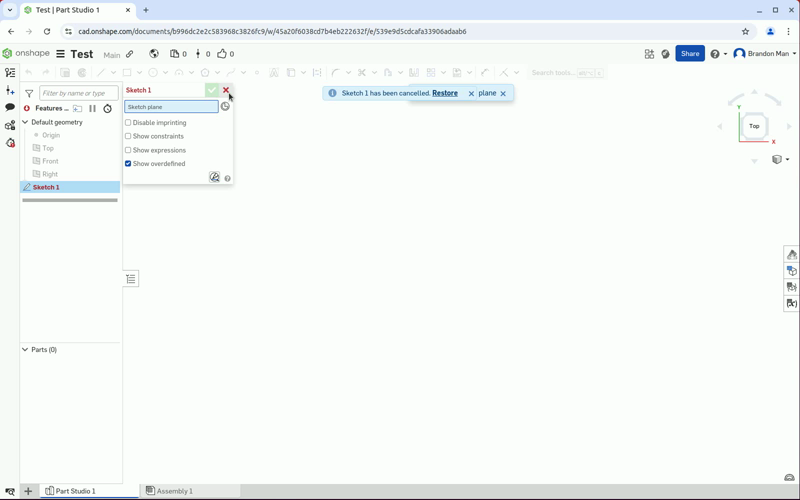
mouse_move(73, 150)
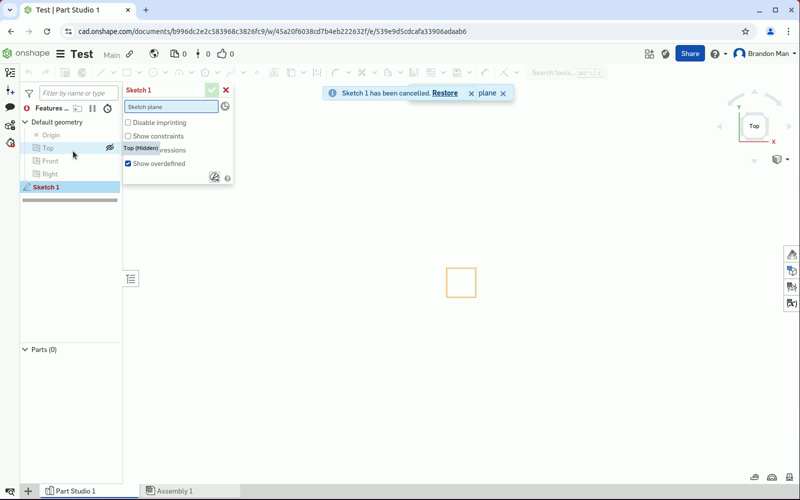
click(73, 150)
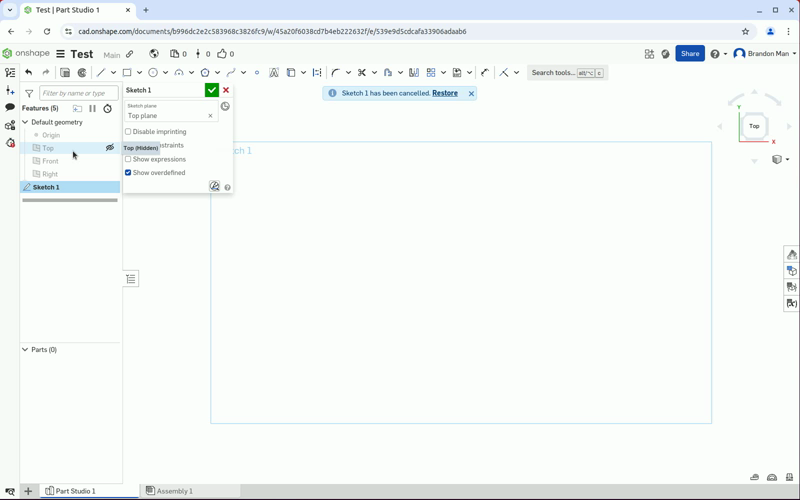
mouse_move(73, 352)
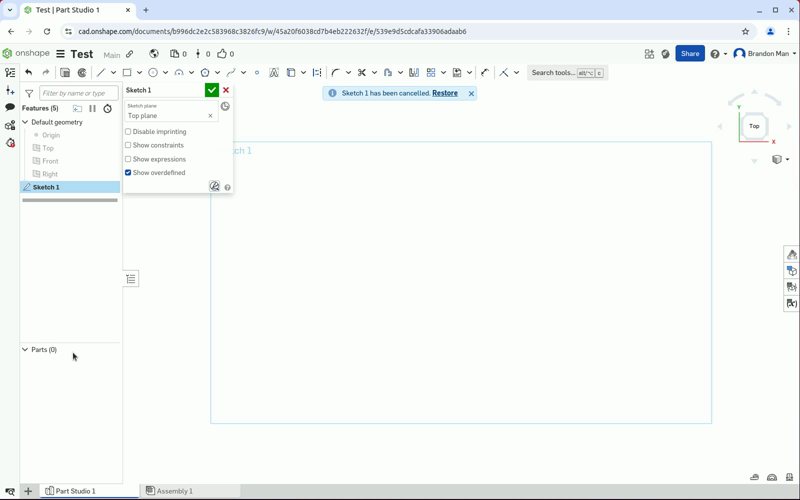
key(y)
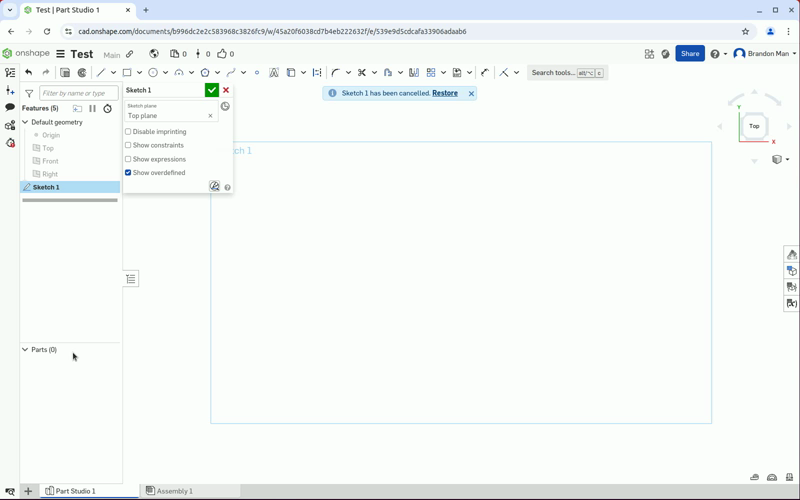
key(l)
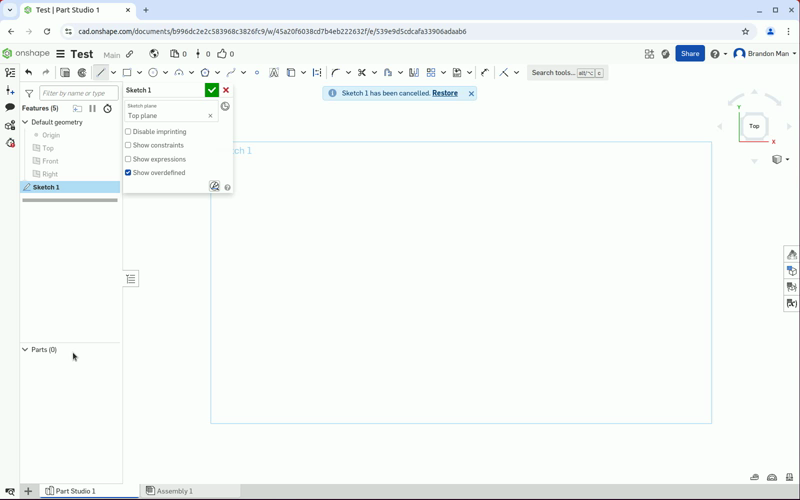
key_down(shift)
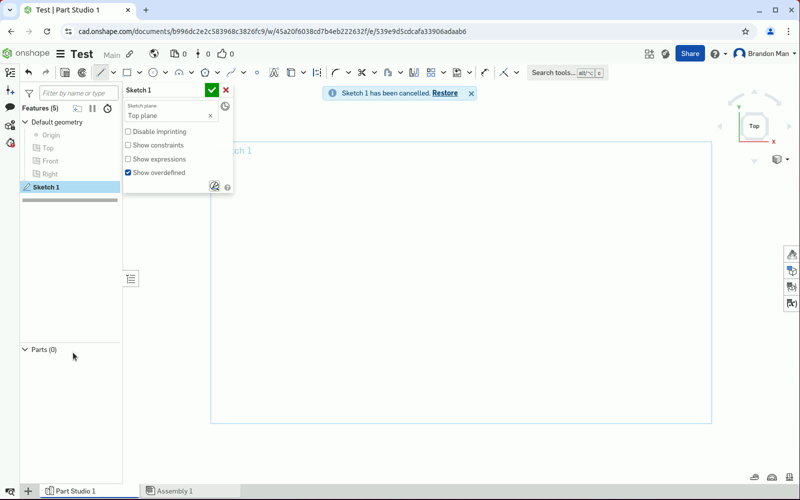
mouse_move(348, 327)
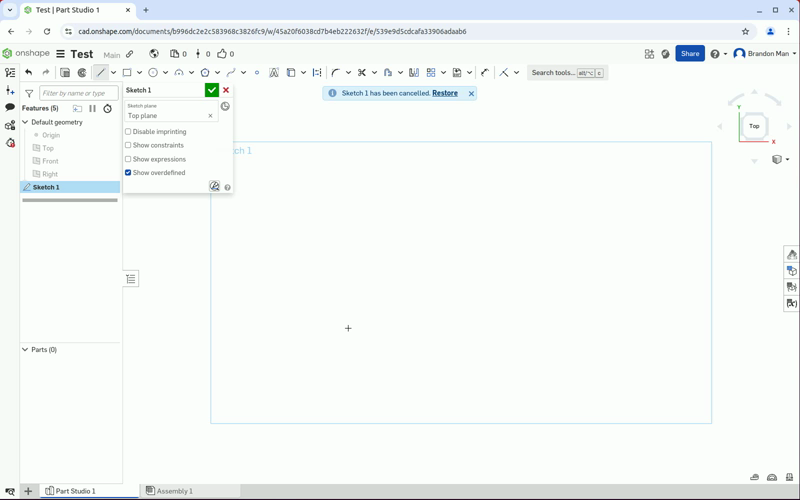
click(348, 327)
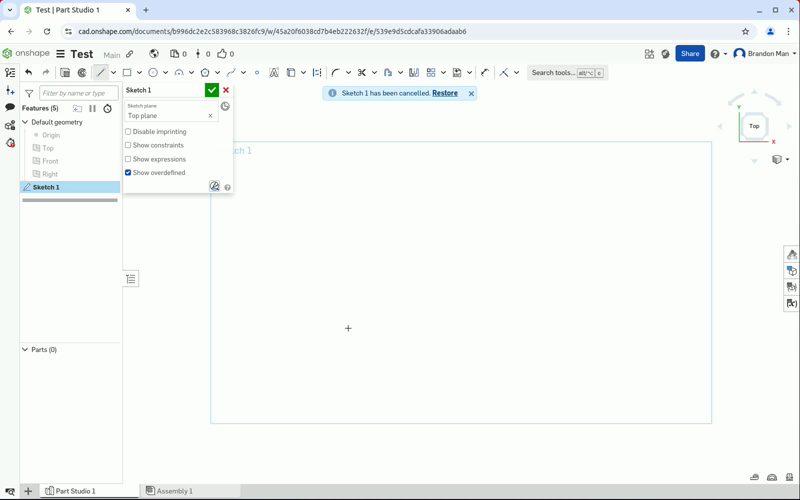
key_up(shift)
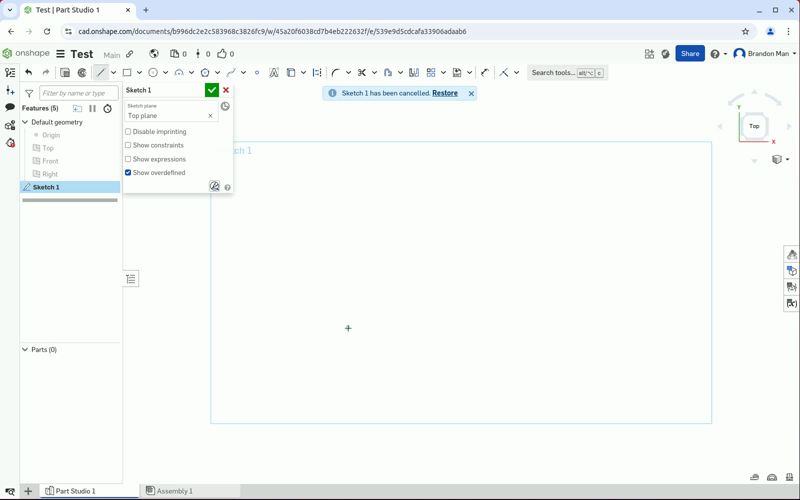
key_down(shift)
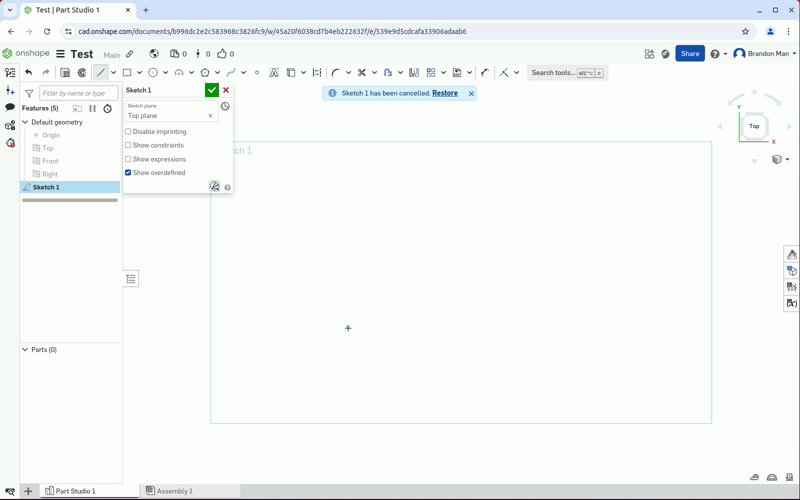
mouse_move(572, 327)
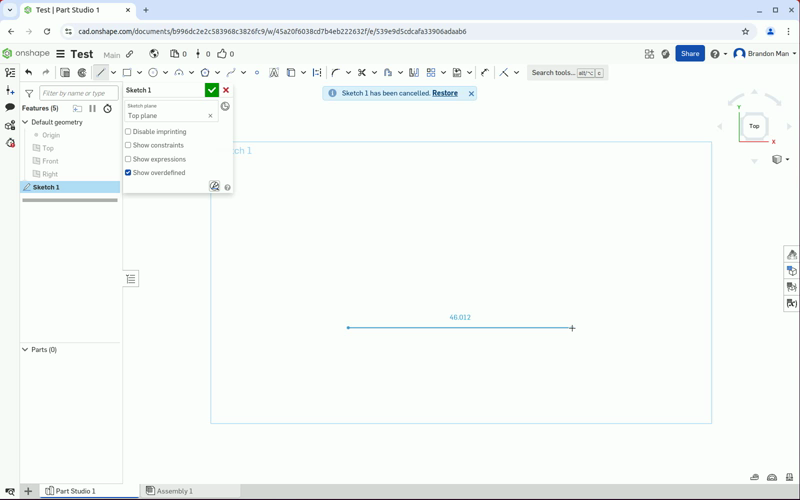
click(572, 327)
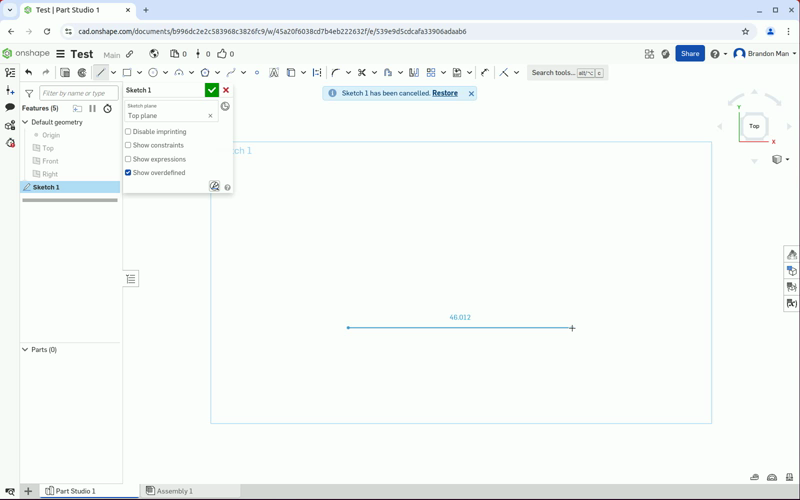
key_up(shift)
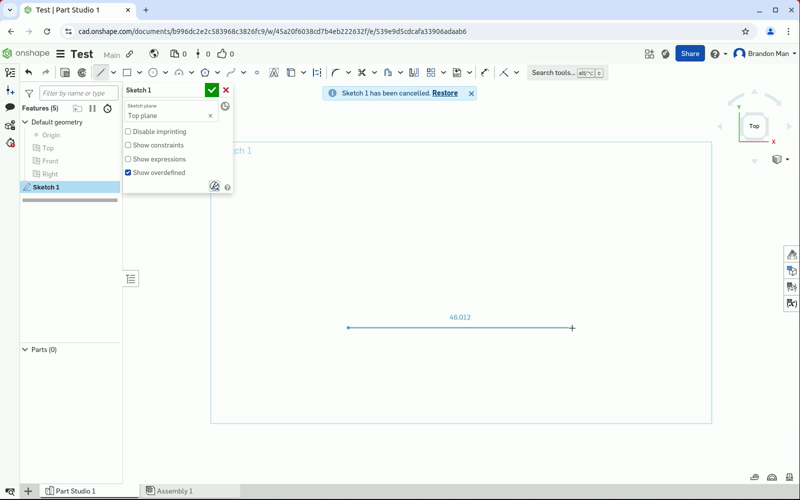
key_down(shift)
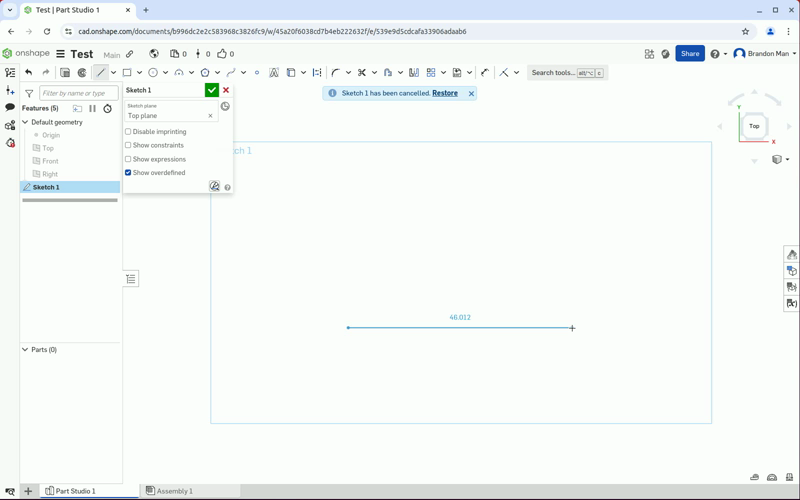
mouse_move(572, 237)
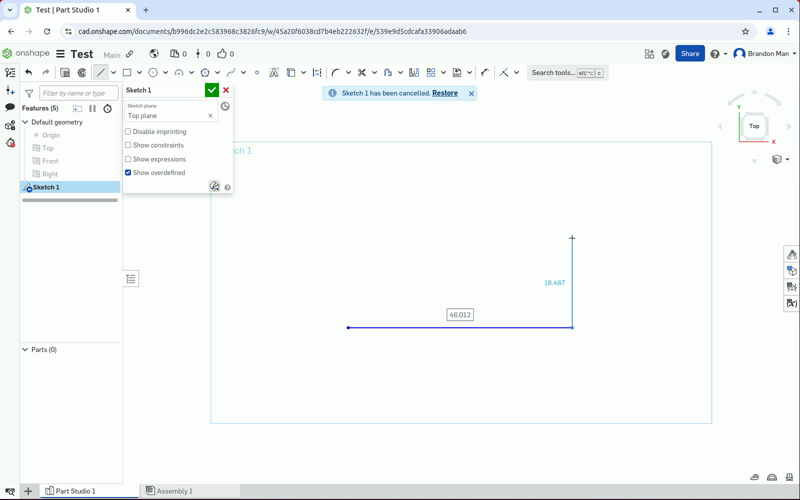
click(572, 237)
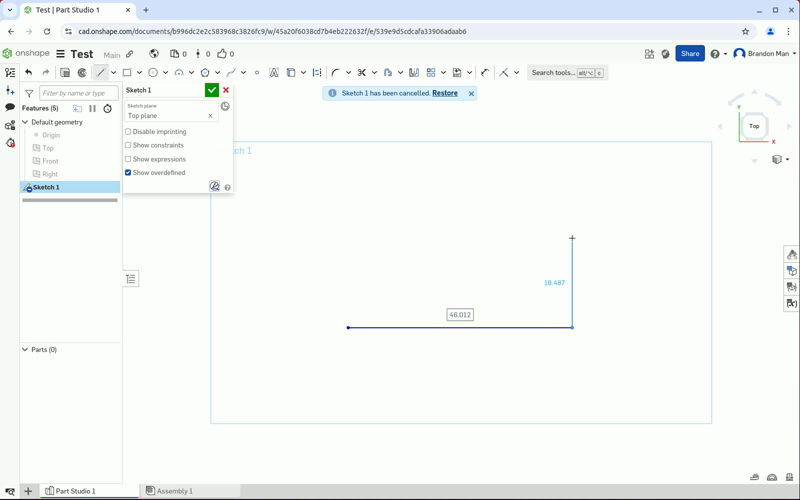
key_up(shift)
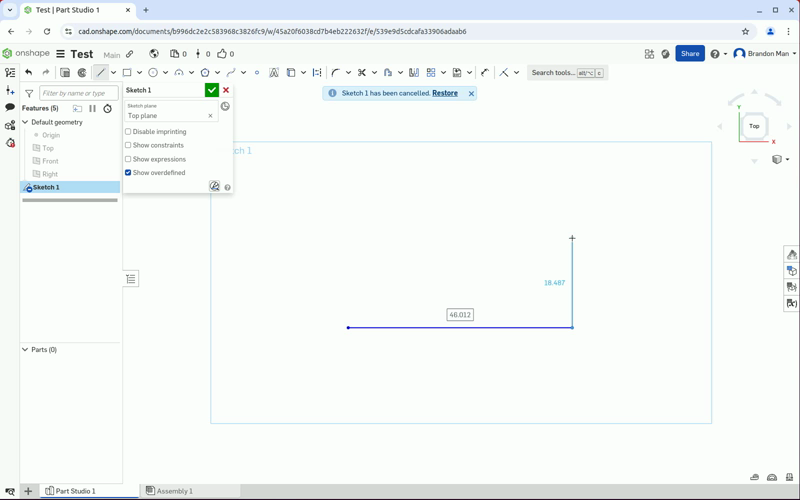
key_down(shift)
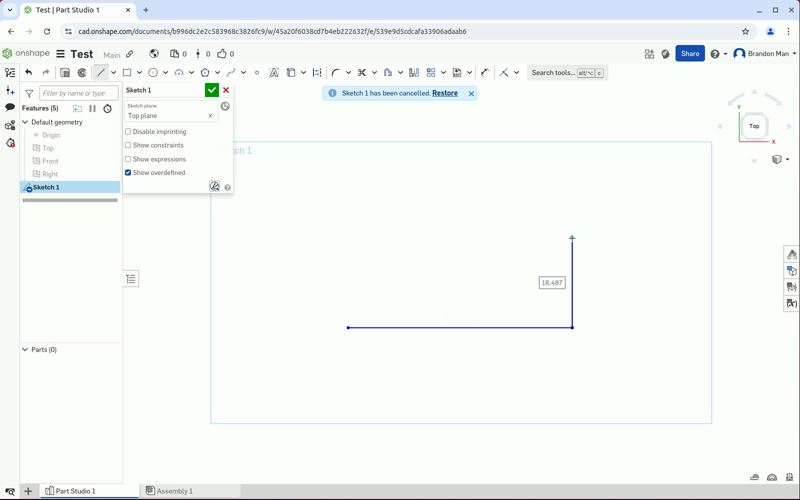
mouse_move(348, 237)
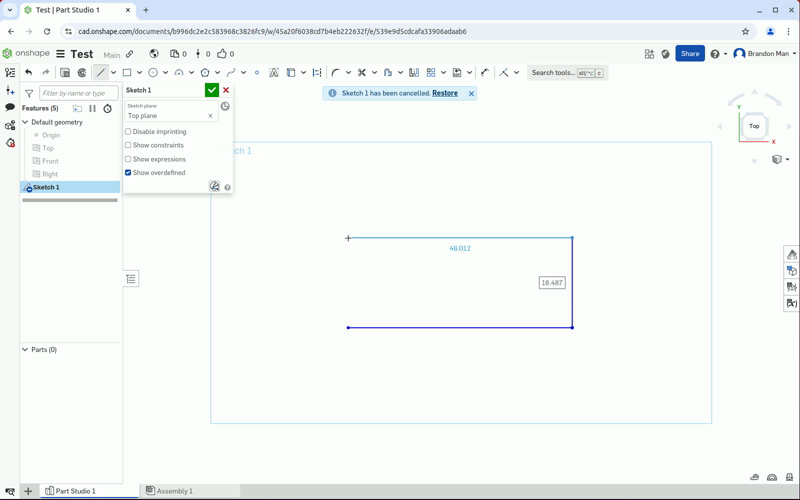
click(348, 237)
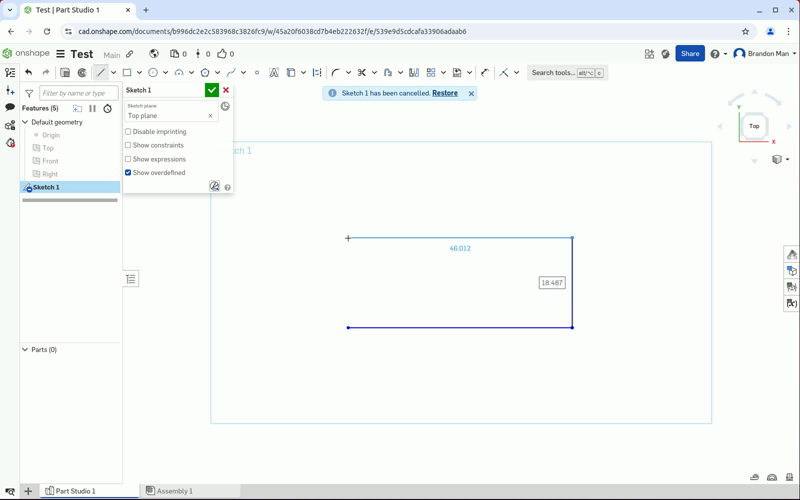
key_up(shift)
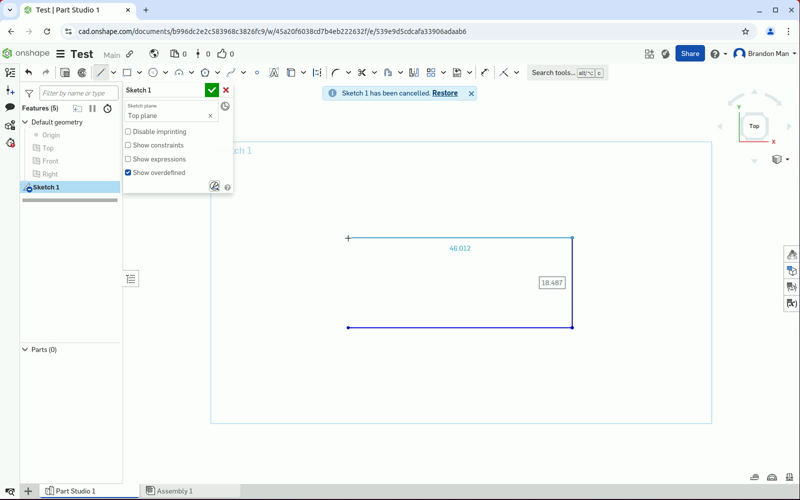
key_down(shift)
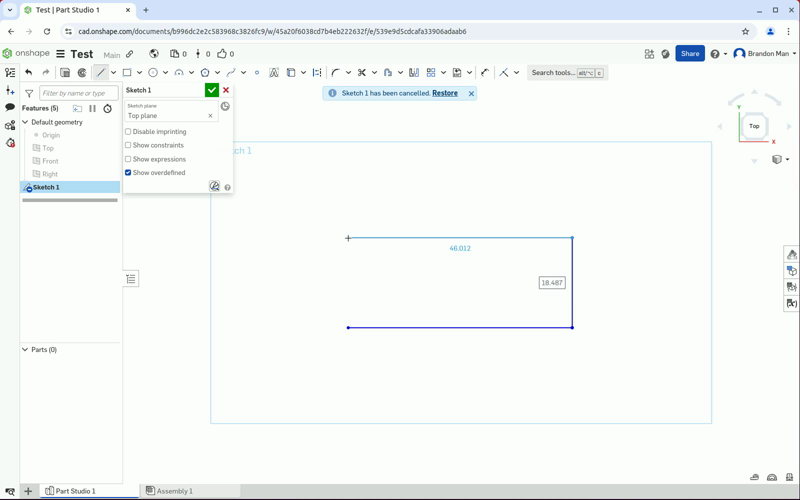
mouse_move(348, 327)
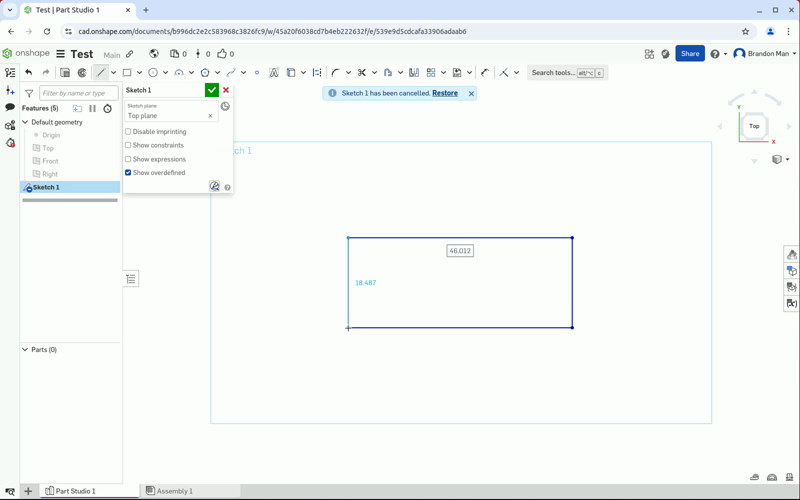
key_up(shift)
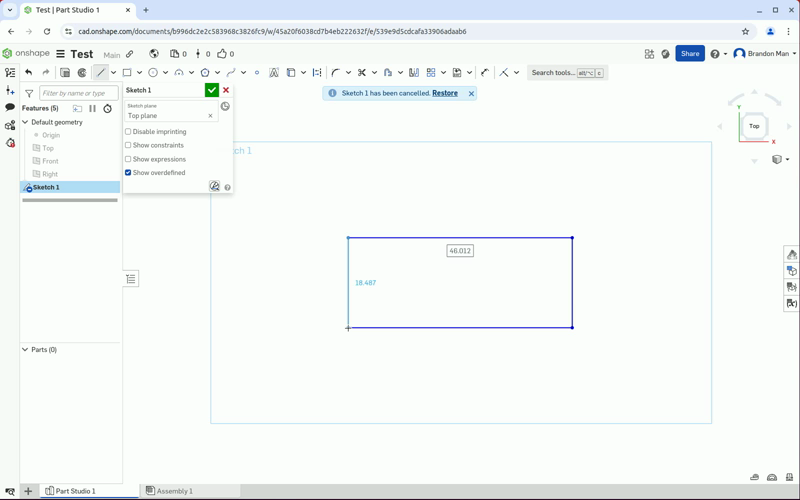
click(348, 327)
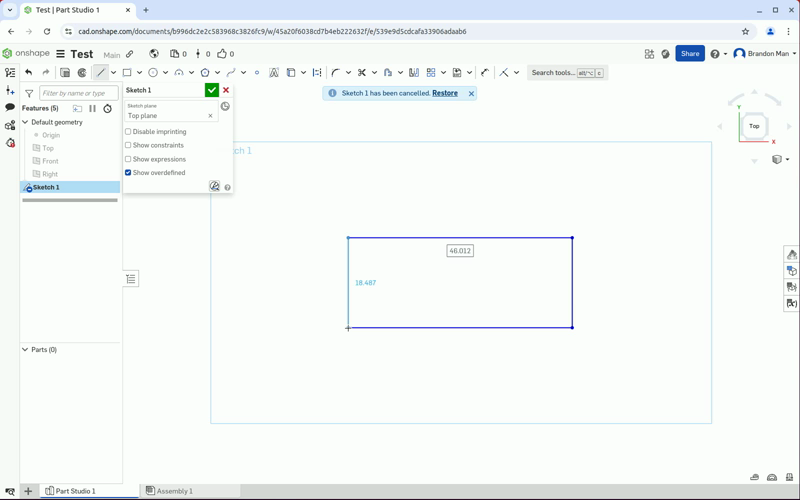
key(esc)
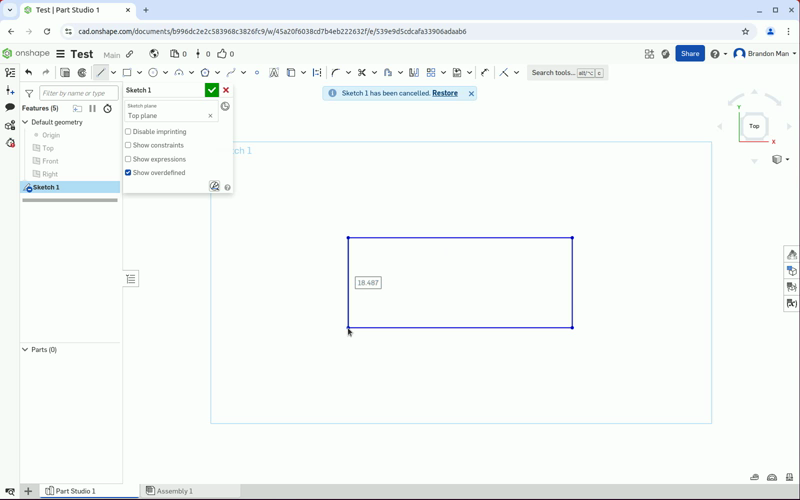
key(c)
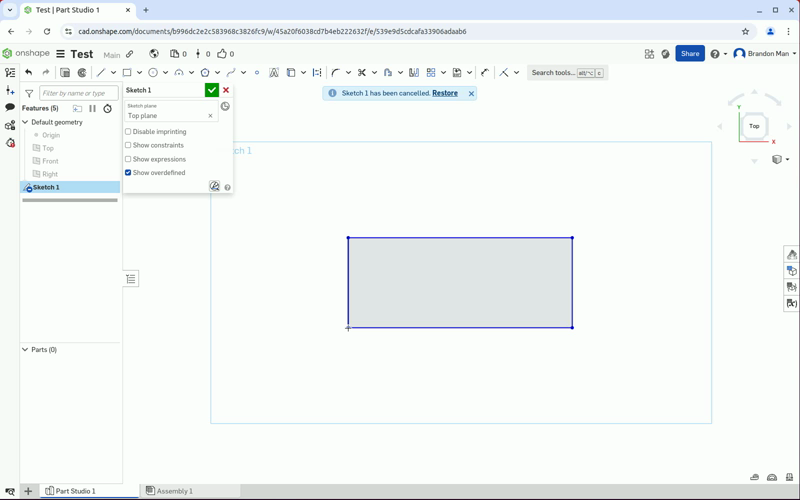
key_down(shift)
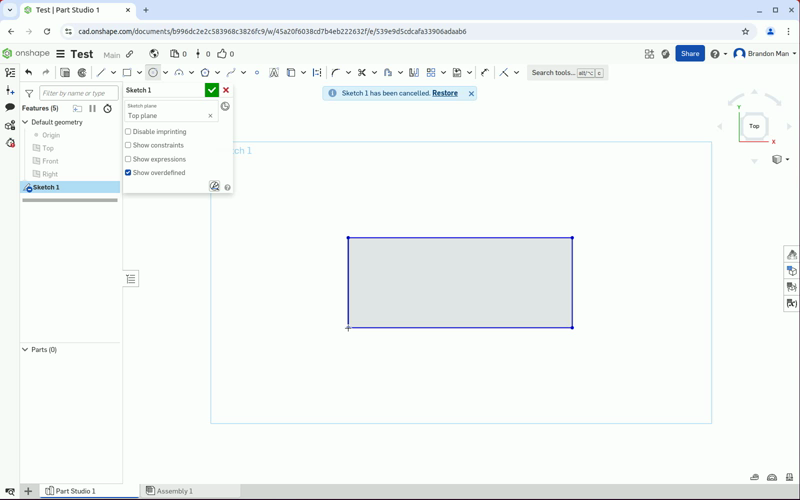
mouse_move(367, 282)
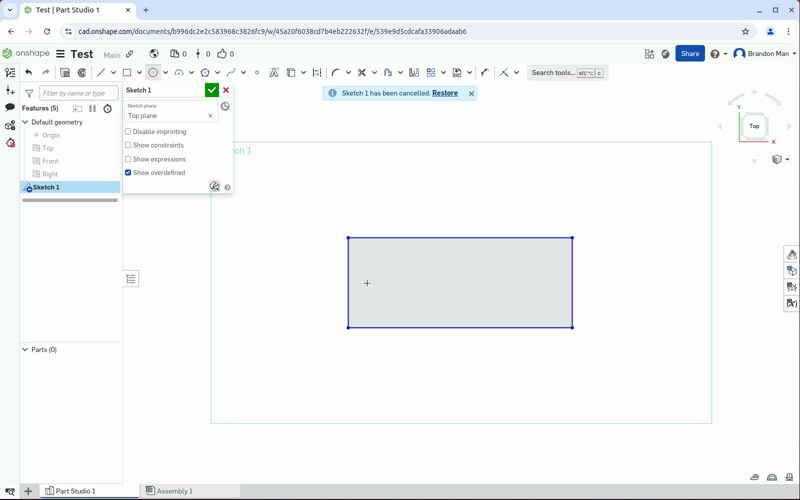
click(367, 282)
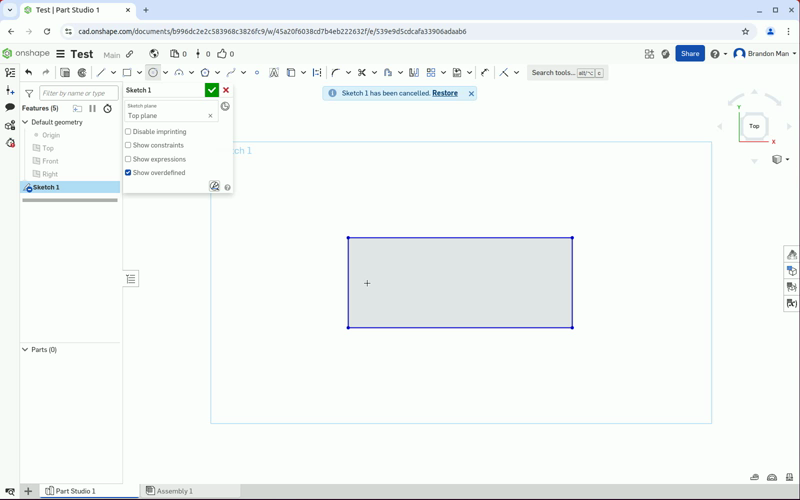
key_up(shift)
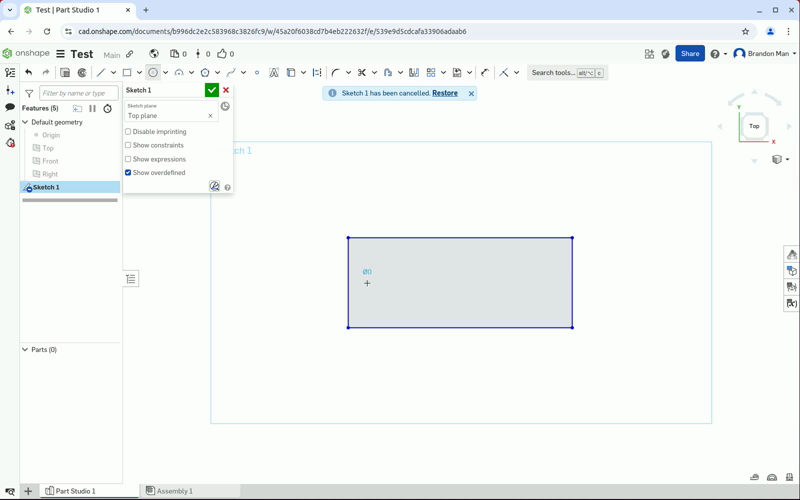
mouse_move(378, 282)
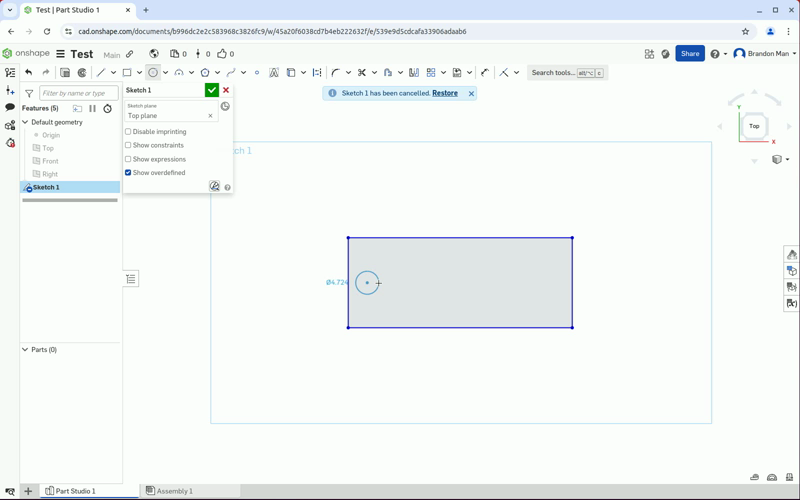
click(378, 282)
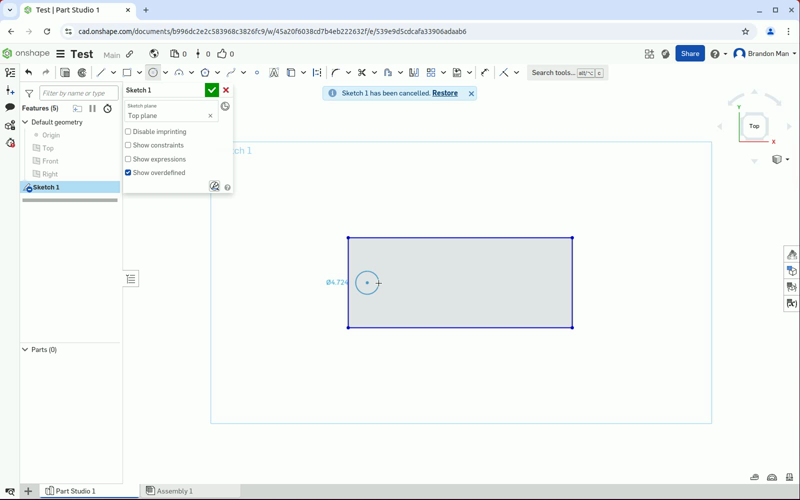
key(esc)
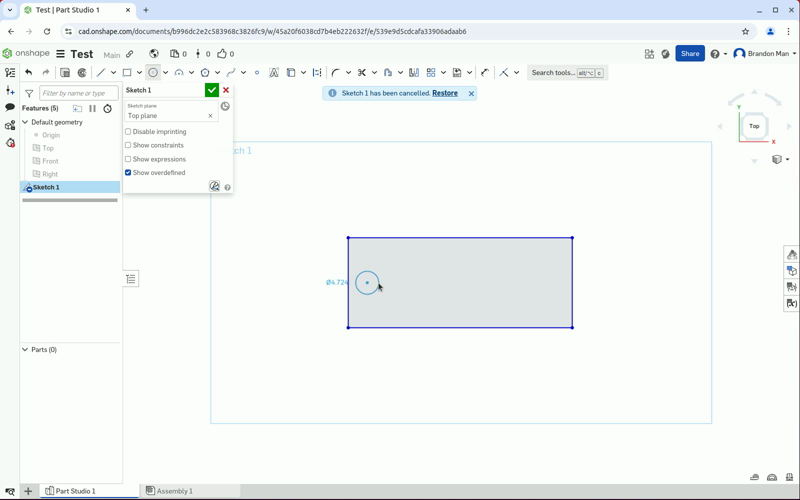
mouse_move(550, 271)
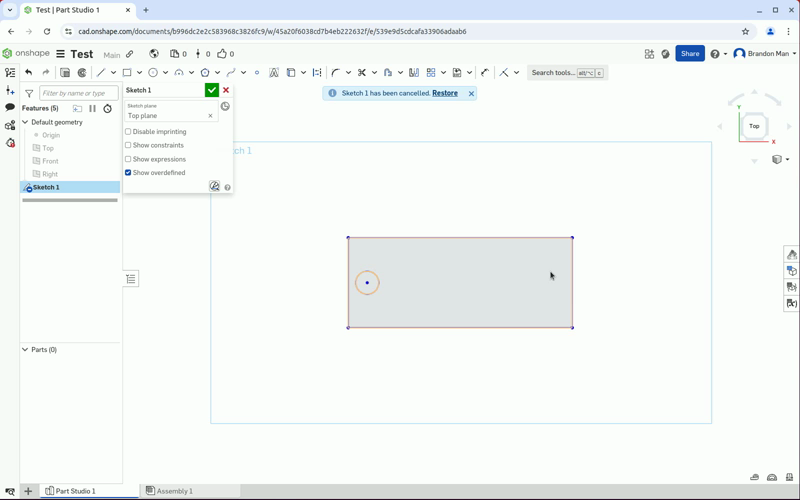
click(550, 271)
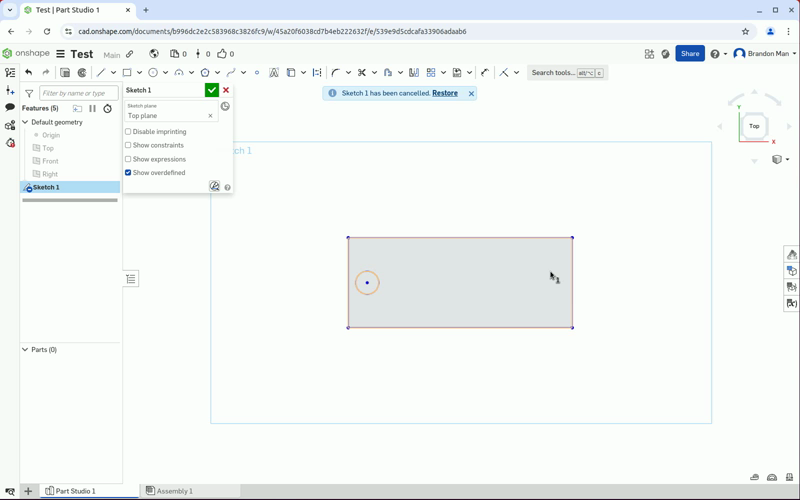
mouse_move(73, 352)
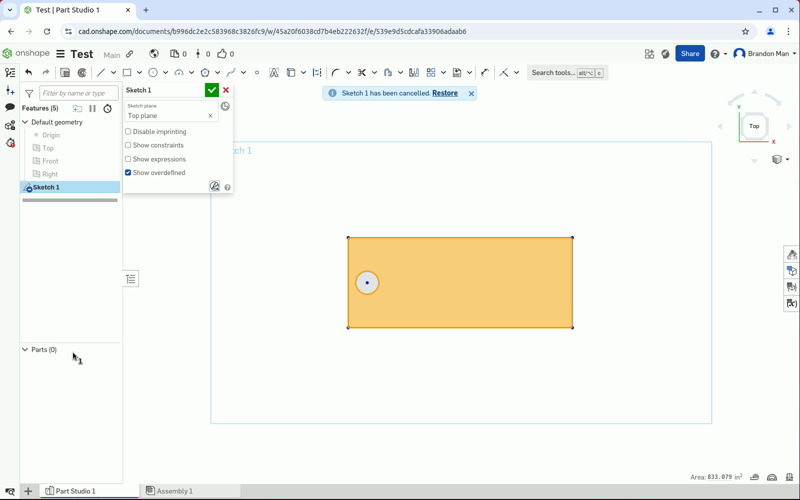
key(shift+y)
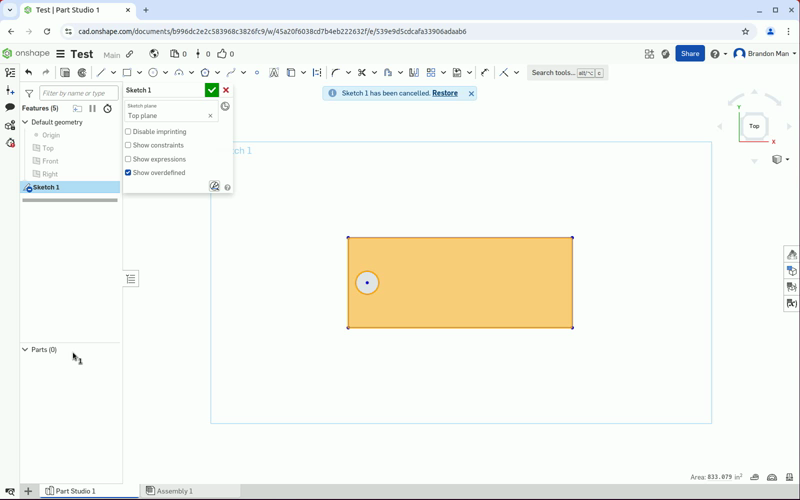
key(shift+e)
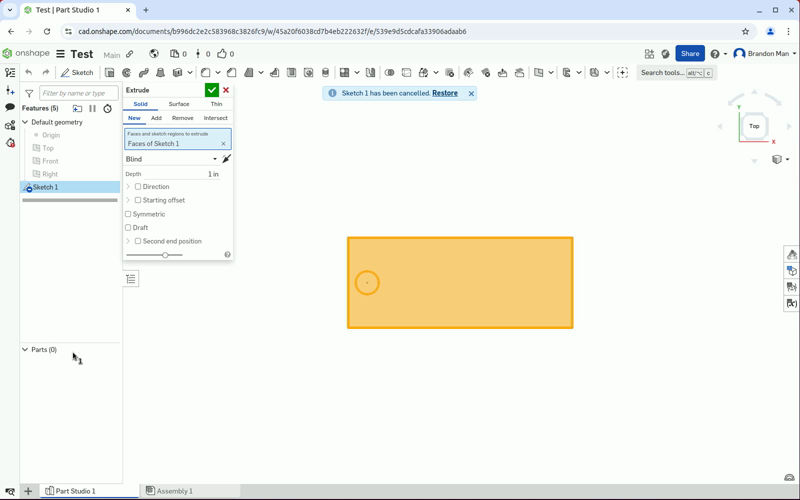
mouse_move(143, 106)
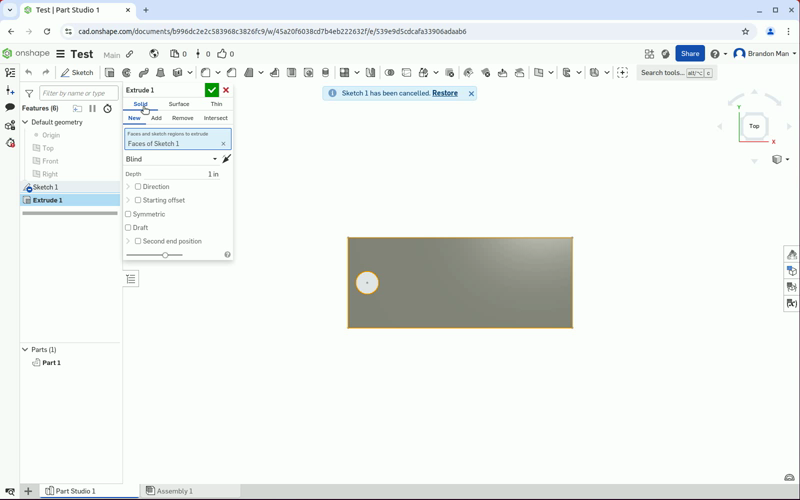
click(143, 106)
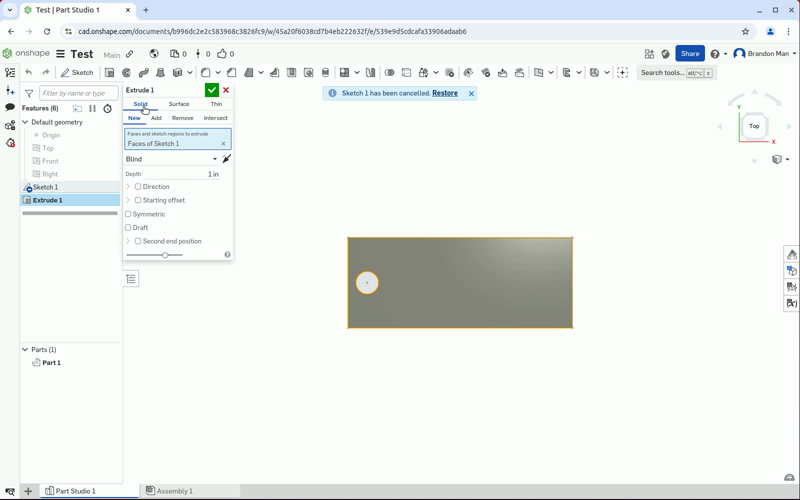
mouse_move(137, 120)
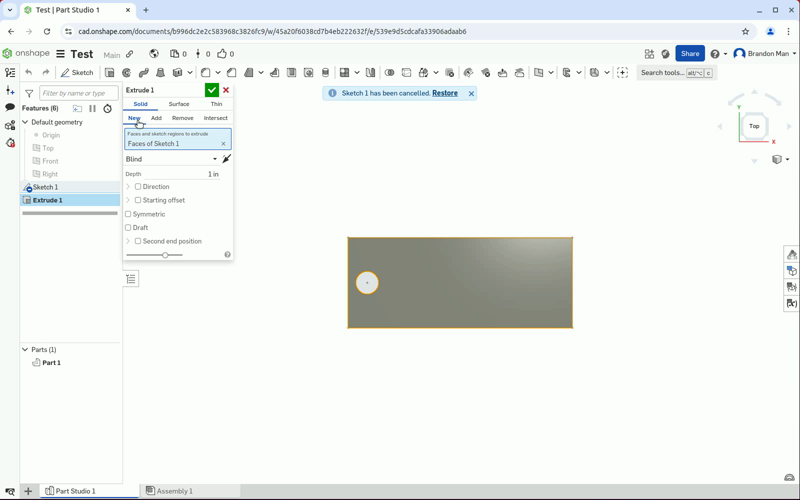
click(137, 120)
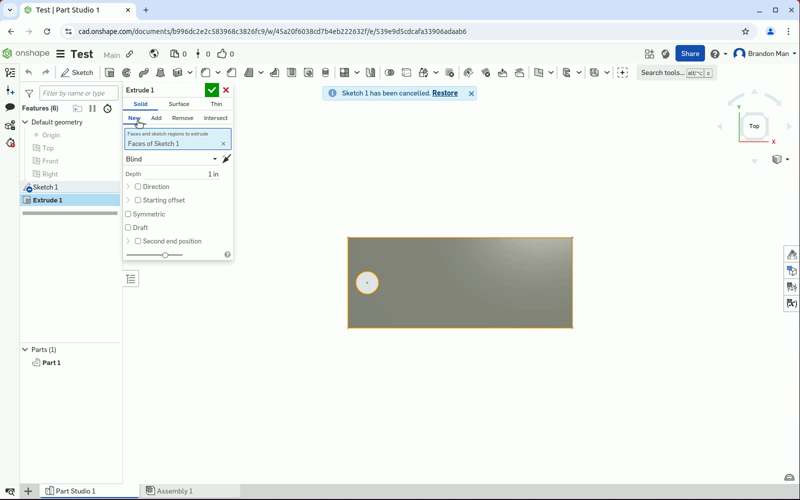
key(tab, 4)
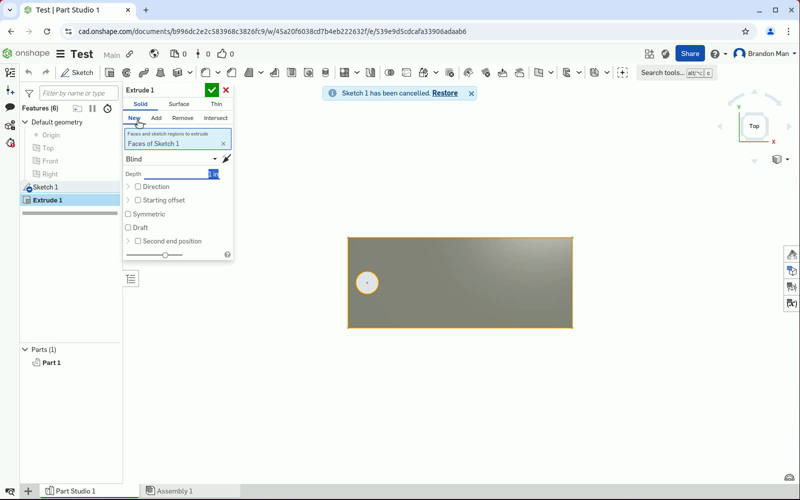
text(4.574)
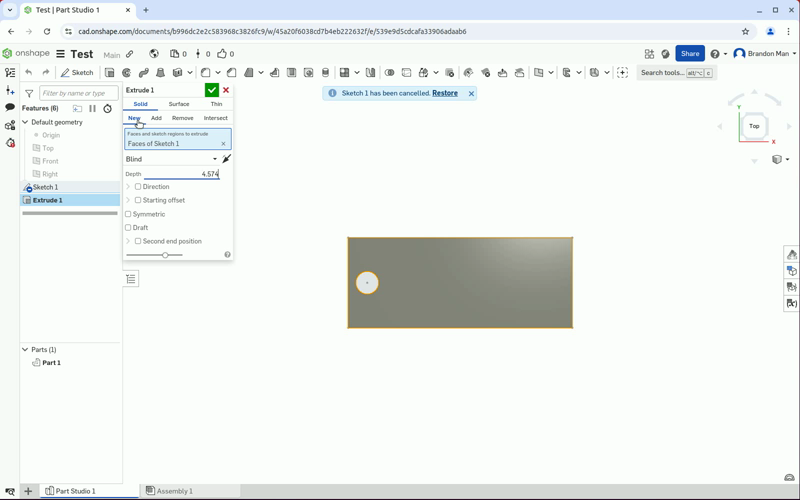
key(enter)
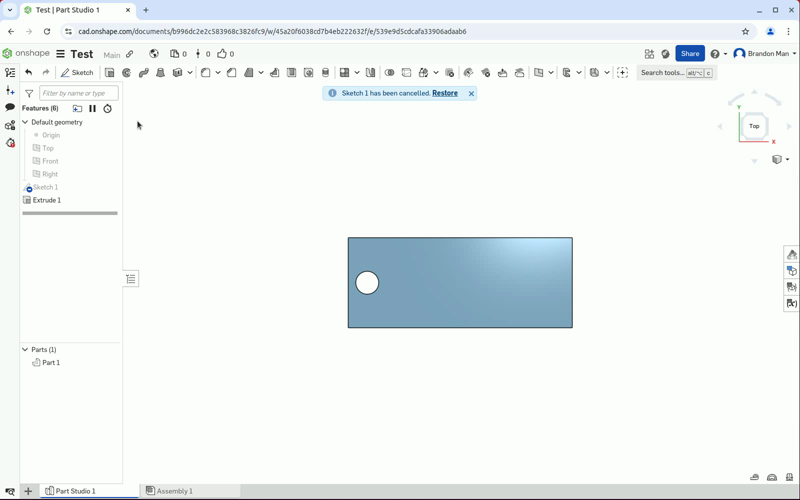
key(shift+h)
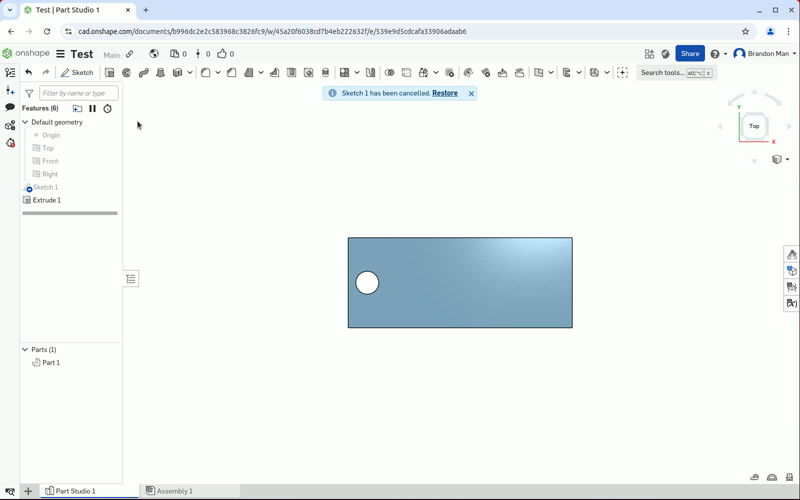
key(shift+h)
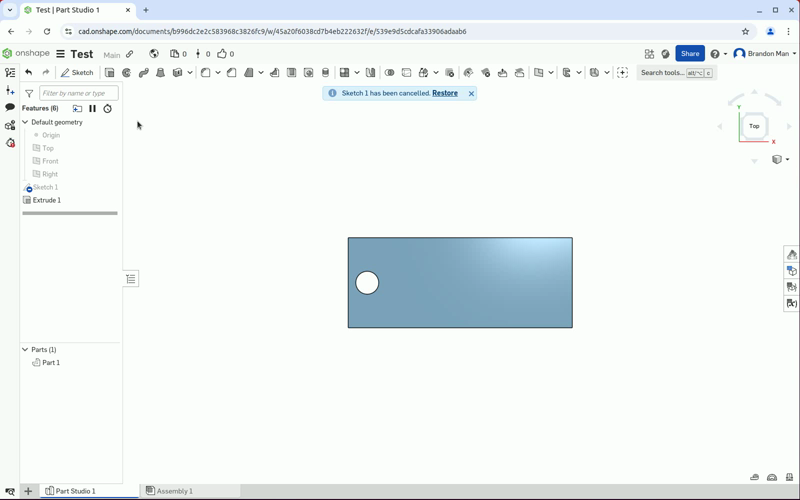
mouse_move(73, 189)
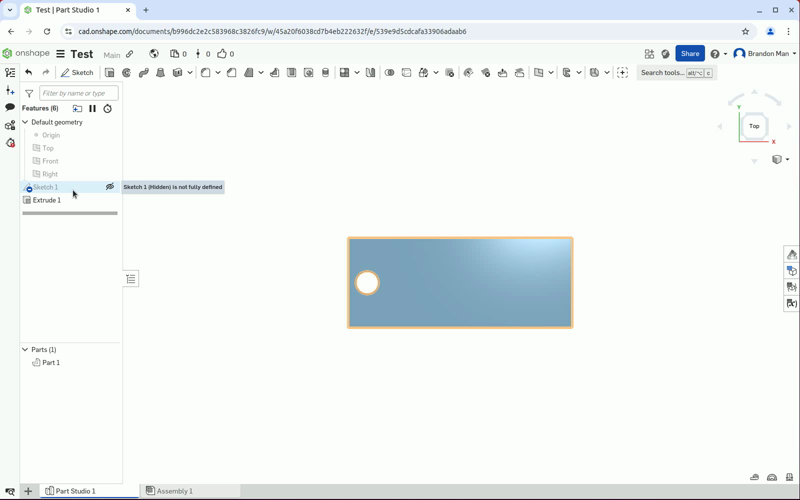
click(73, 189)
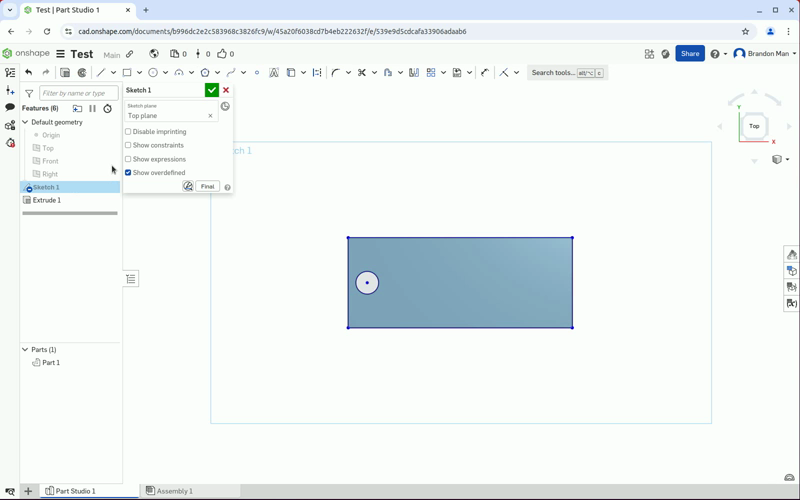
mouse_move(229, 92)
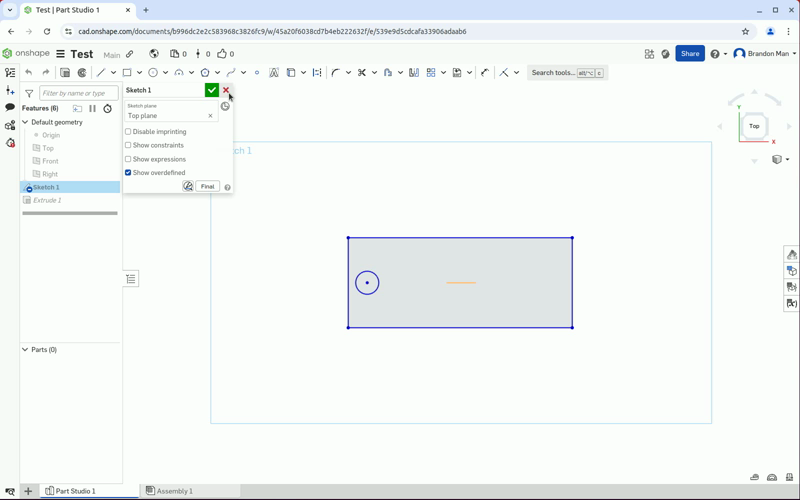
click(229, 92)
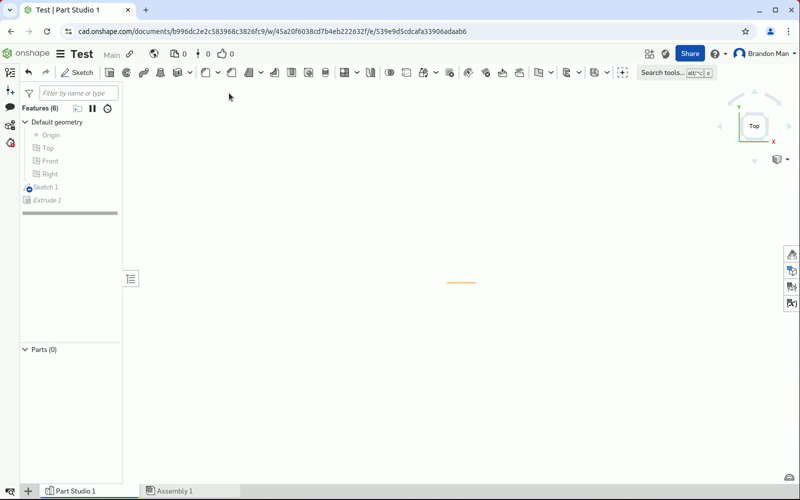
mouse_move(73, 352)
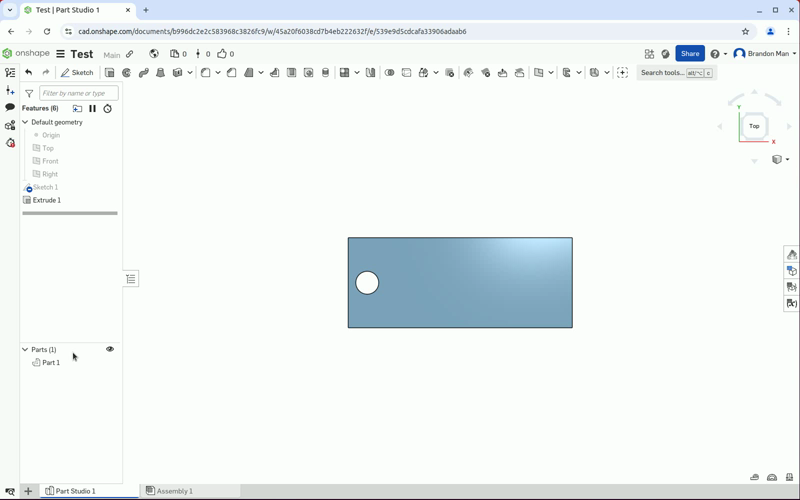
key(y)
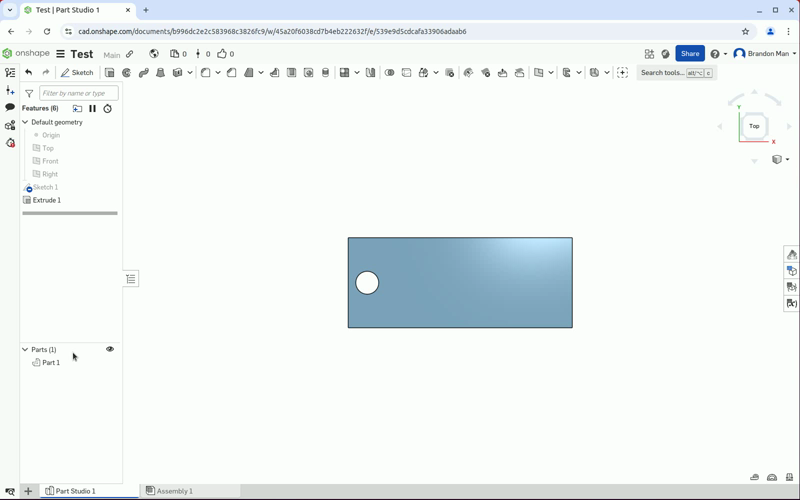
key(shift+p)
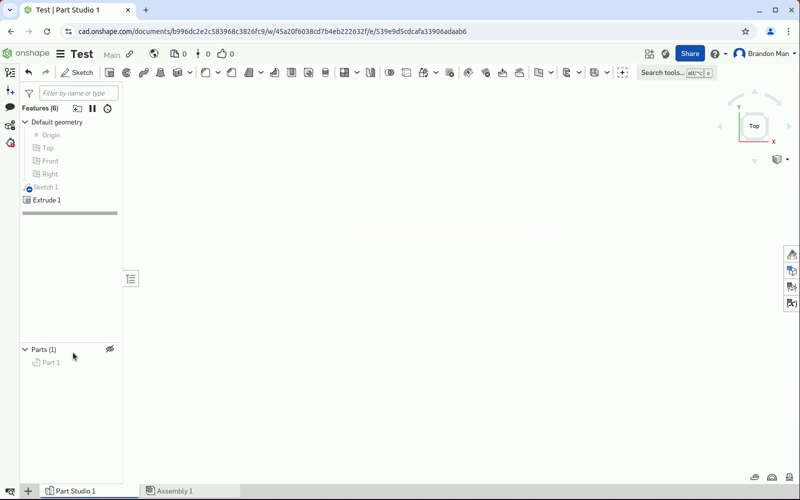
key(space)
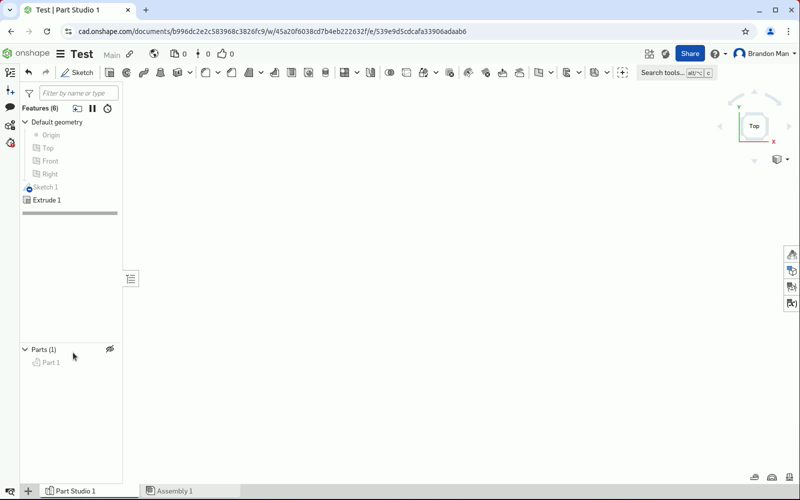
key_down(shift)
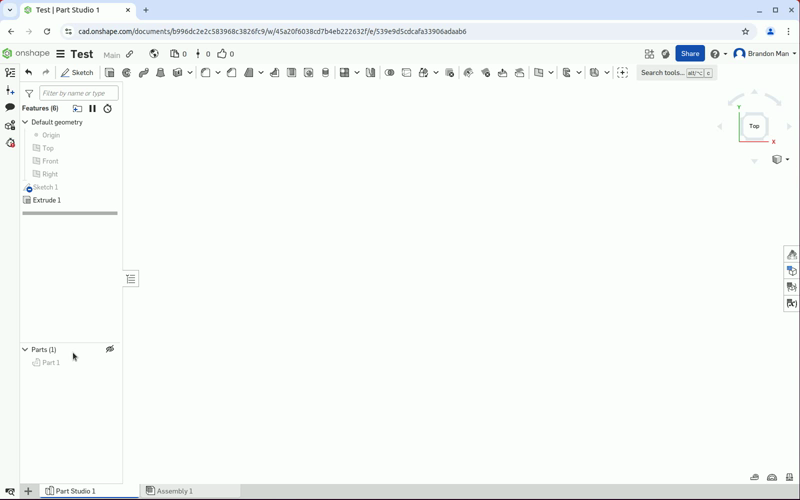
key(up)
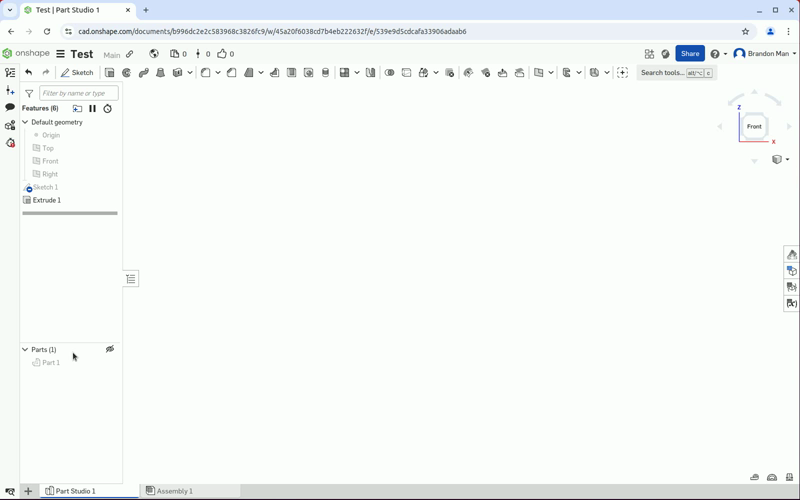
key_up(shift)
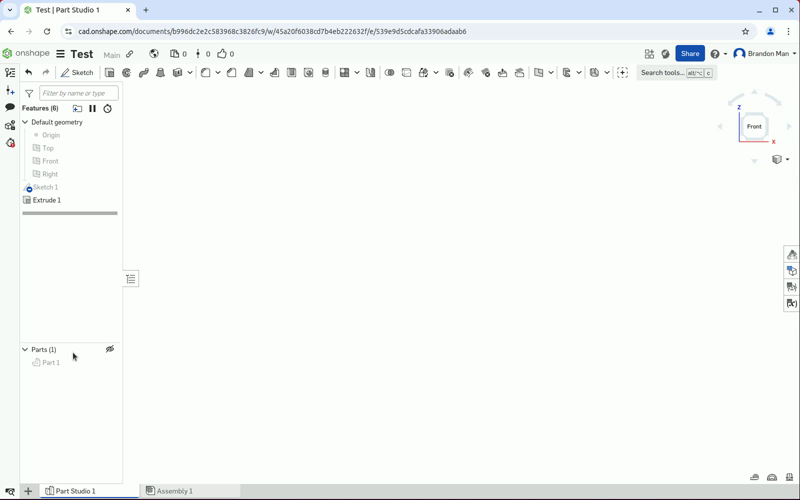
key(space)
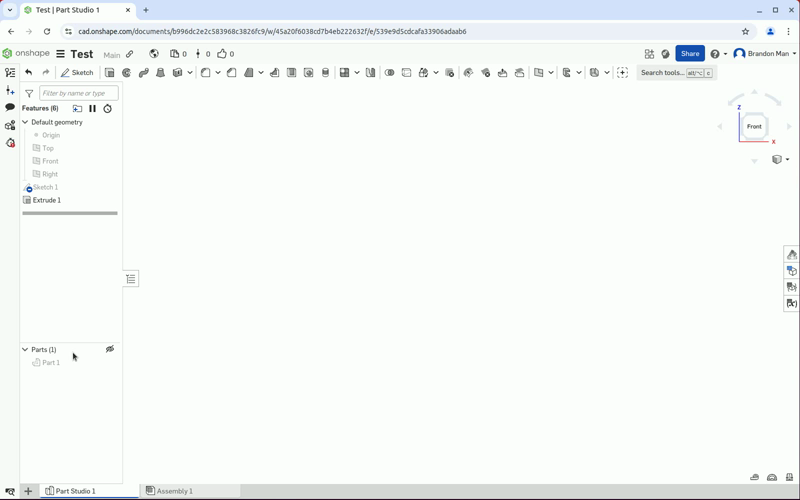
key_down(shift)
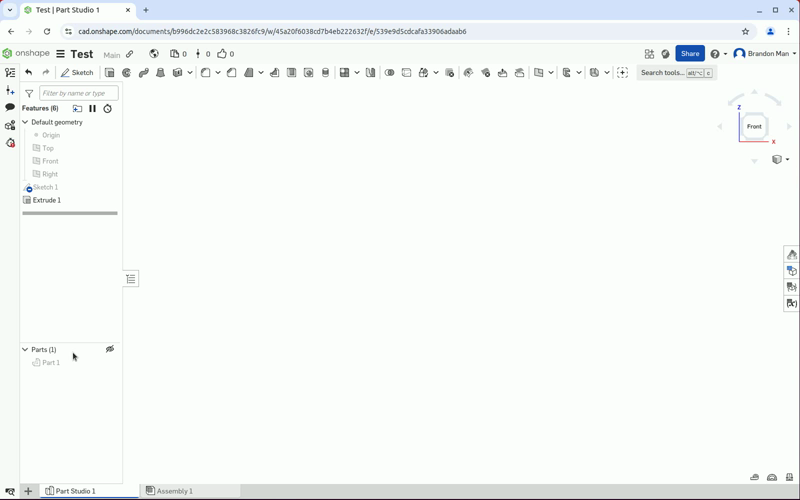
key(left)
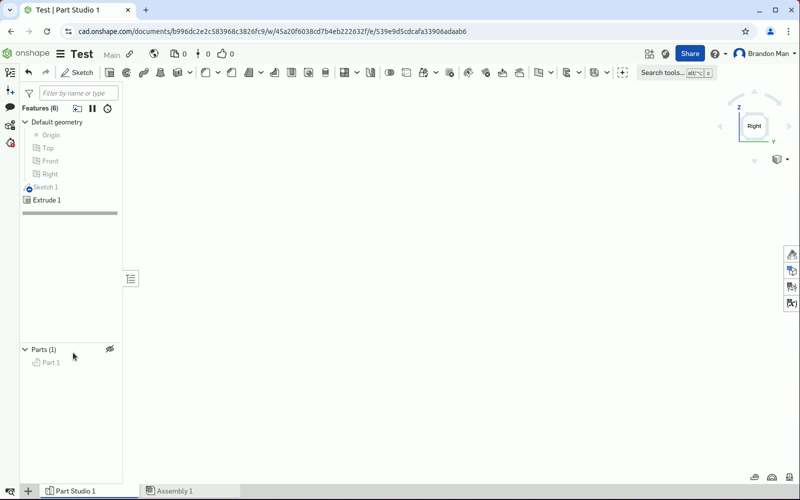
key_up(shift)
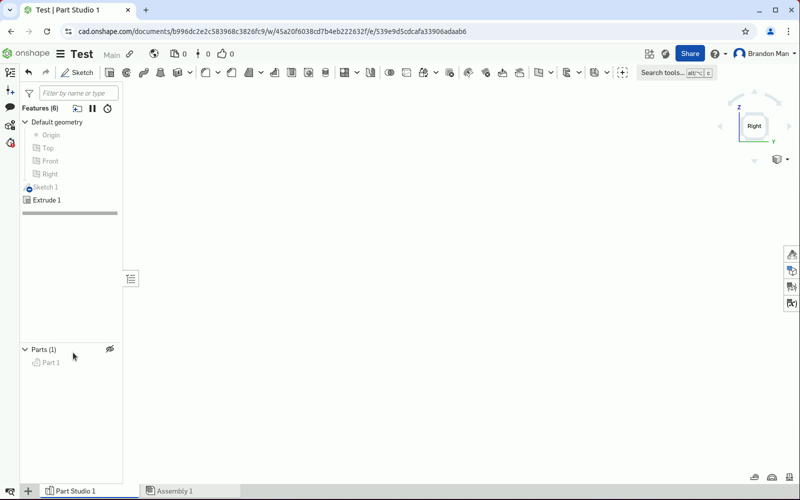
mouse_move(73, 352)
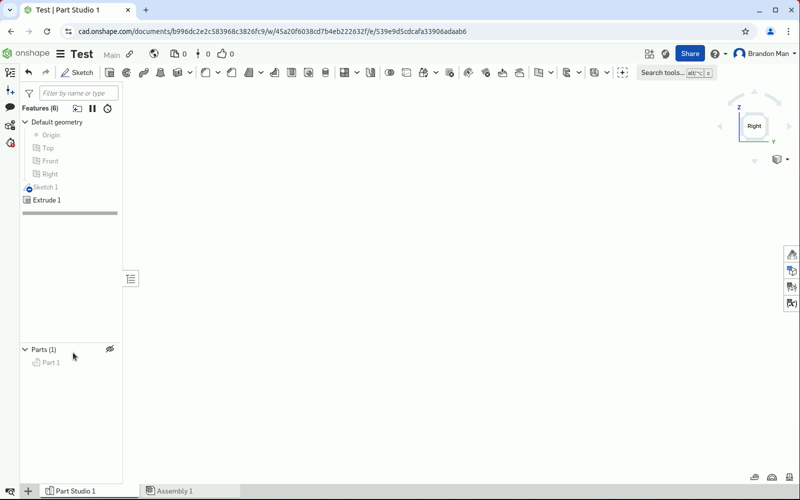
key(shift+y)
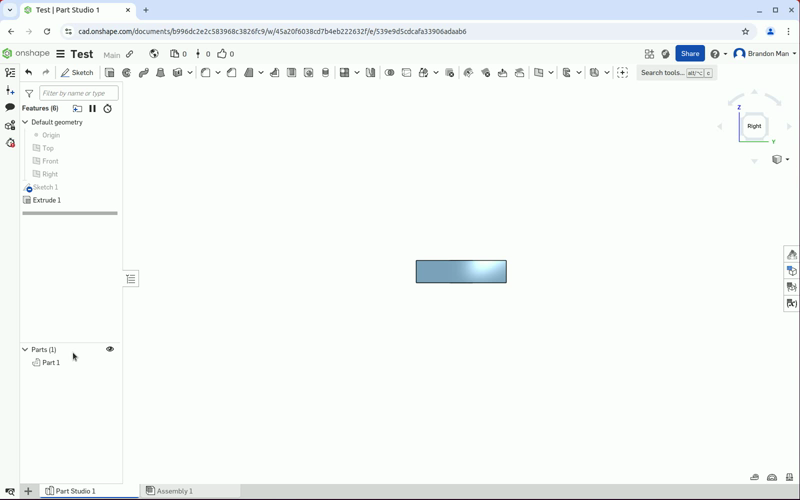
mouse_move(541, 75)
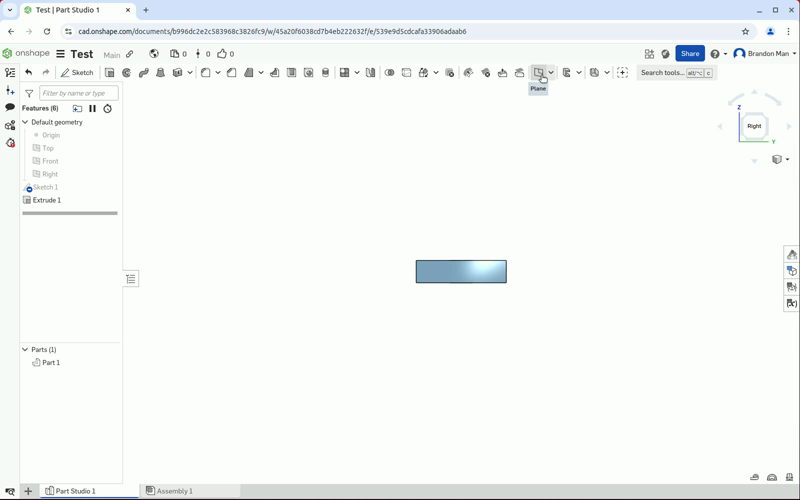
click(541, 75)
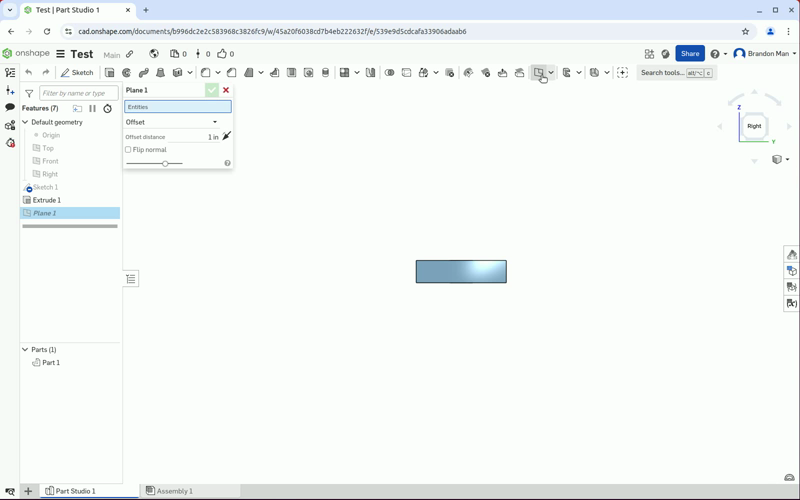
mouse_move(73, 176)
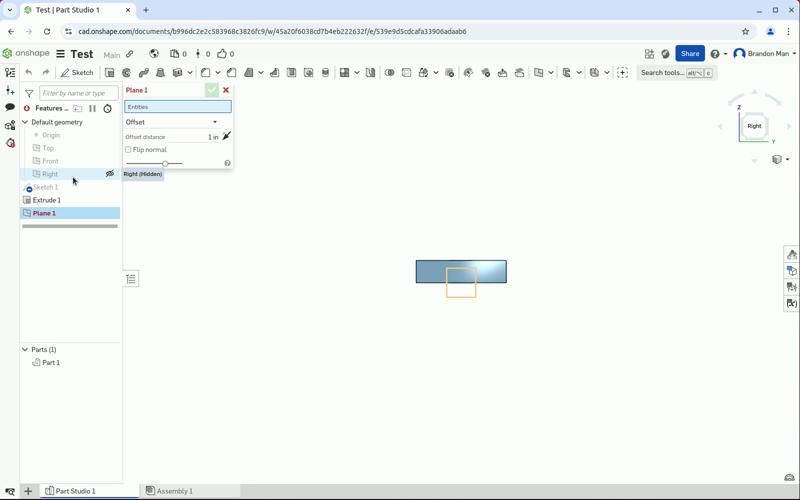
click(73, 176)
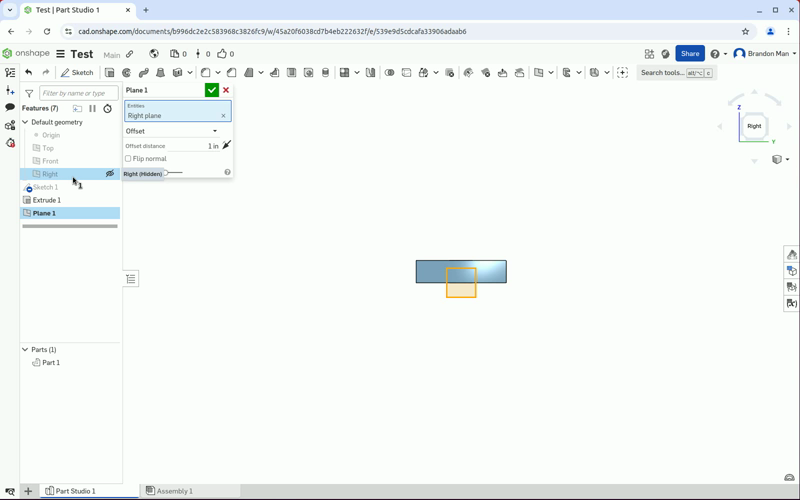
key(tab, 2)
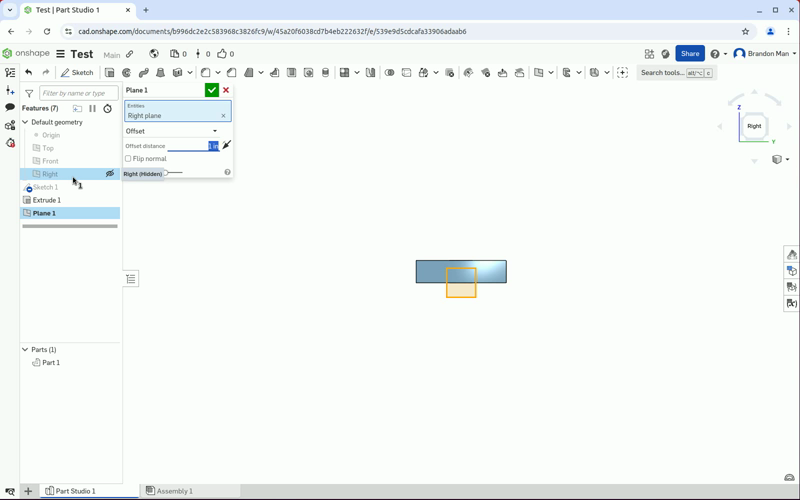
text(23.108)
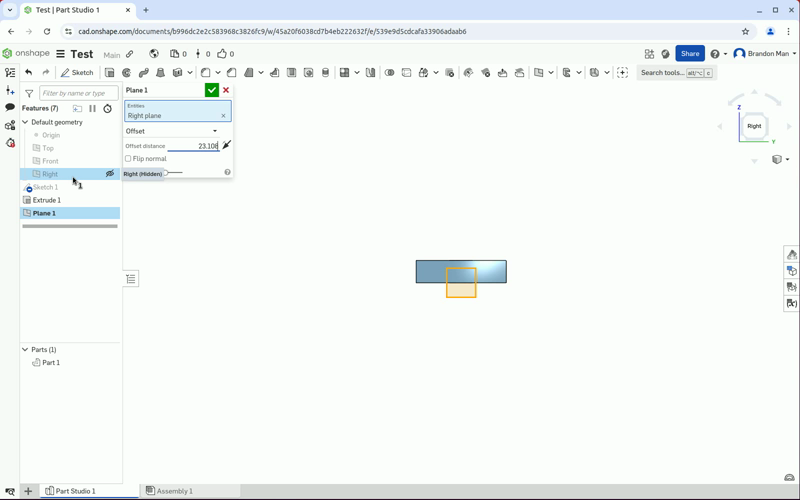
key(enter, 2)
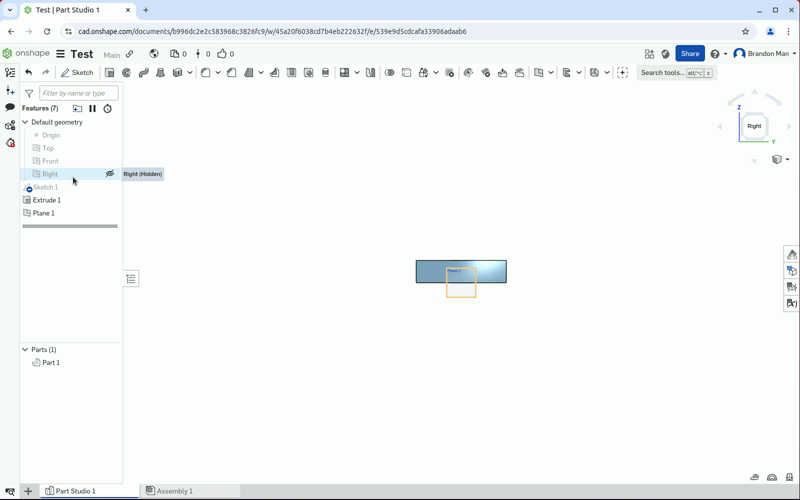
key(shift+s)
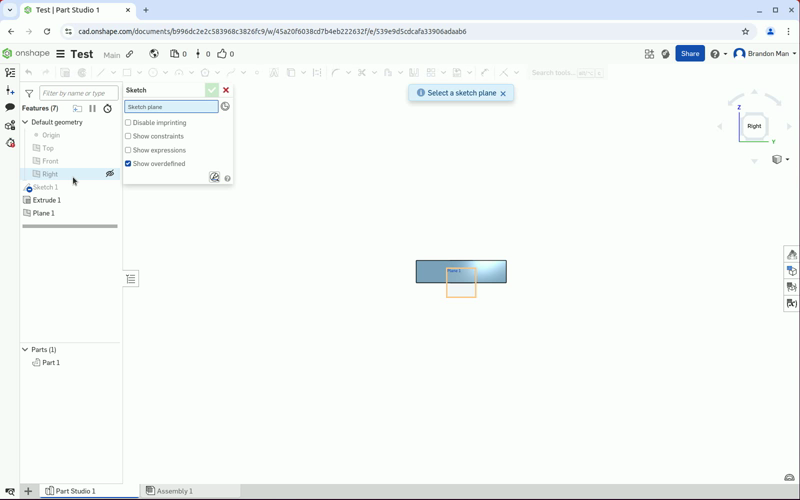
mouse_move(73, 215)
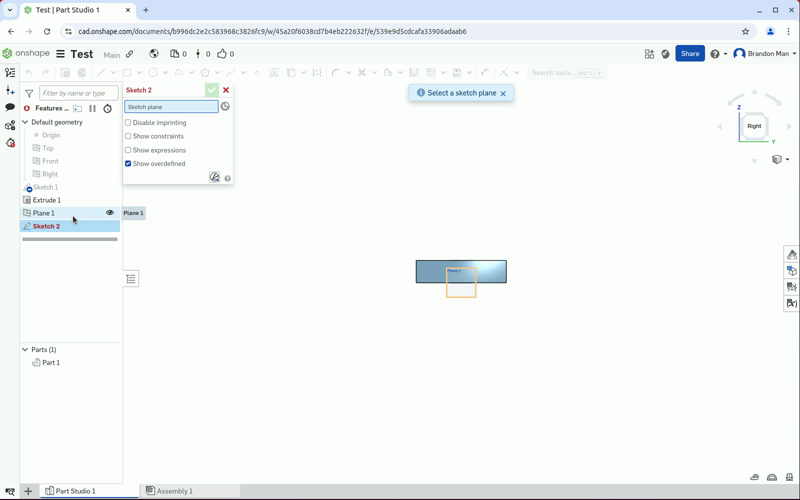
click(73, 215)
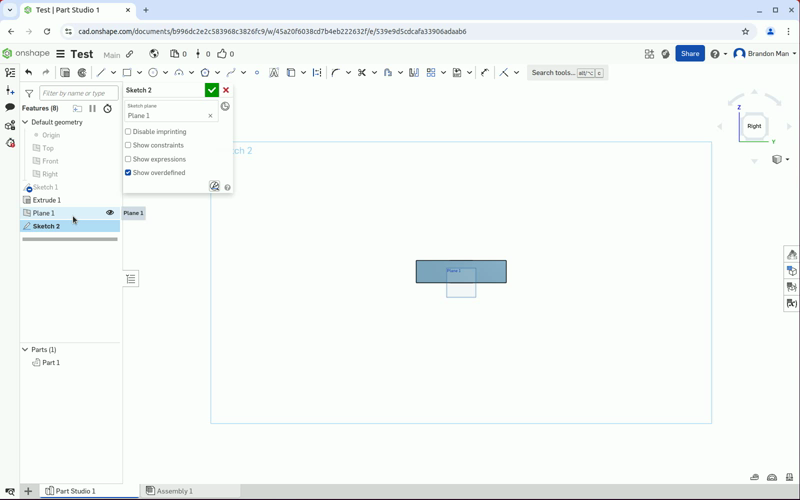
mouse_move(73, 352)
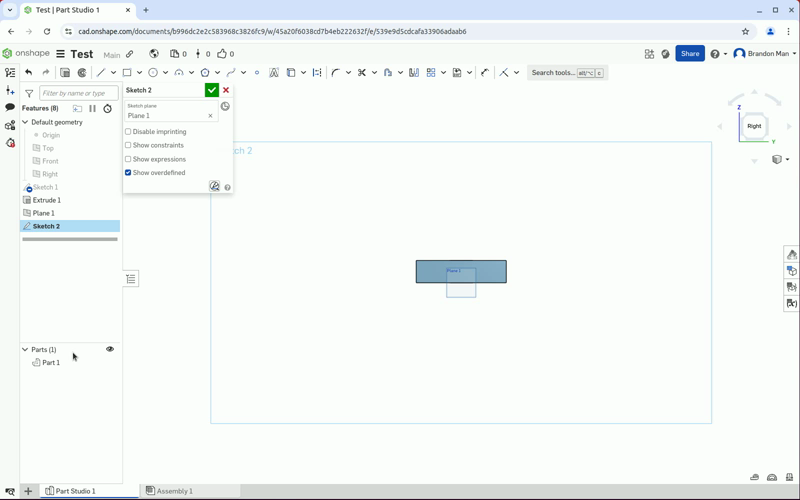
key(y)
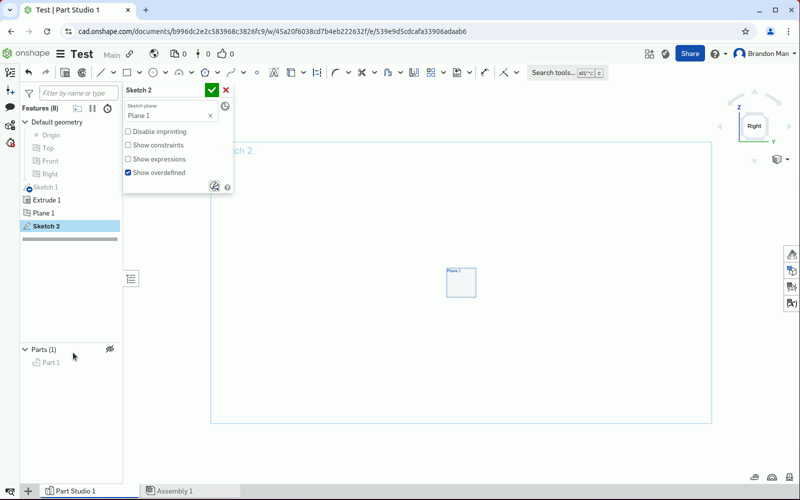
key(l)
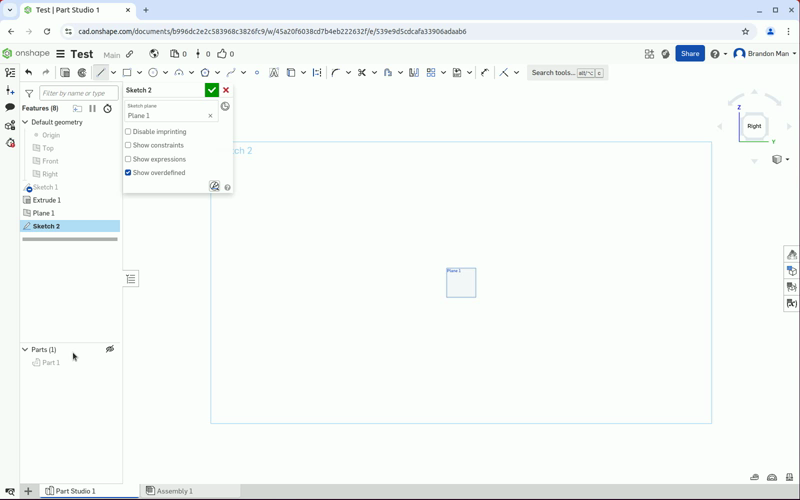
key_down(shift)
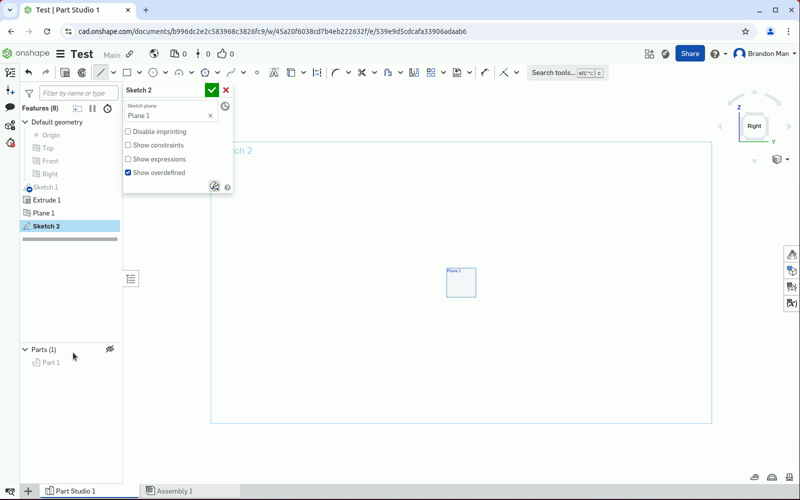
mouse_move(416, 282)
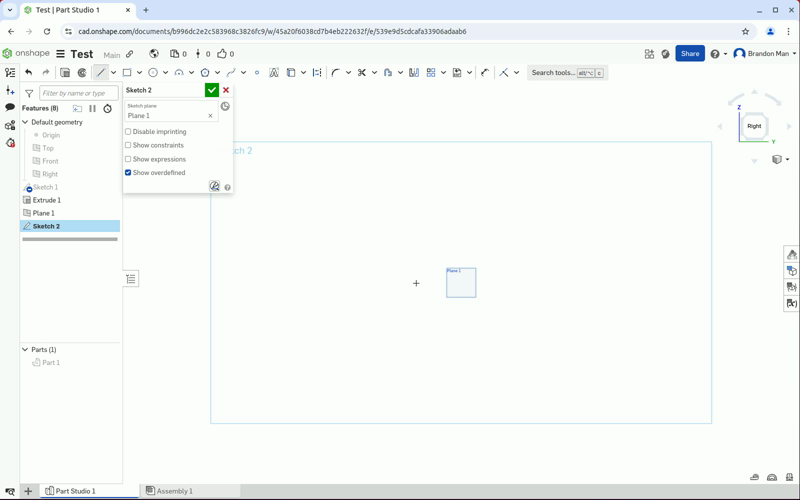
click(416, 282)
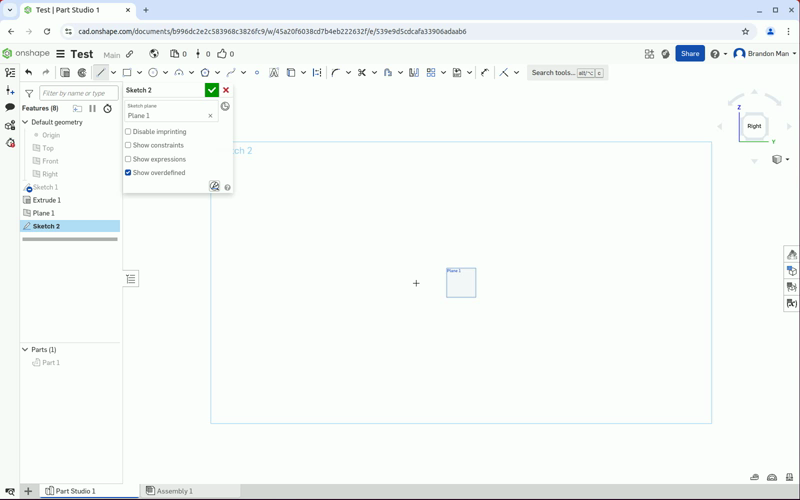
key_up(shift)
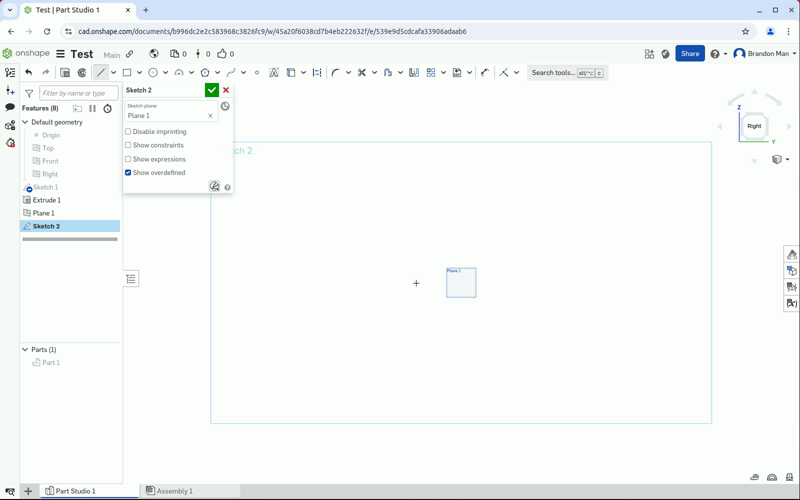
key_down(shift)
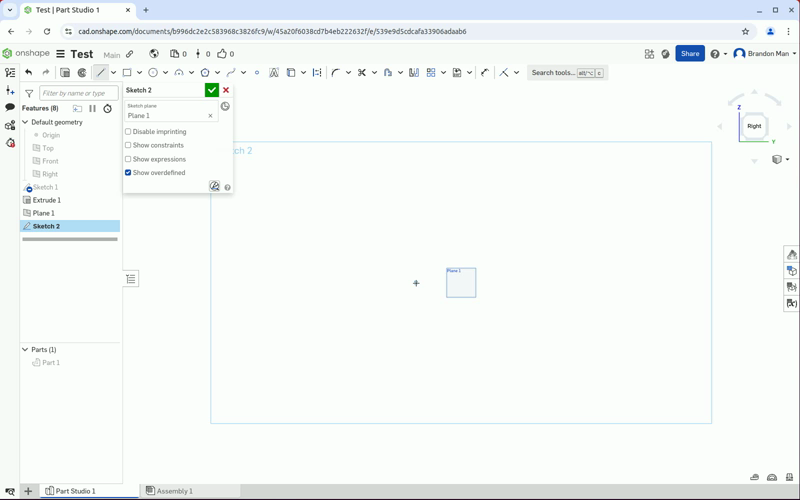
mouse_move(506, 282)
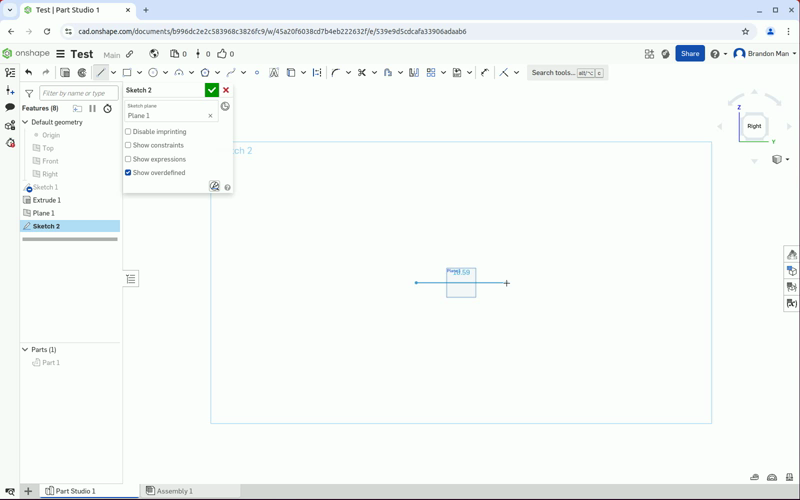
click(506, 282)
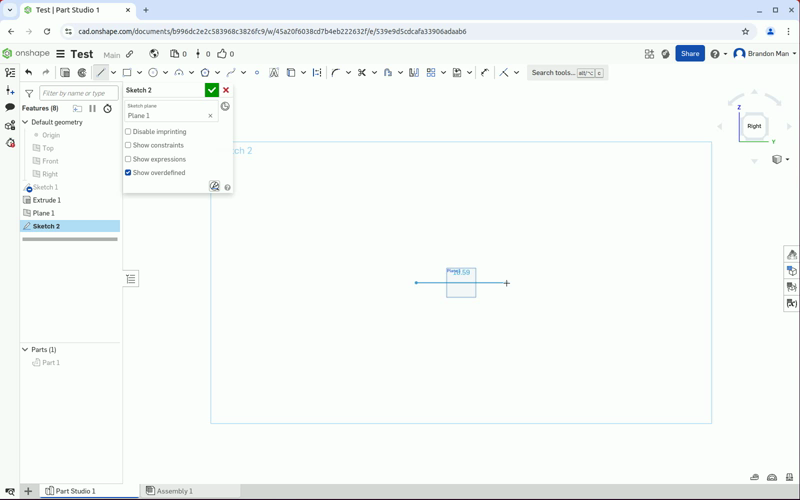
key_up(shift)
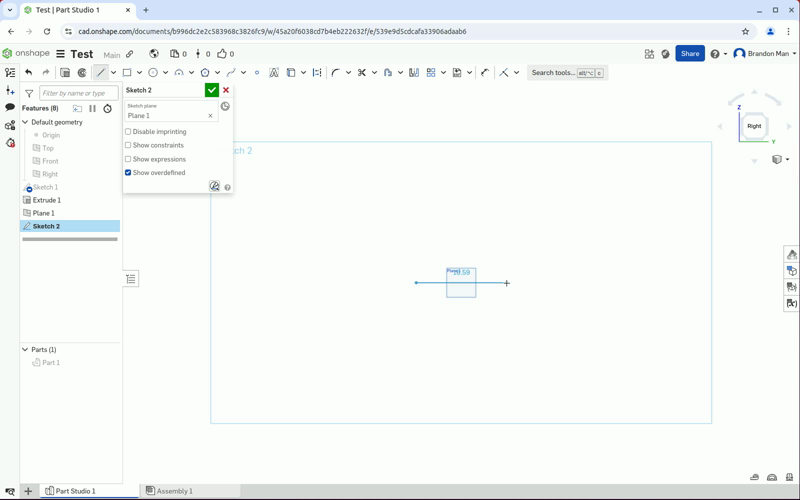
key_down(shift)
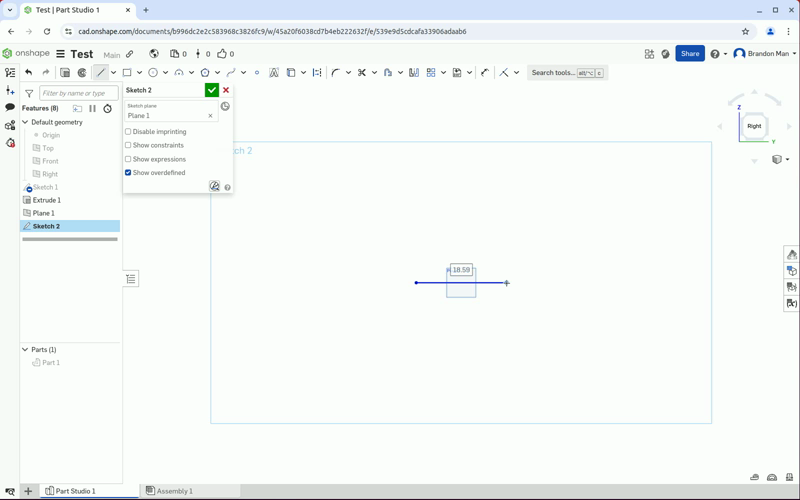
mouse_move(536, 282)
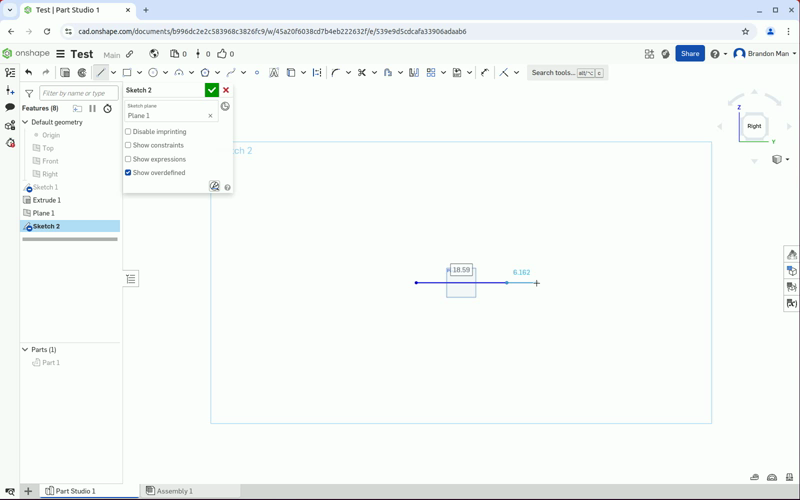
mouse_move(506, 260)
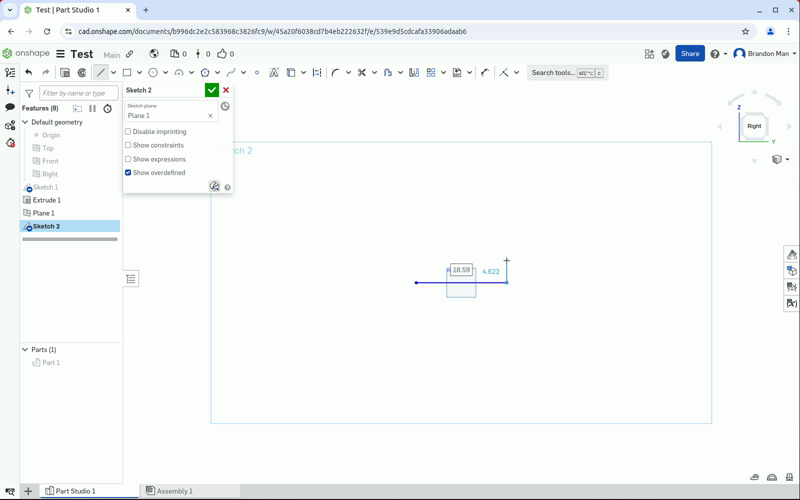
click(506, 260)
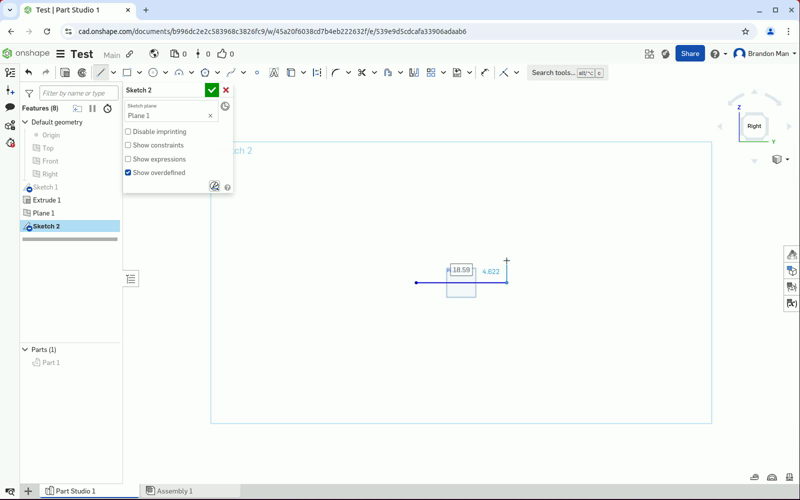
key_up(shift)
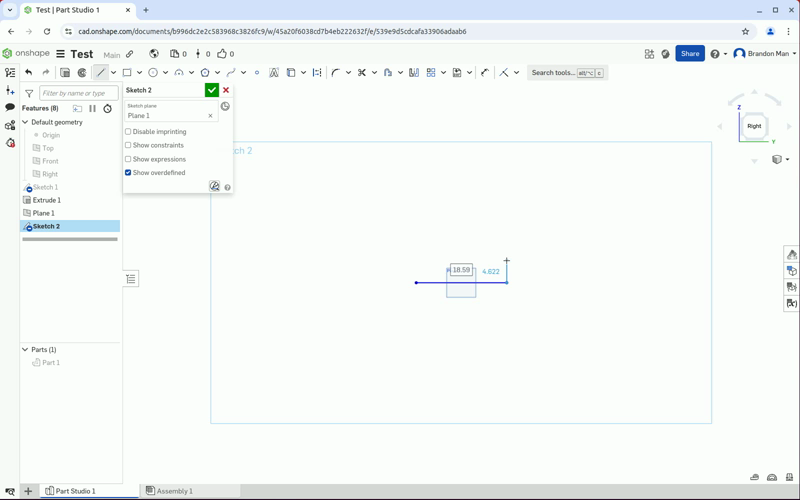
key_down(shift)
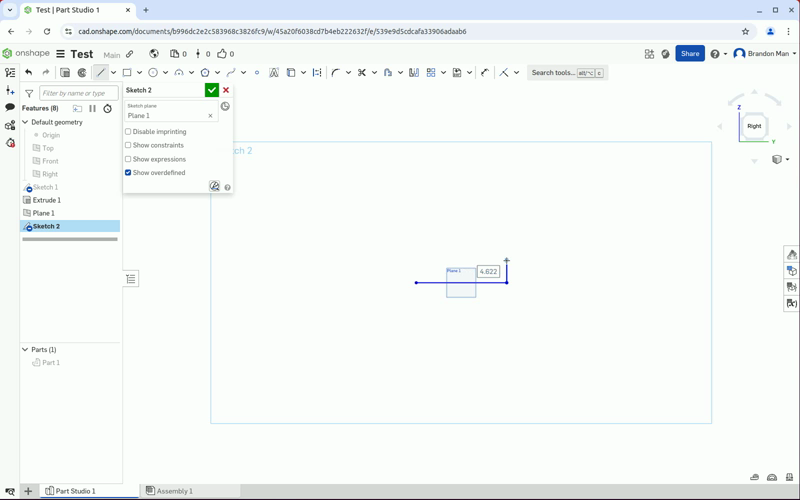
mouse_move(416, 260)
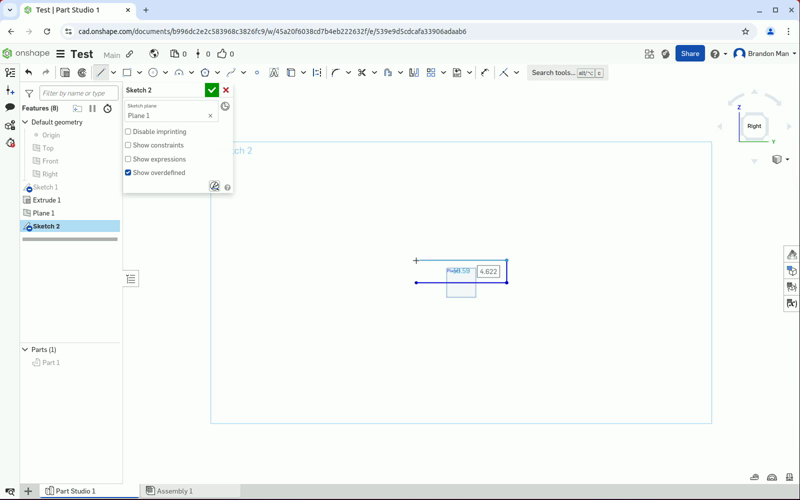
click(416, 260)
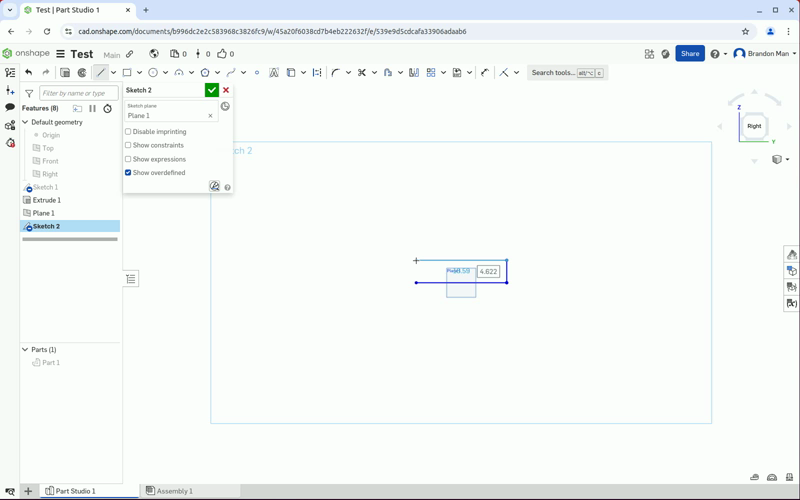
key_up(shift)
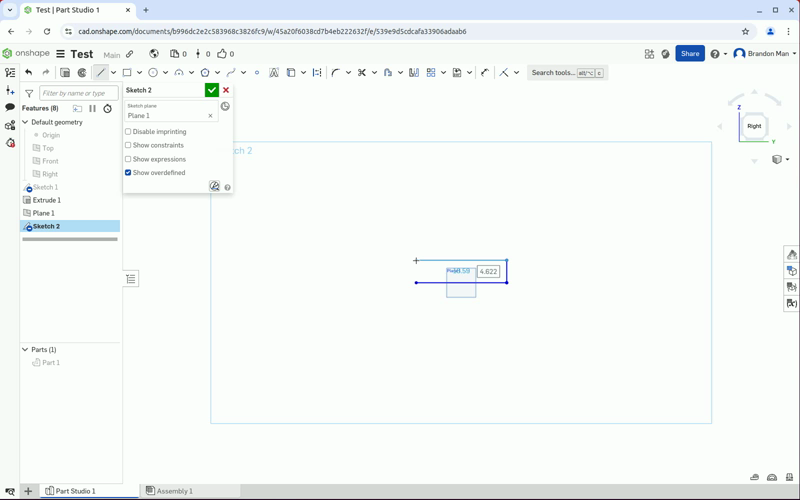
mouse_move(446, 260)
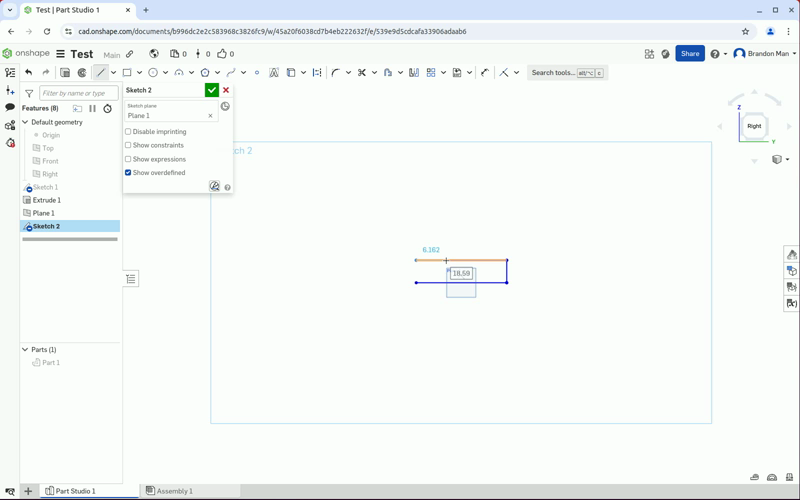
key_down(shift)
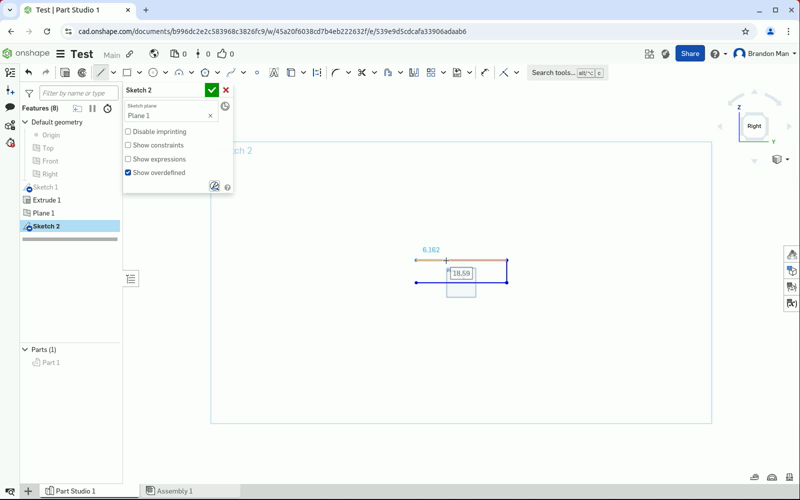
mouse_move(416, 282)
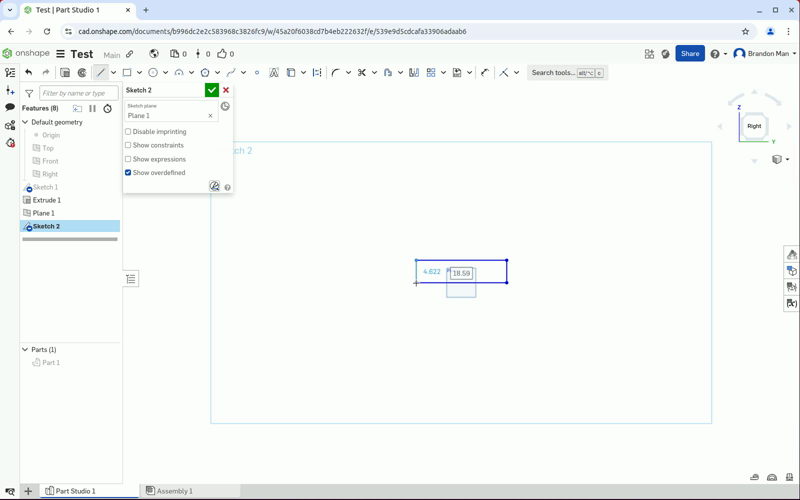
key_up(shift)
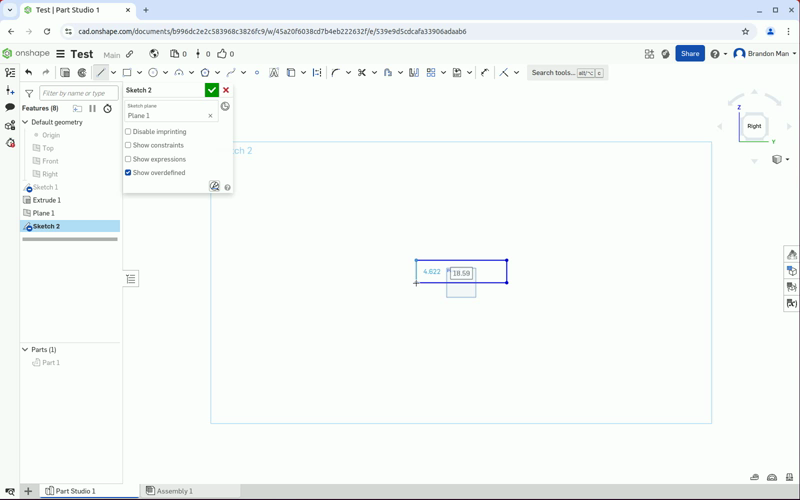
click(416, 282)
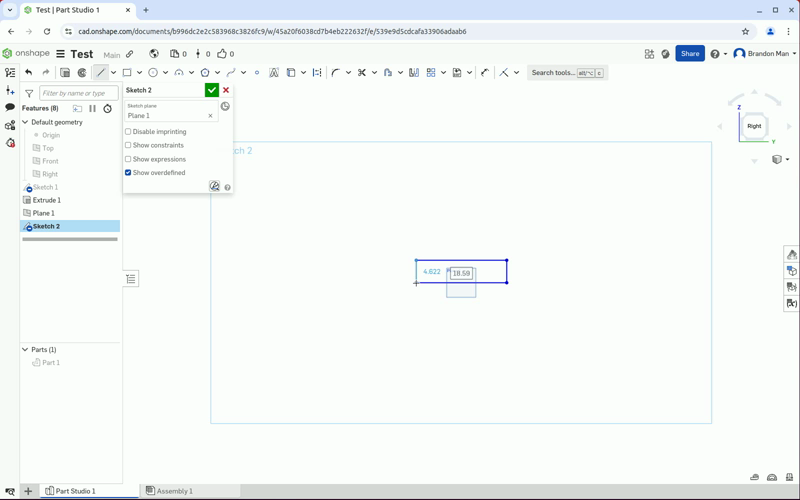
key(esc)
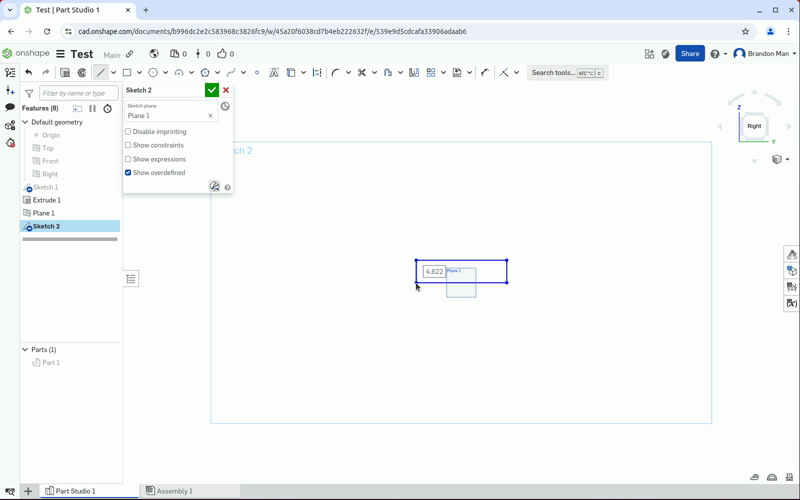
mouse_move(431, 261)
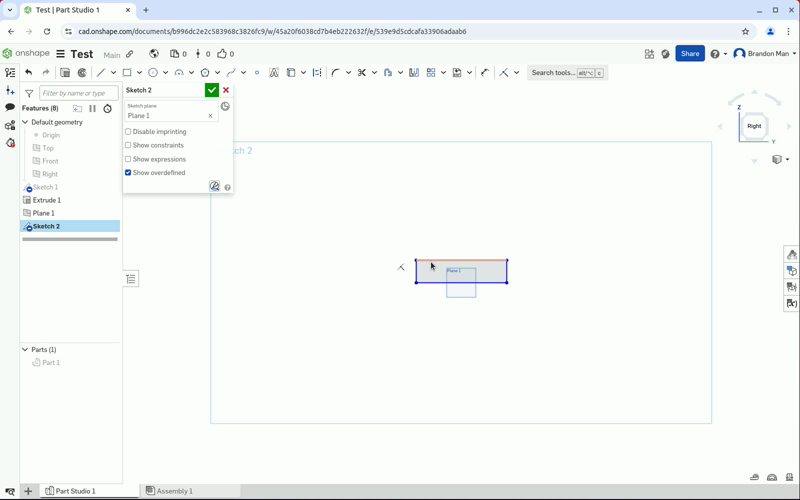
click(431, 261)
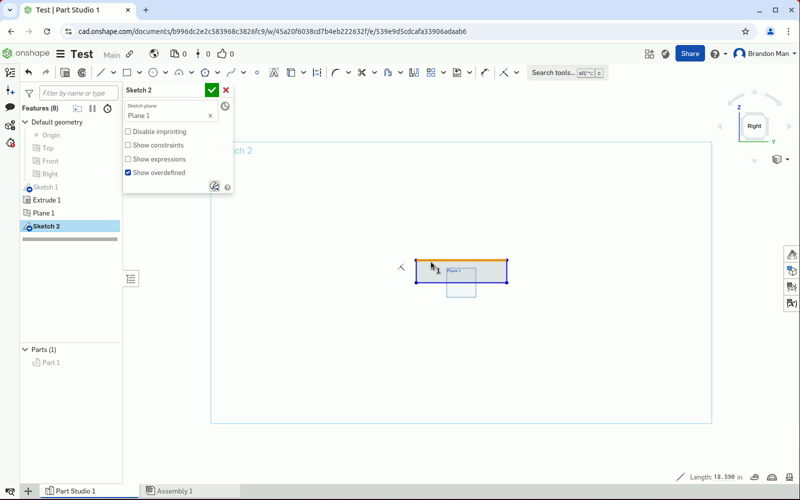
mouse_move(73, 352)
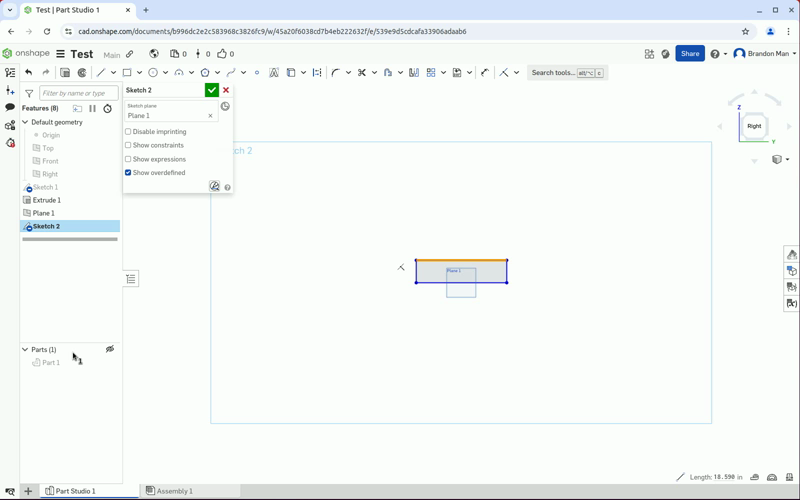
key(shift+y)
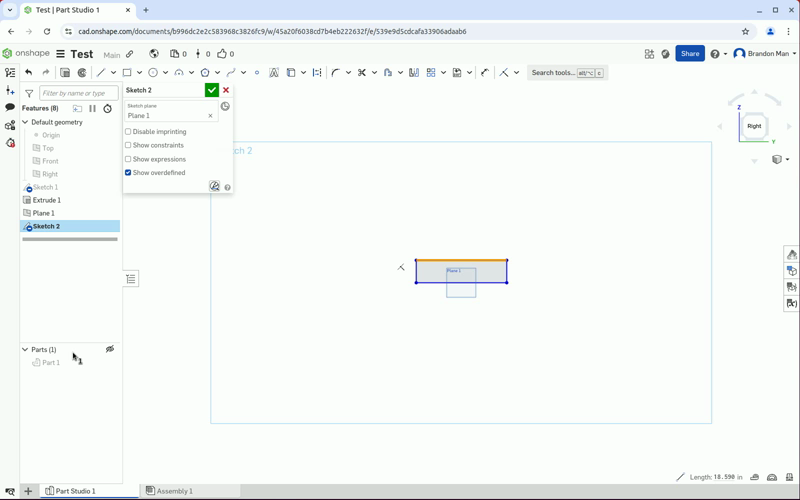
key(shift+e)
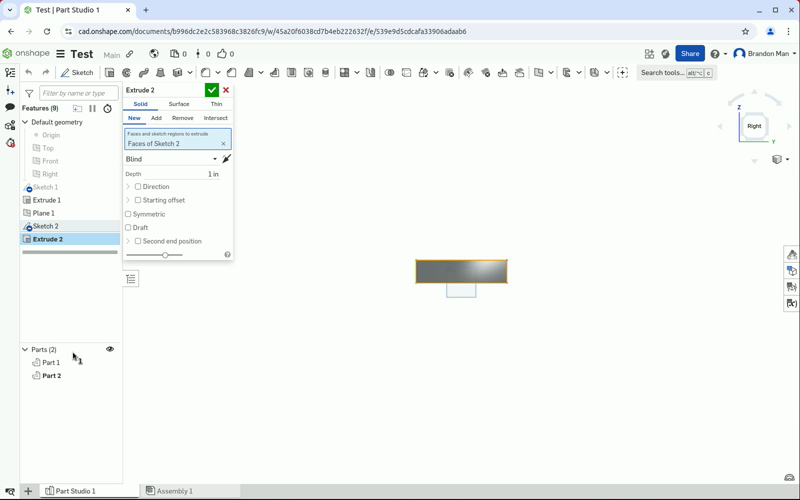
mouse_move(143, 106)
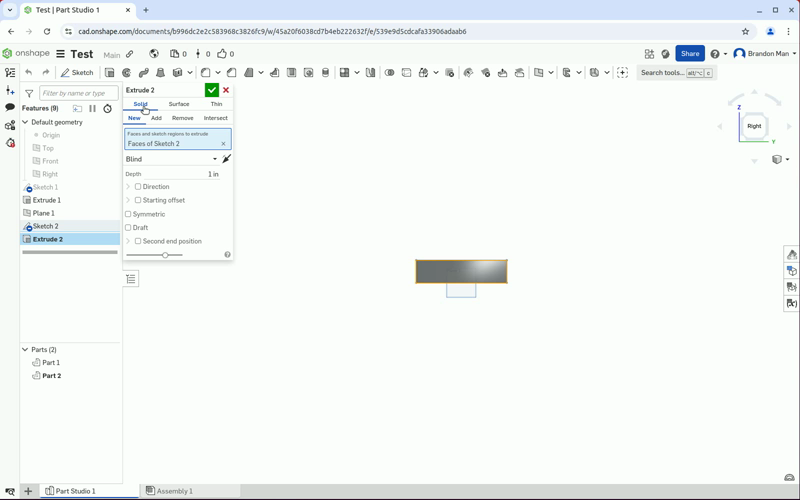
click(143, 106)
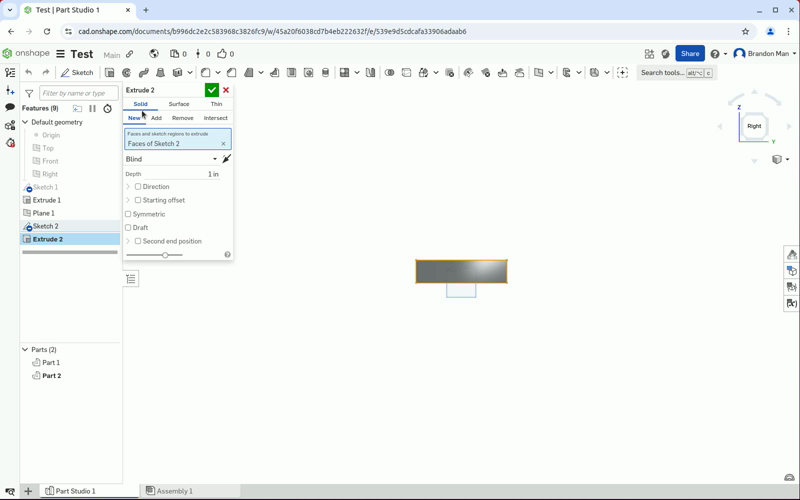
mouse_move(137, 120)
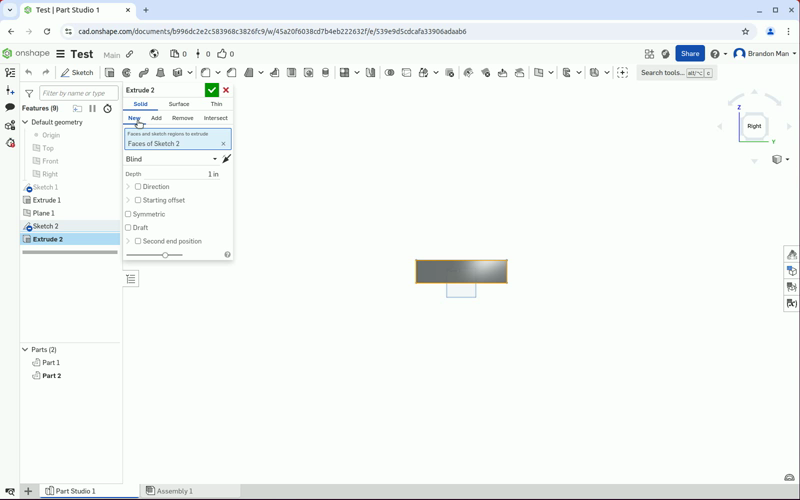
click(137, 120)
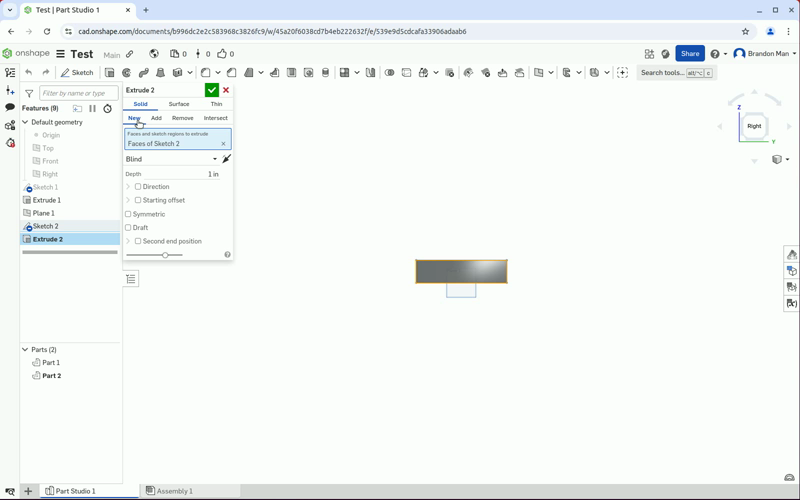
key(tab, 4)
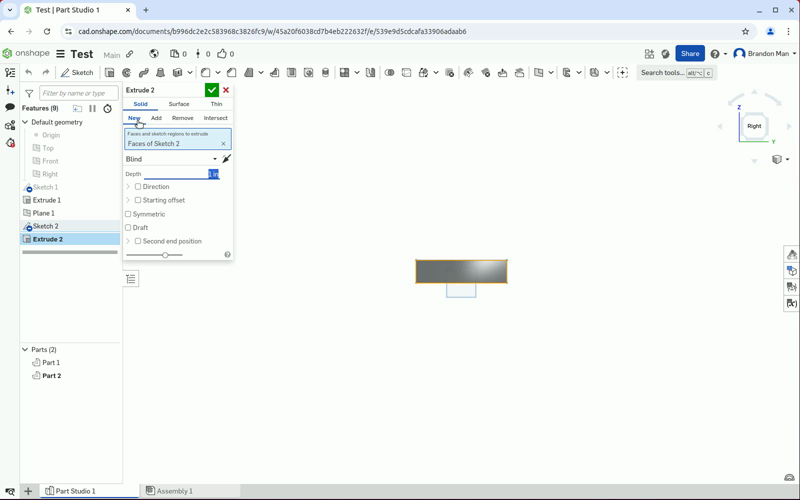
text(-4.574)
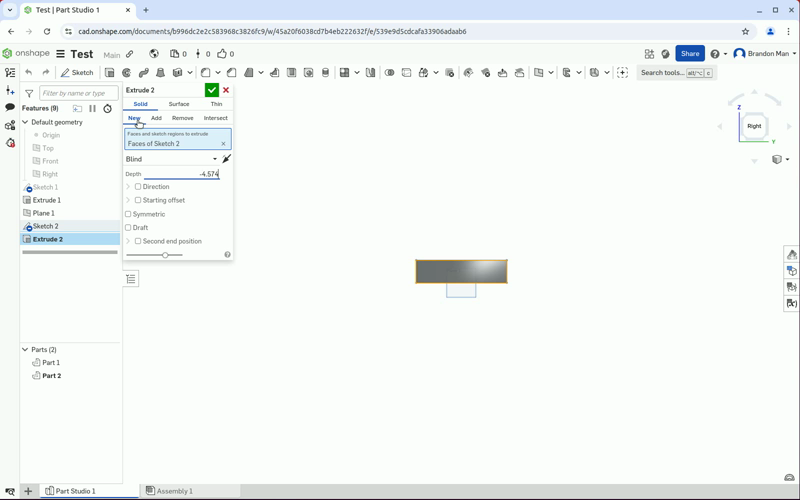
key(enter)
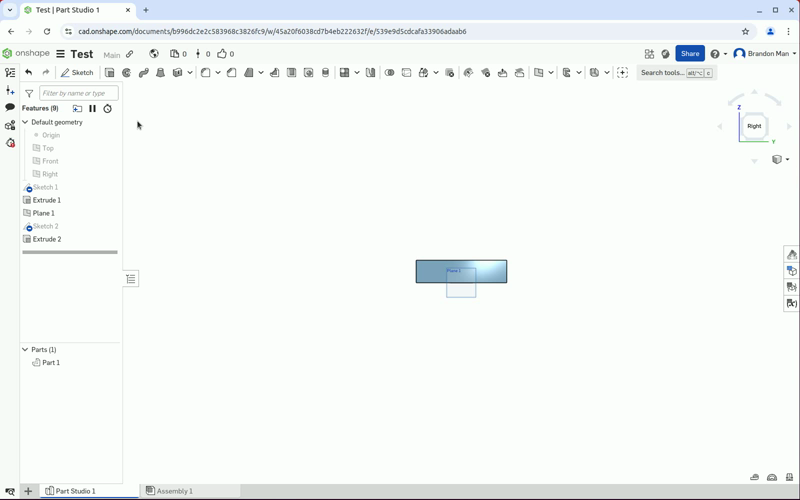
key(shift+h)
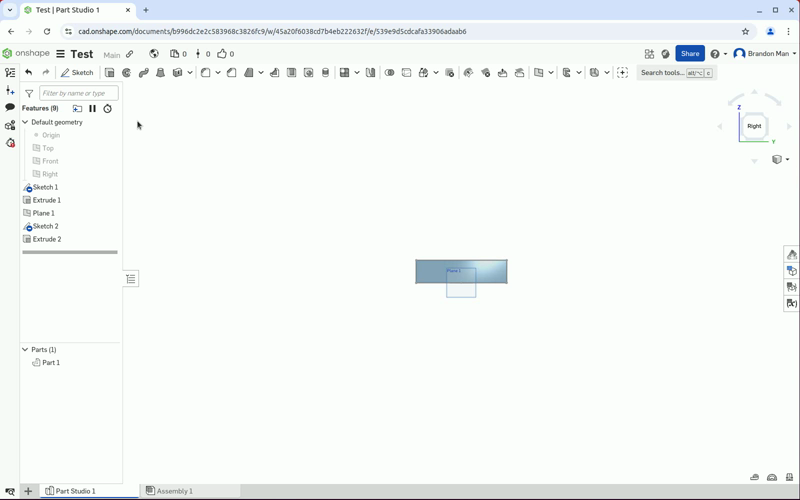
key(shift+h)
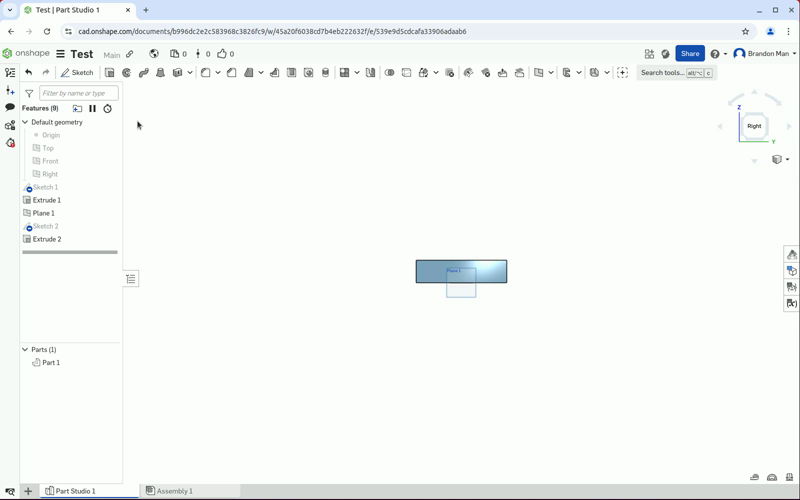
mouse_move(73, 189)
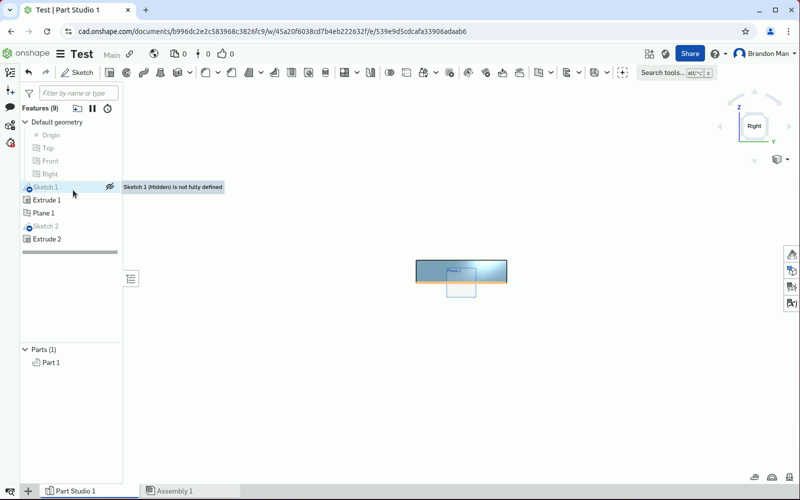
click(73, 189)
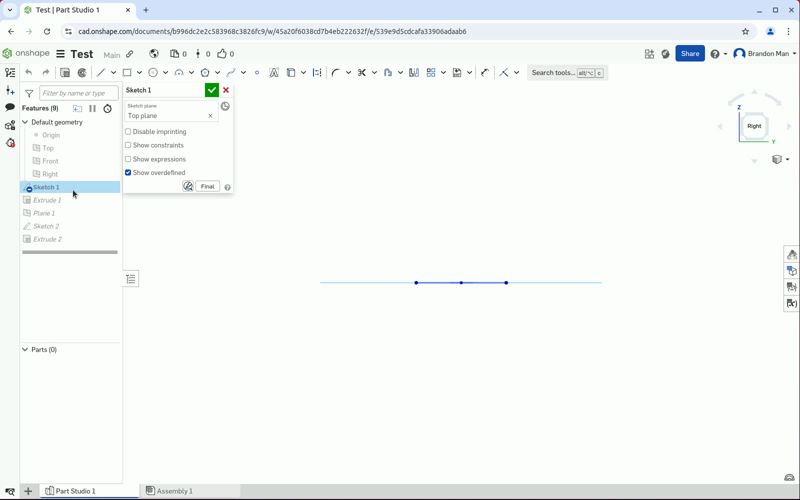
mouse_move(229, 92)
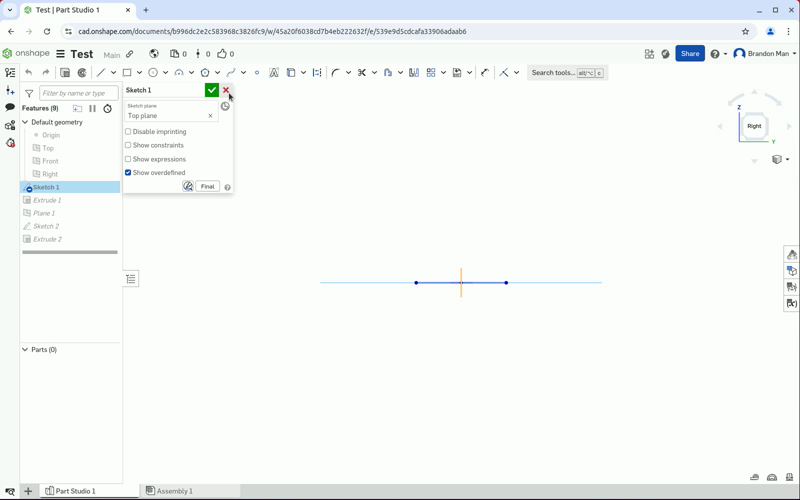
click(229, 92)
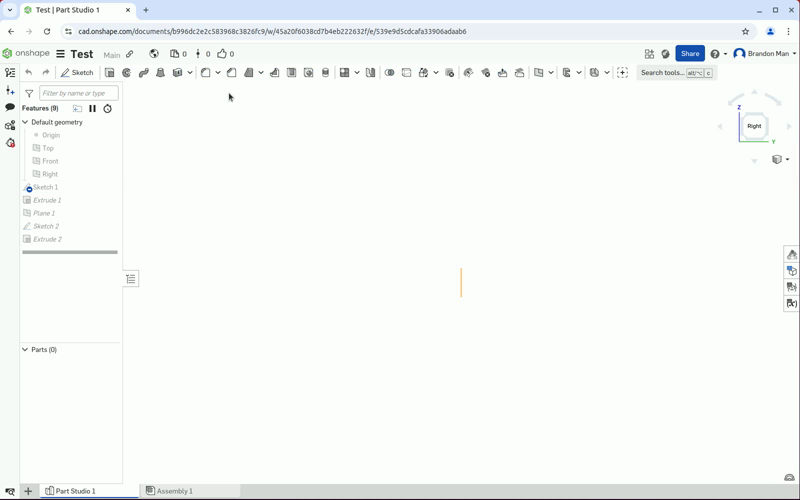
key(shift+s)
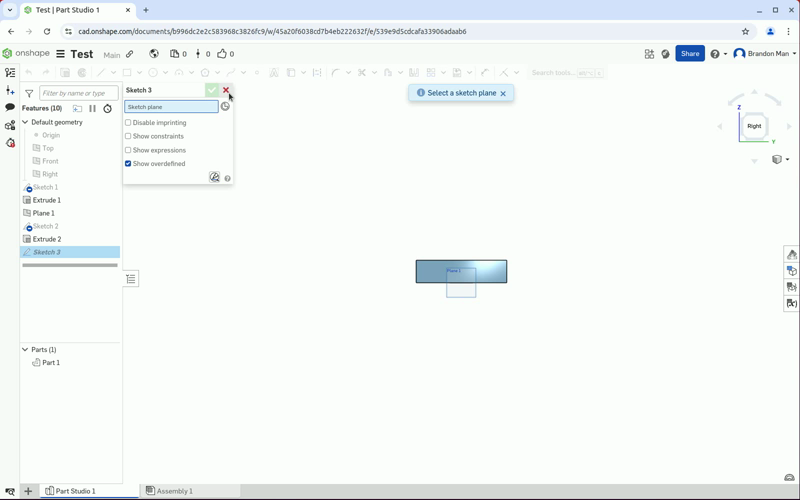
mouse_move(73, 215)
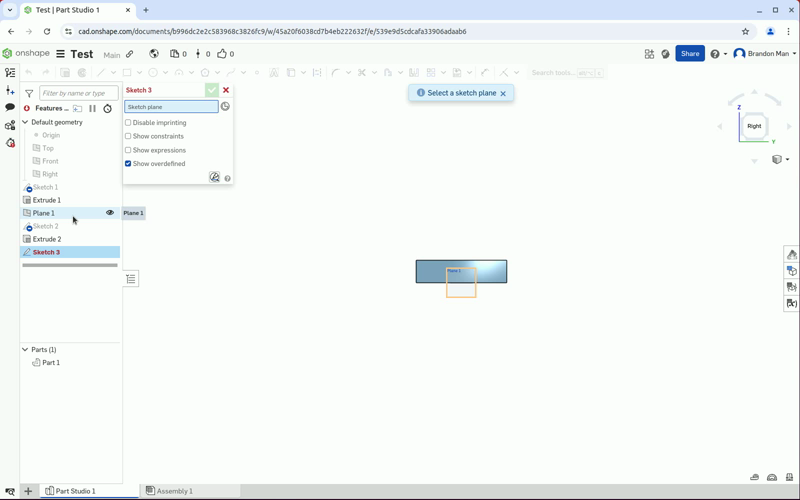
click(73, 215)
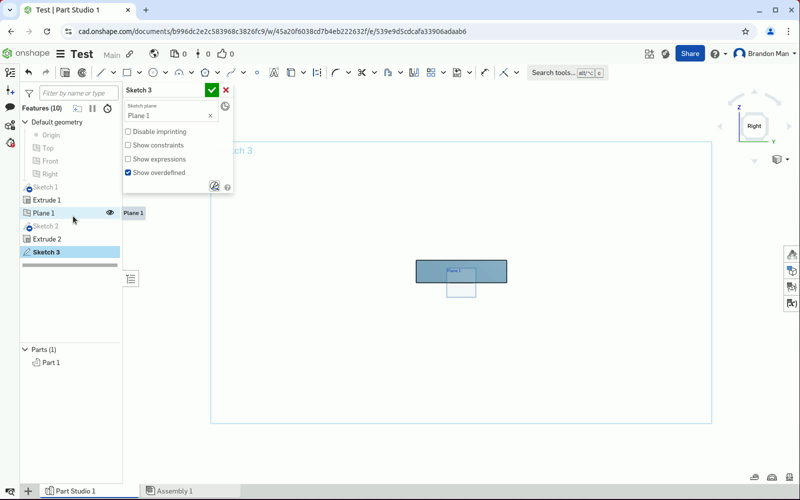
mouse_move(73, 352)
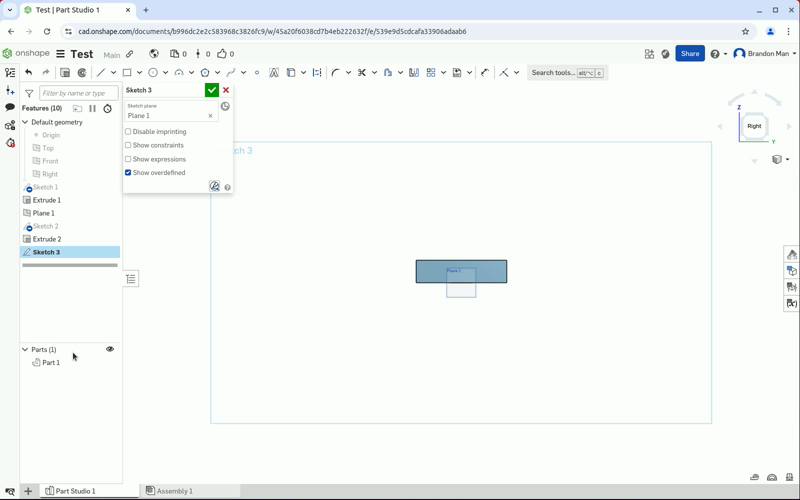
key(y)
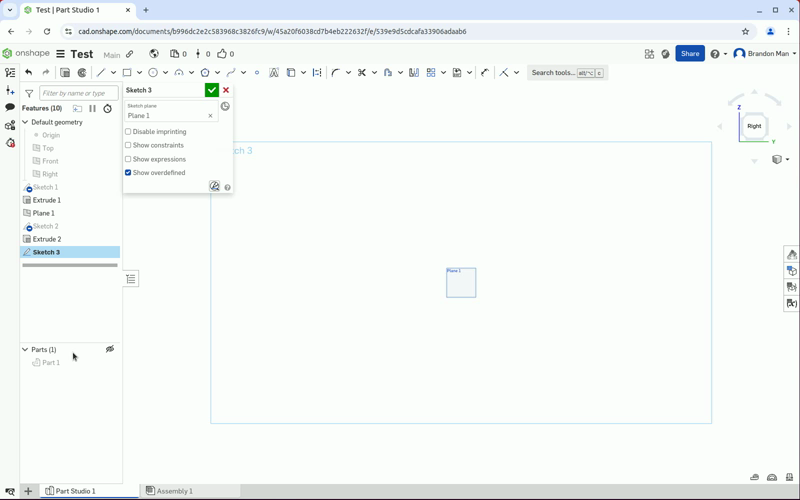
key(l)
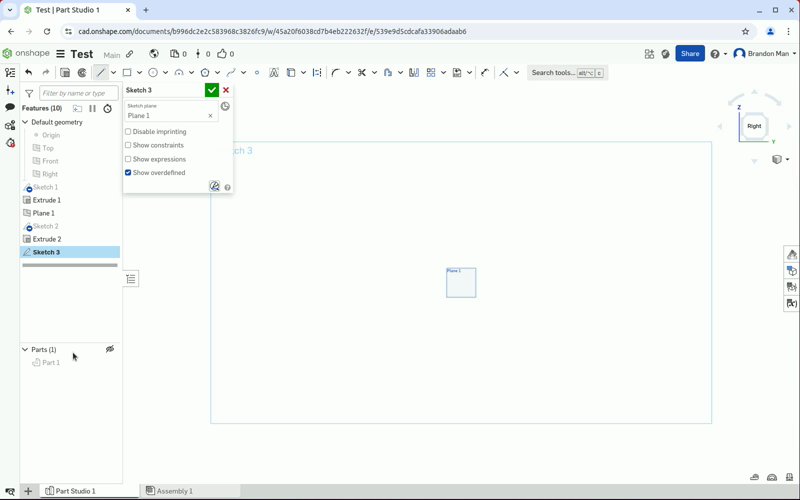
key_down(shift)
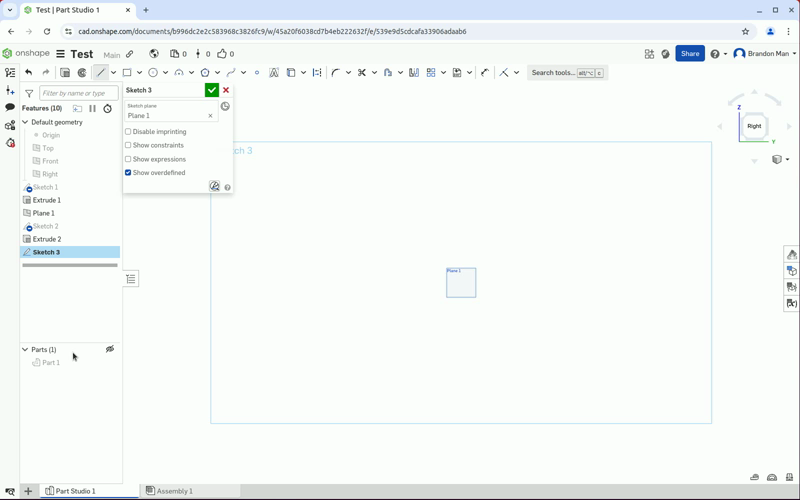
mouse_move(416, 260)
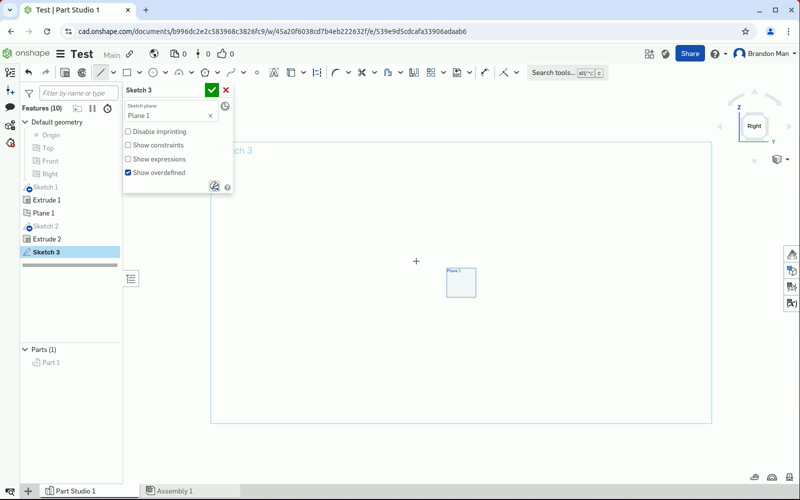
click(416, 260)
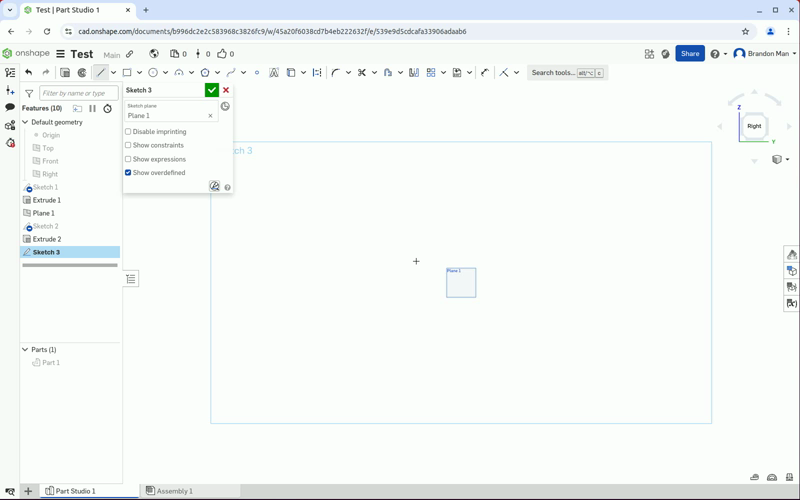
key_up(shift)
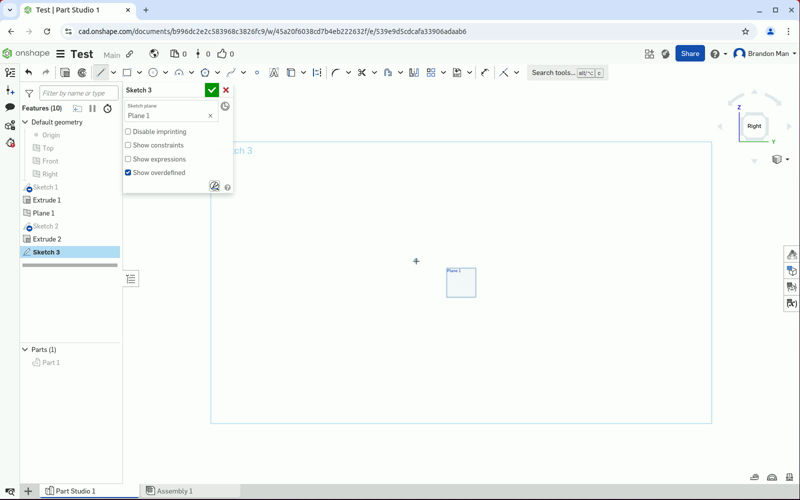
key_down(shift)
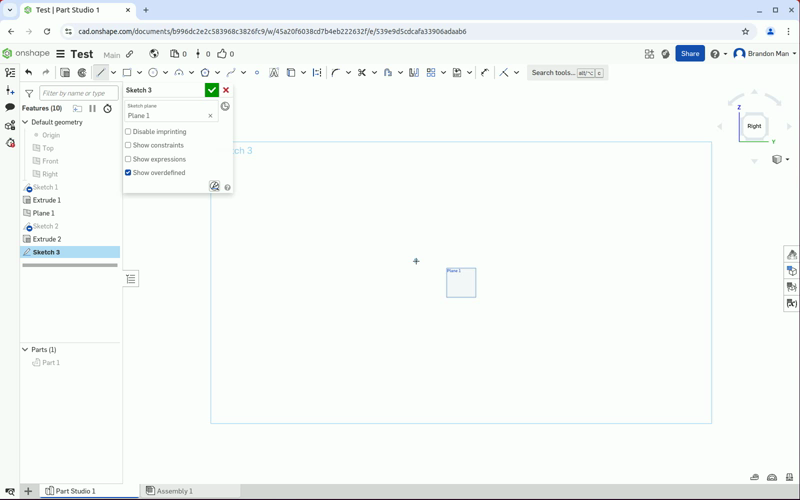
mouse_move(506, 260)
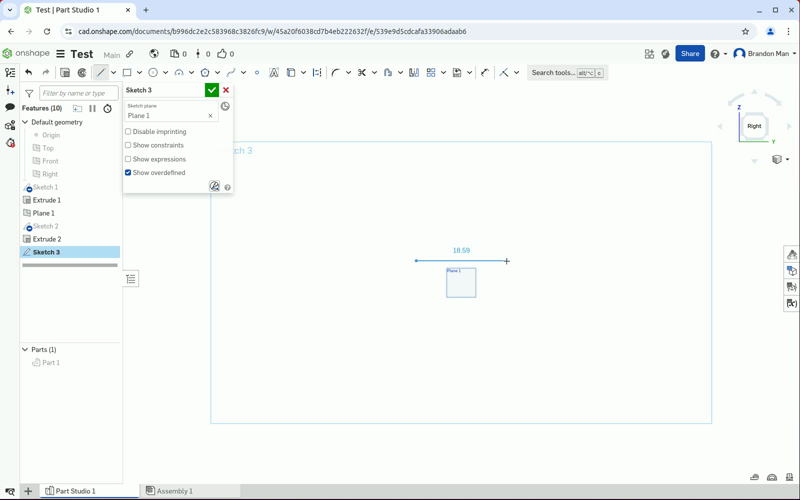
click(506, 260)
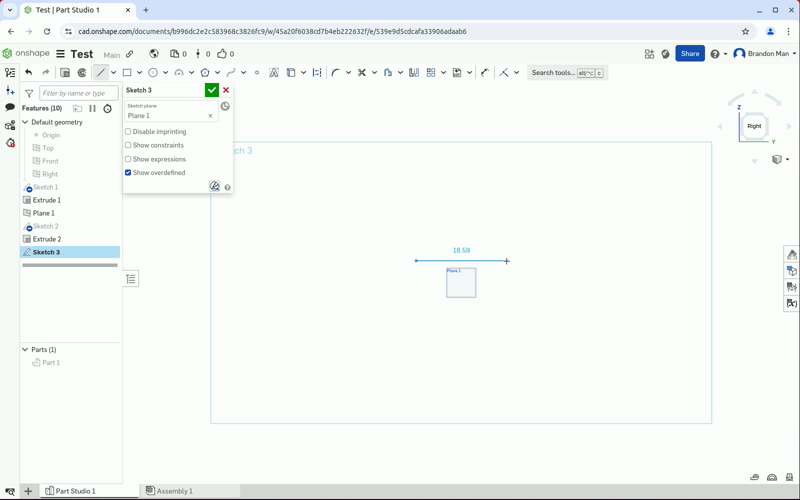
key_up(shift)
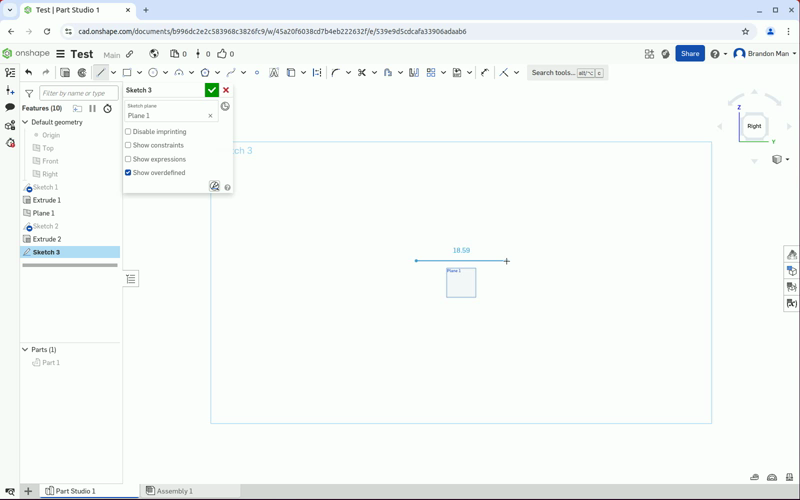
key_down(shift)
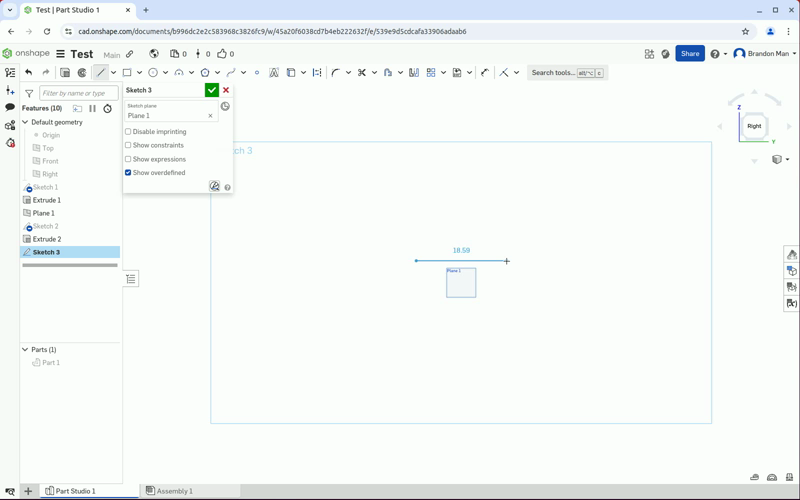
mouse_move(536, 260)
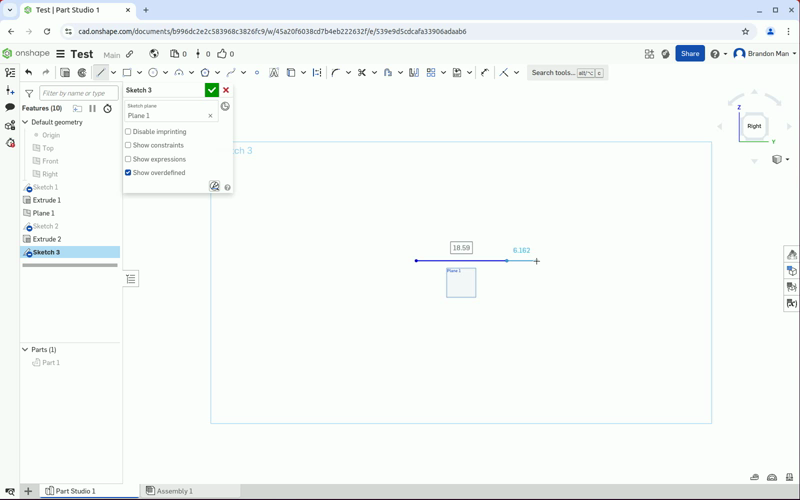
mouse_move(506, 208)
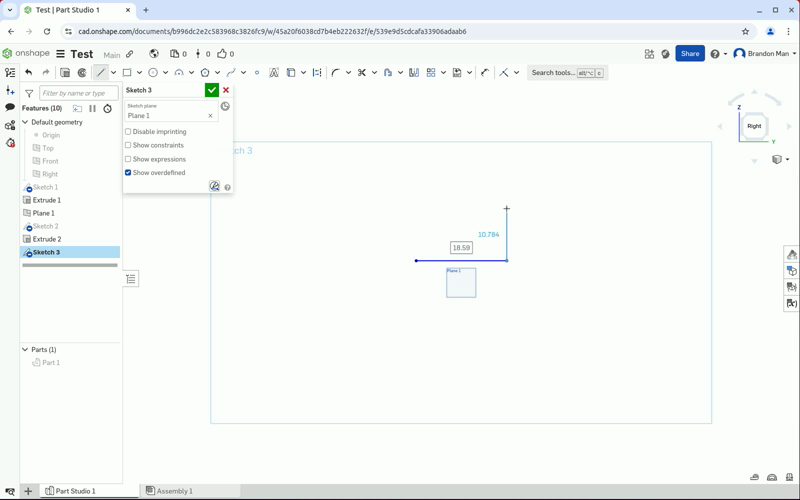
click(506, 208)
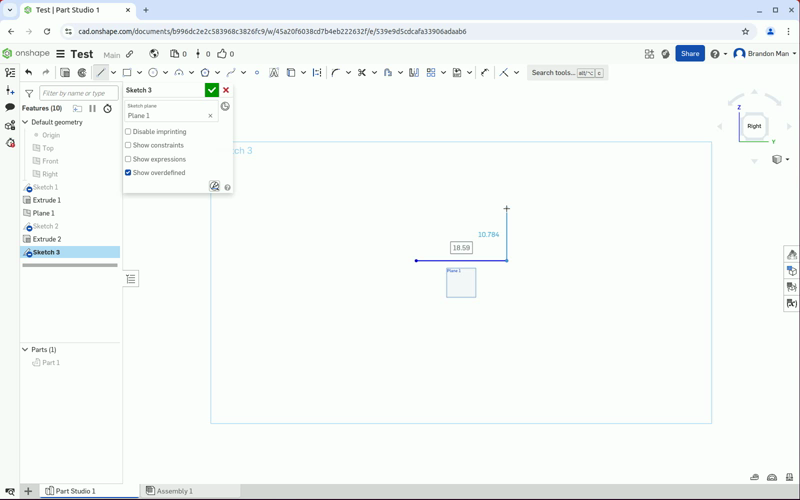
key_up(shift)
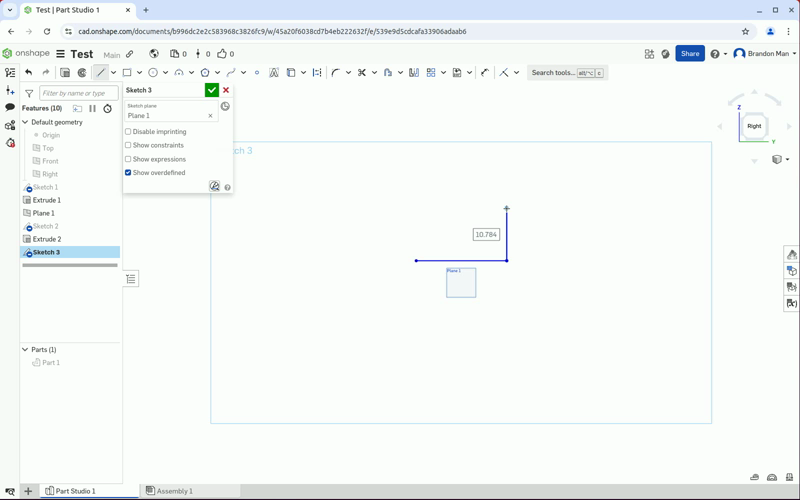
key_down(shift)
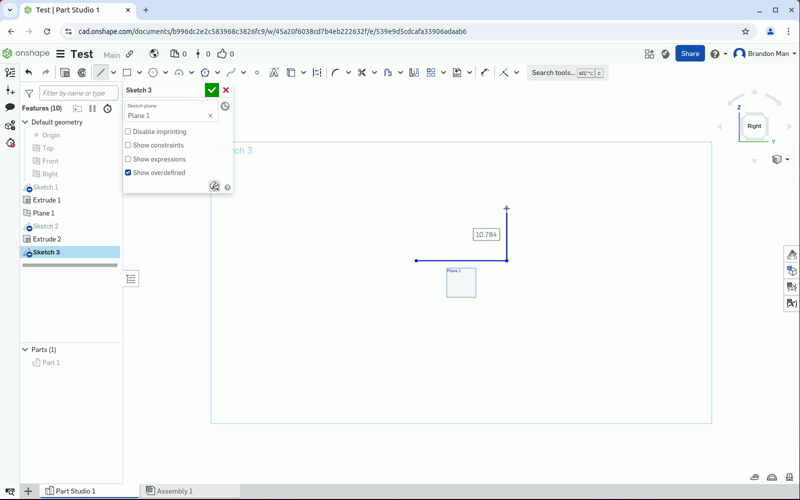
mouse_move(416, 208)
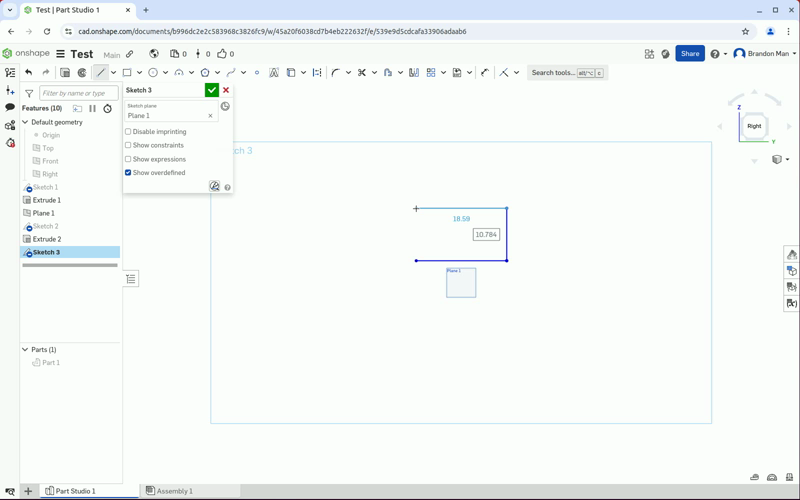
click(416, 208)
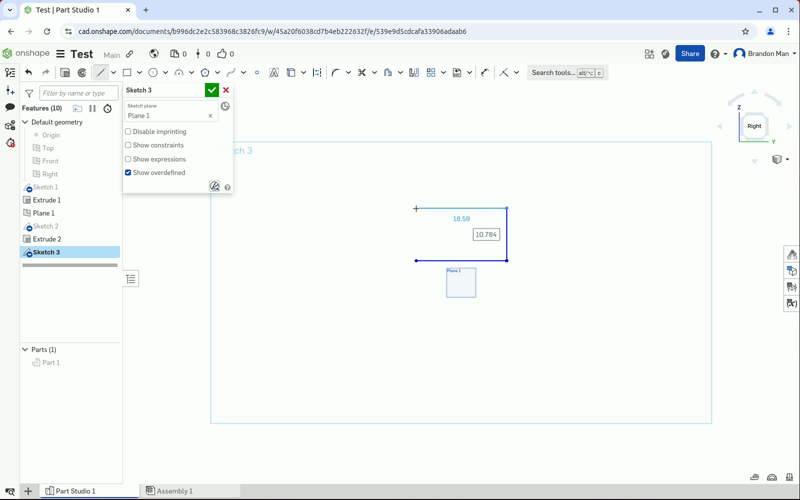
key_up(shift)
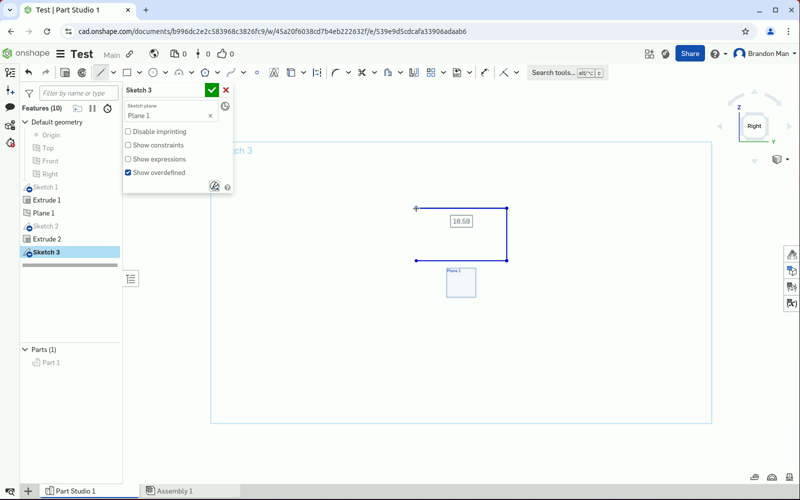
mouse_move(446, 208)
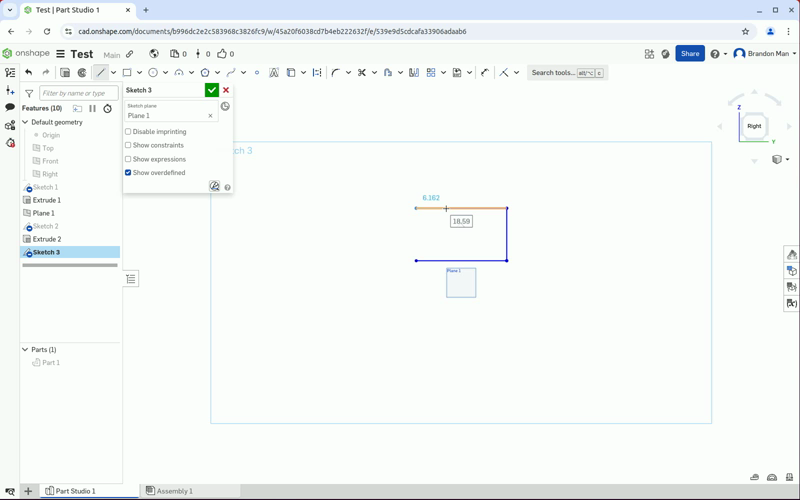
key_down(shift)
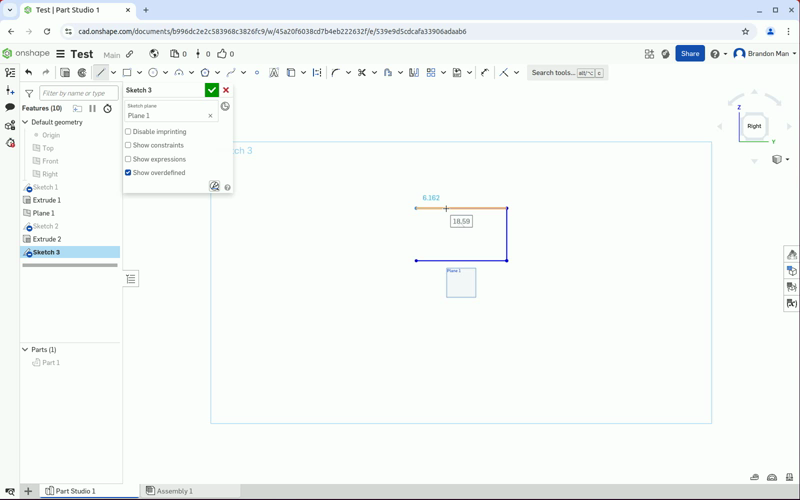
mouse_move(416, 260)
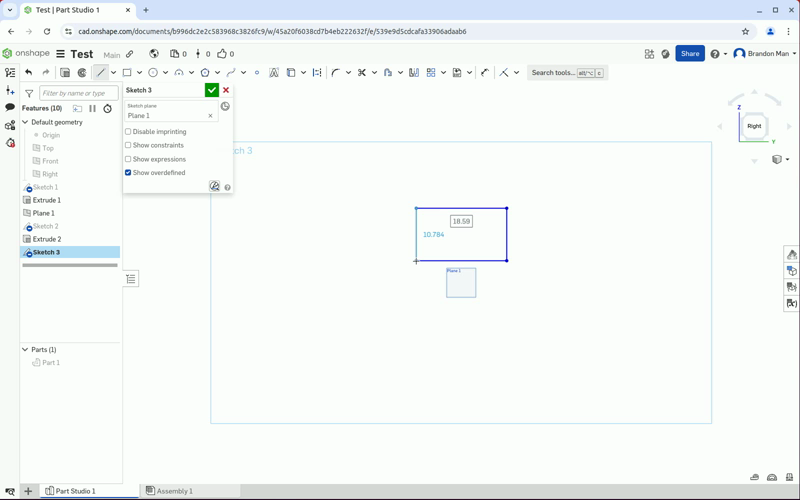
key_up(shift)
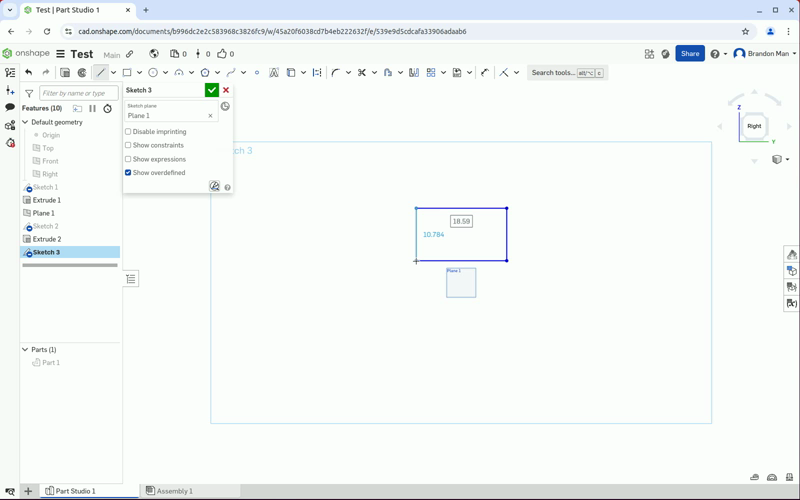
click(416, 260)
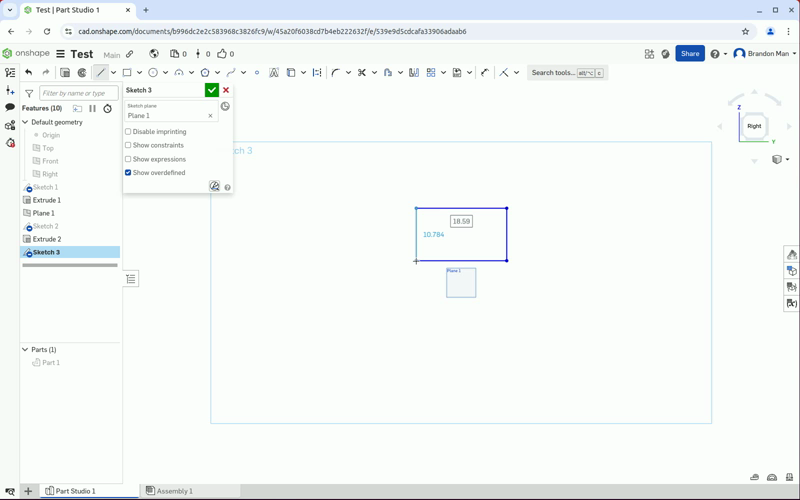
key(esc)
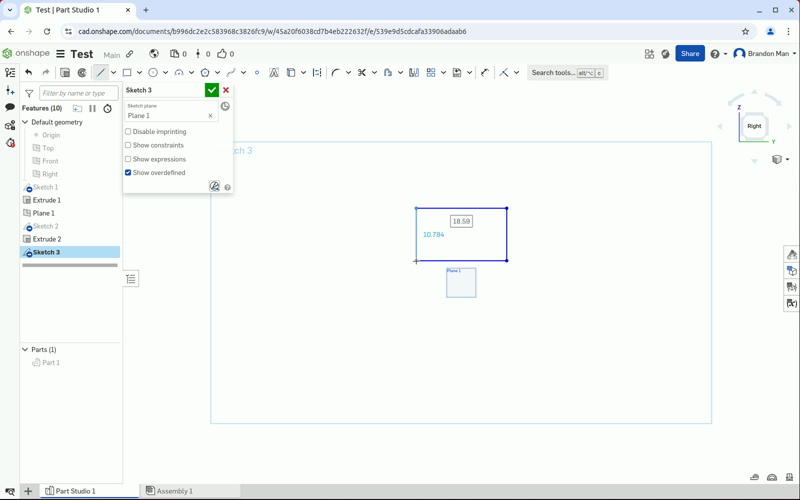
key(c)
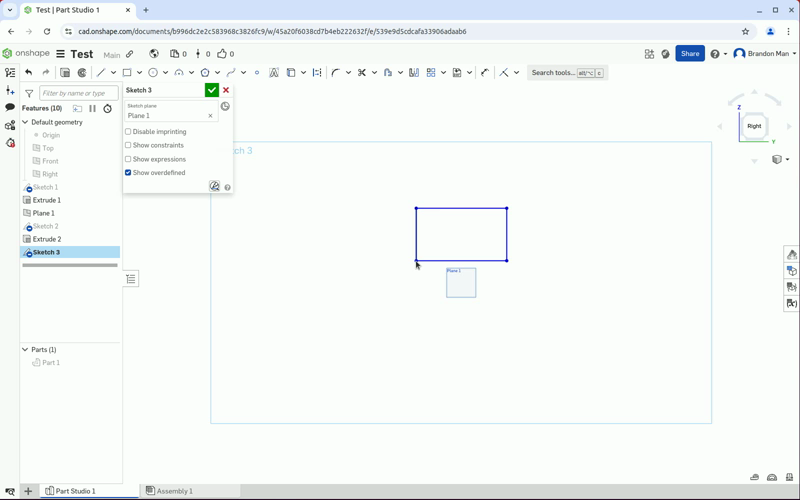
key_down(shift)
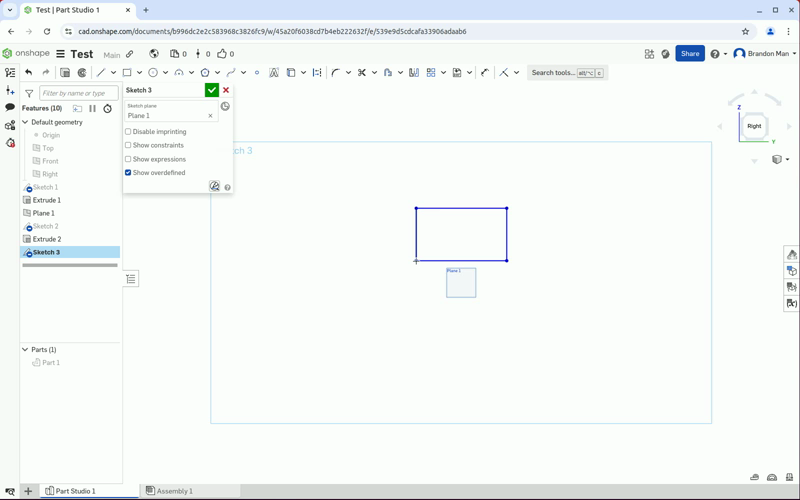
mouse_move(437, 234)
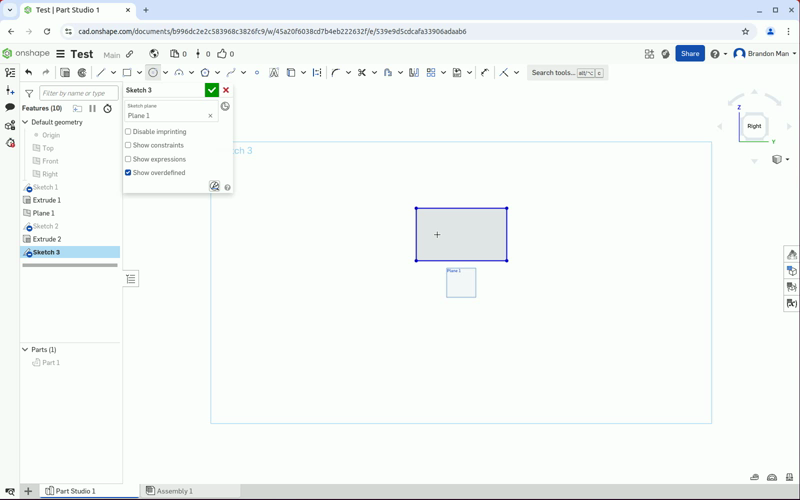
click(437, 234)
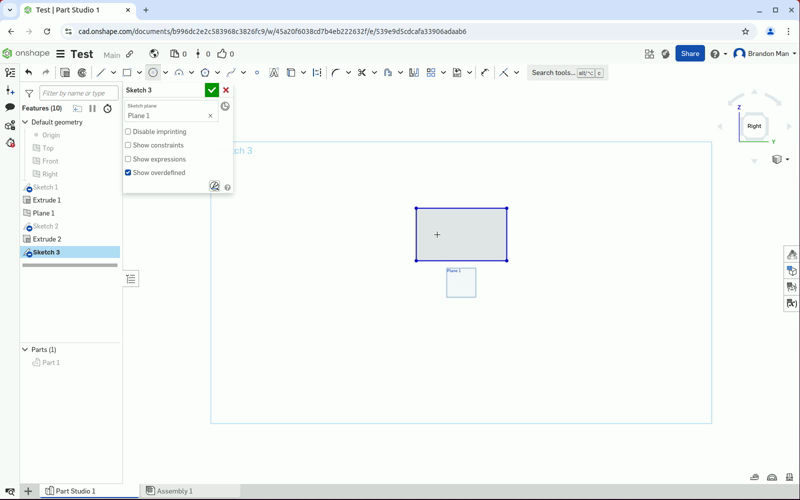
key_up(shift)
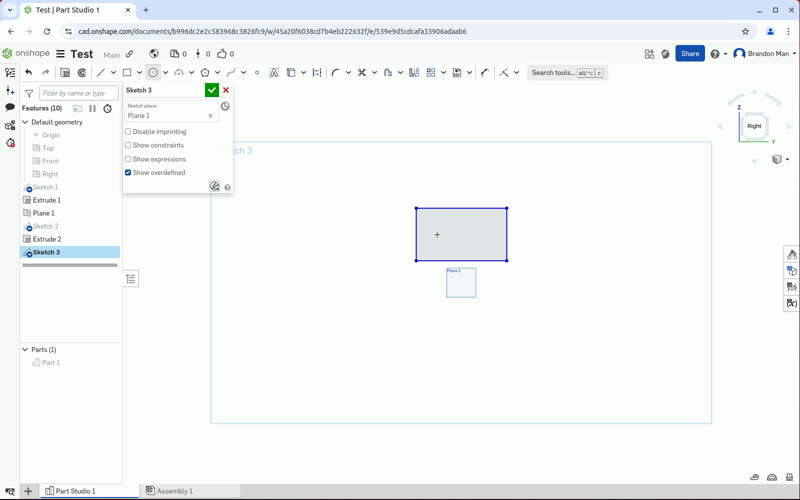
mouse_move(445, 234)
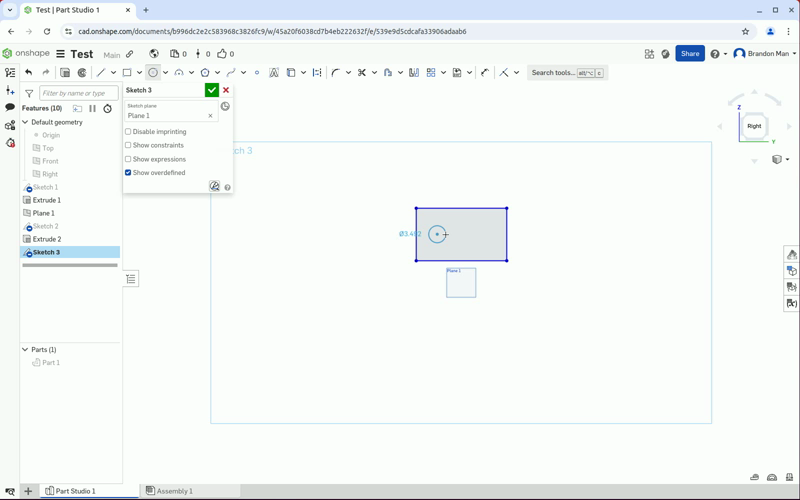
click(445, 234)
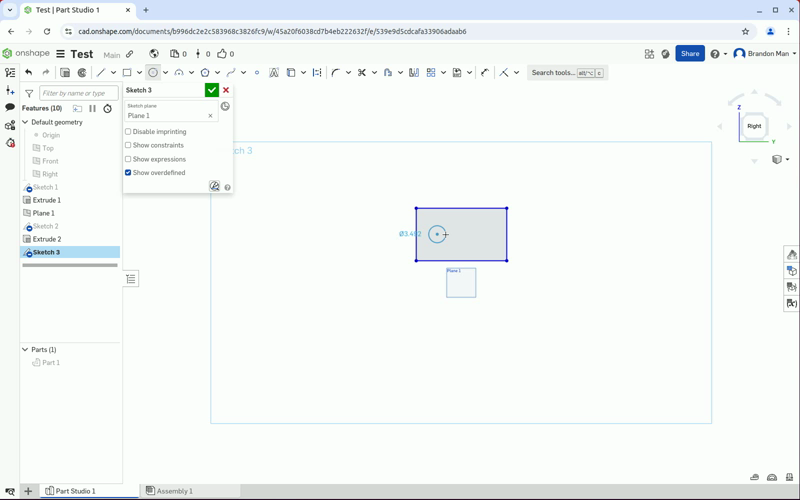
key(esc)
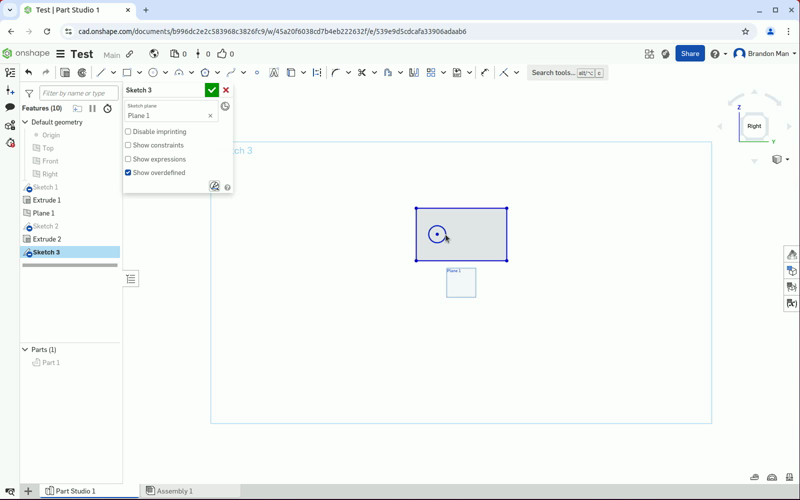
key(c)
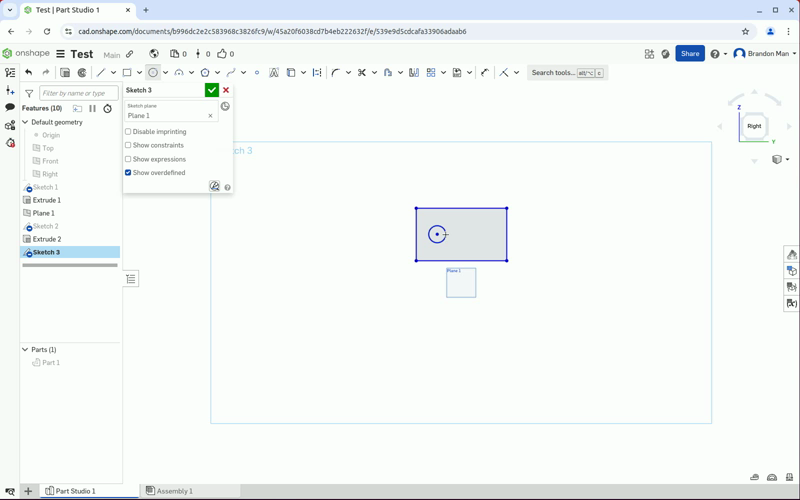
key_down(shift)
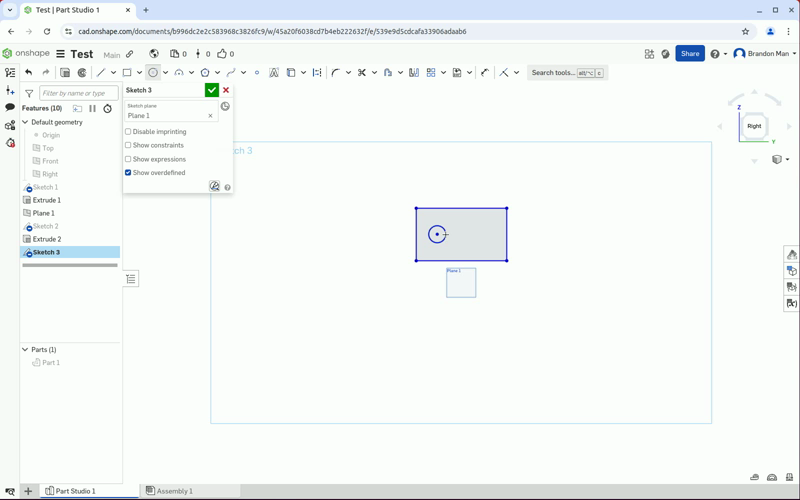
mouse_move(485, 234)
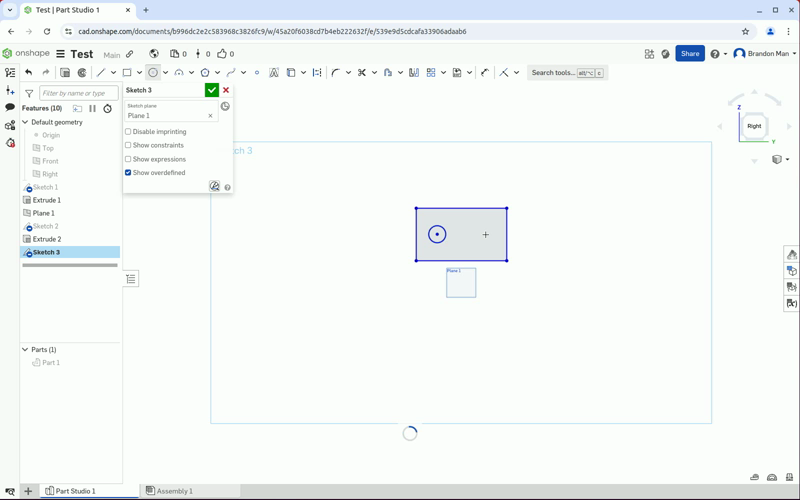
click(485, 234)
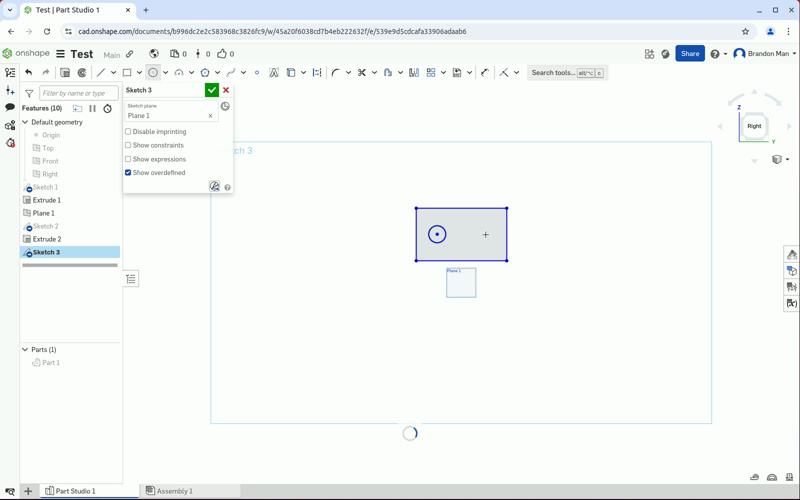
key_up(shift)
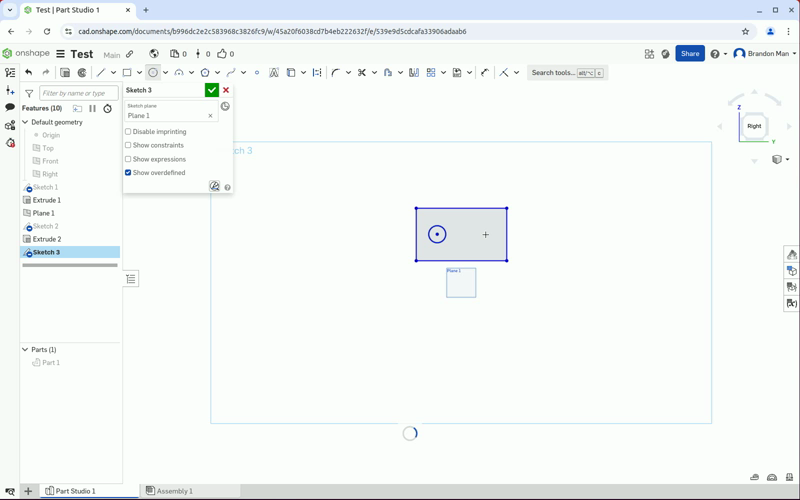
mouse_move(494, 234)
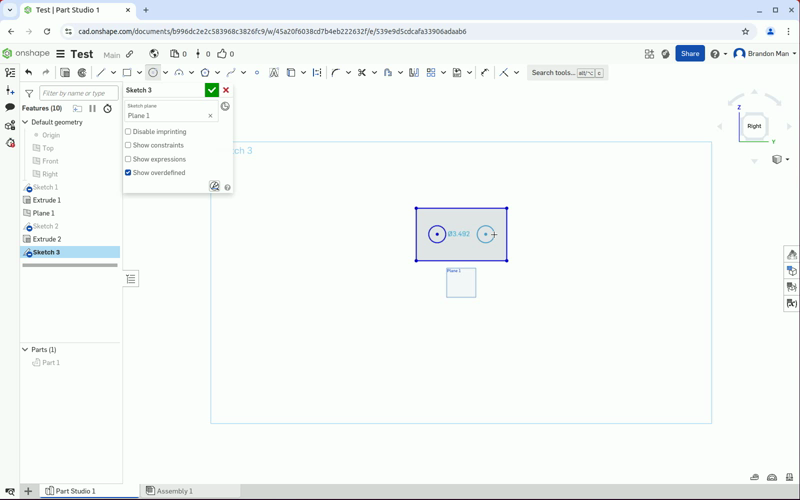
click(494, 234)
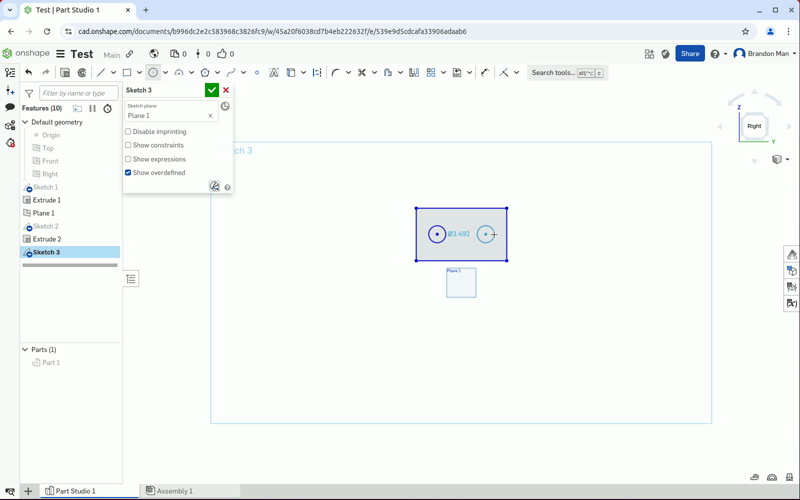
key(esc)
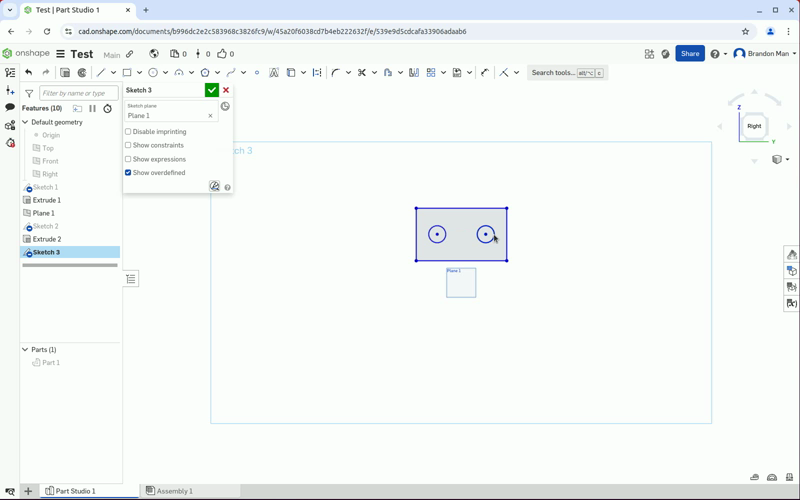
mouse_move(503, 247)
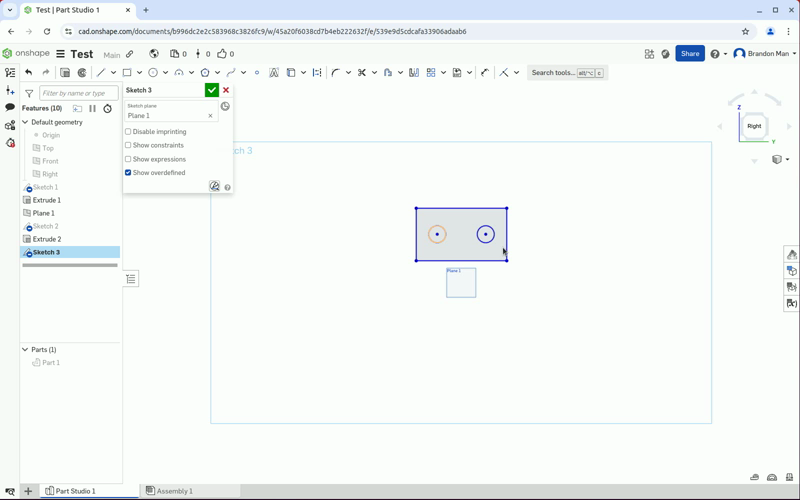
click(503, 247)
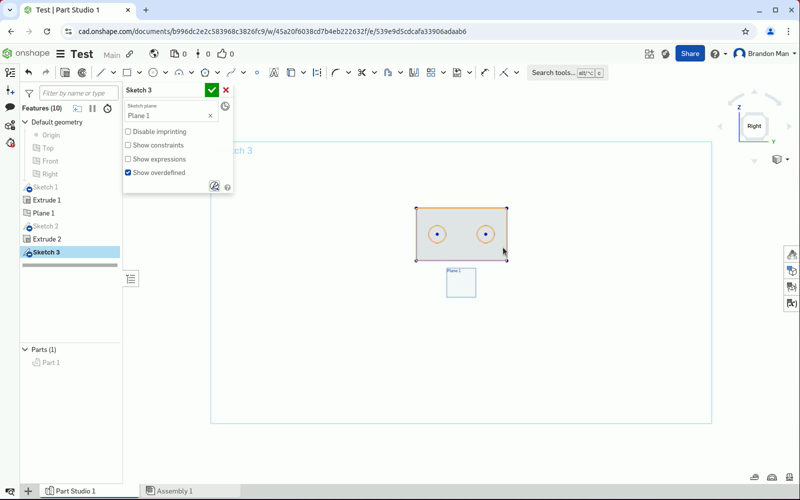
mouse_move(73, 352)
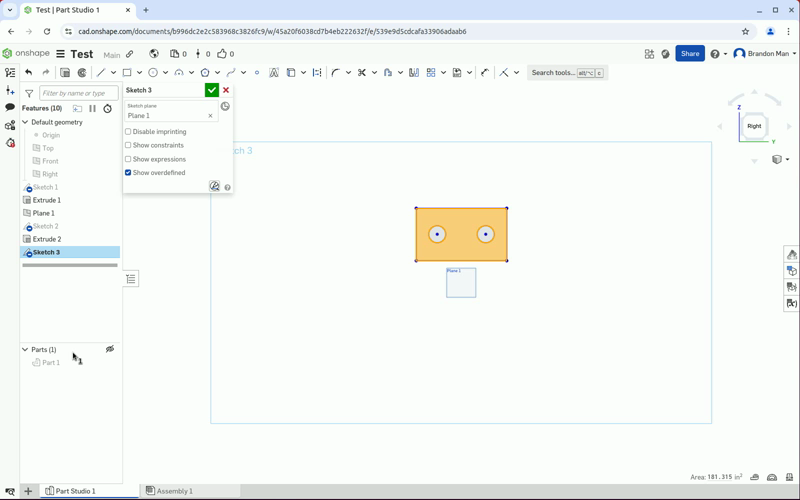
key(shift+y)
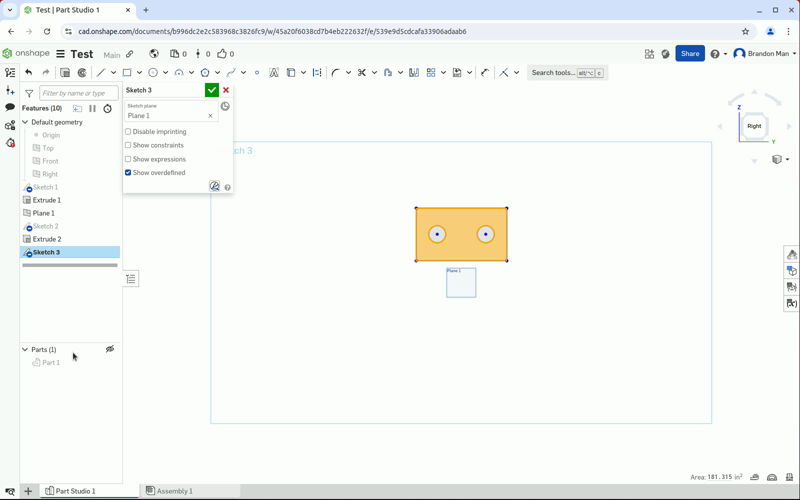
key(shift+e)
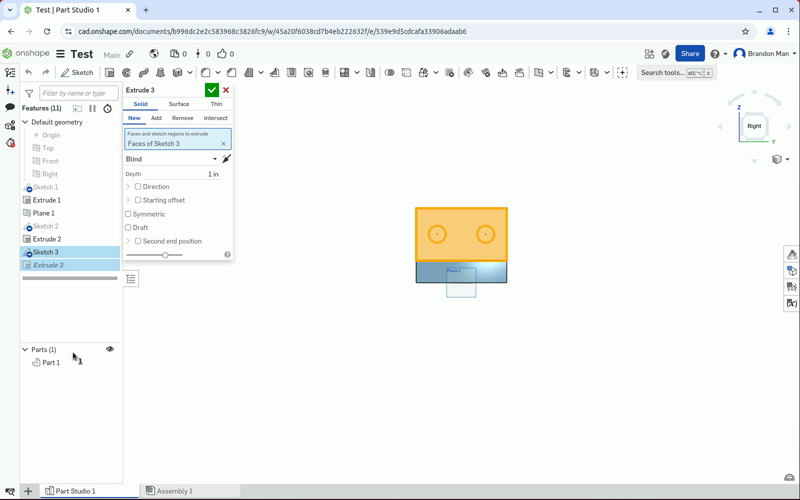
mouse_move(143, 106)
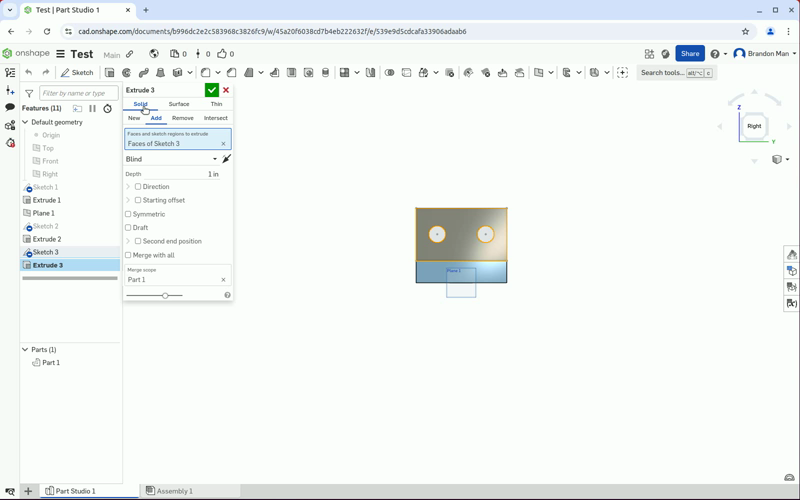
click(143, 106)
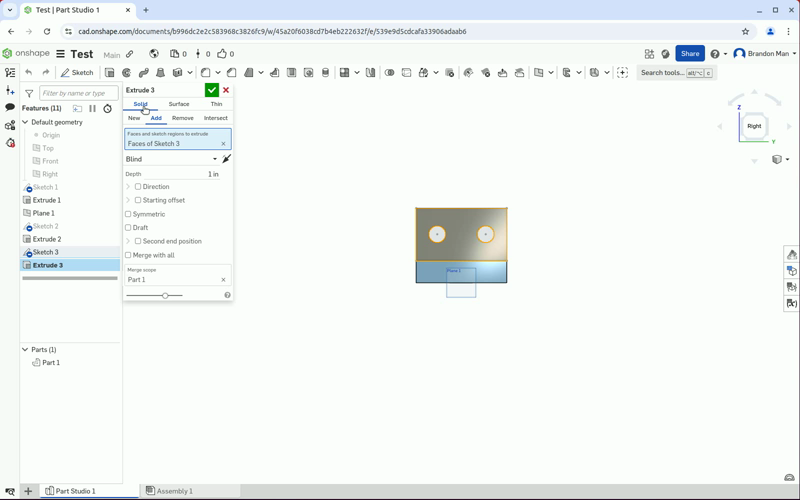
mouse_move(137, 120)
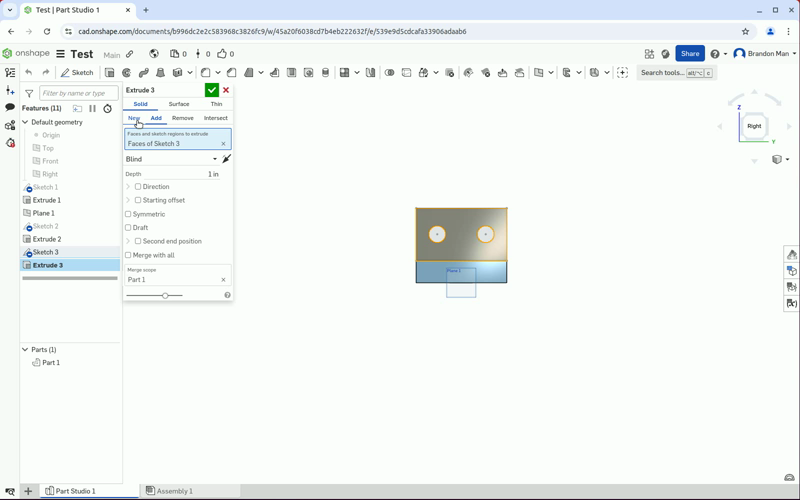
click(137, 120)
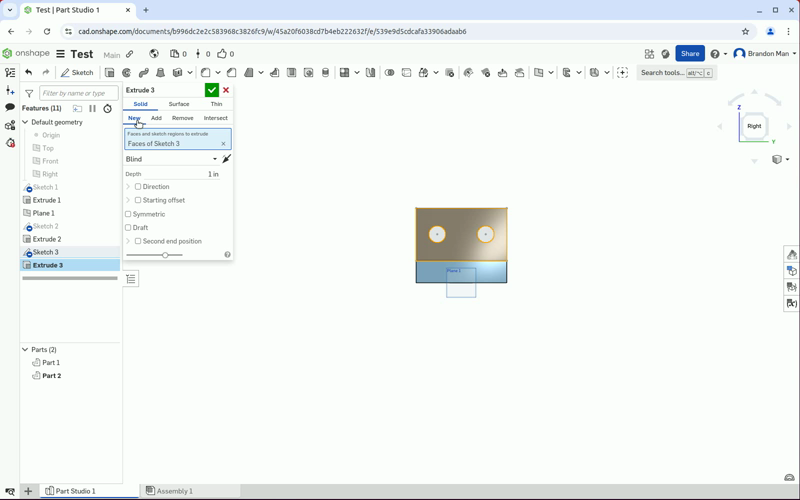
key(tab, 4)
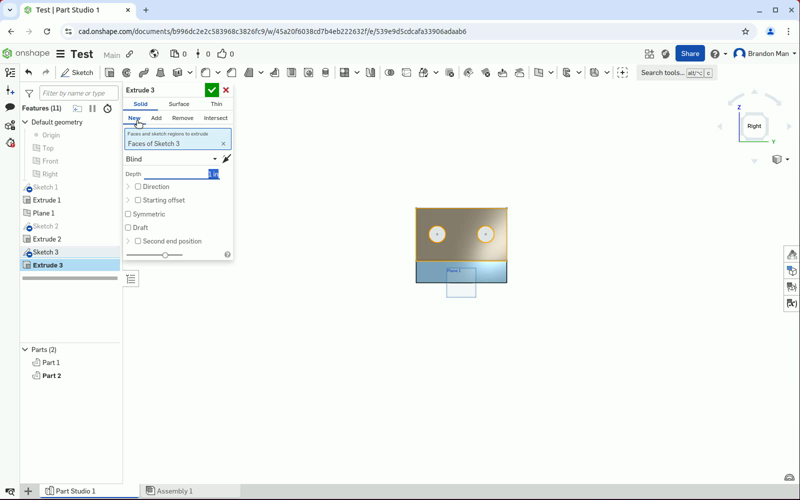
text(-4.574)
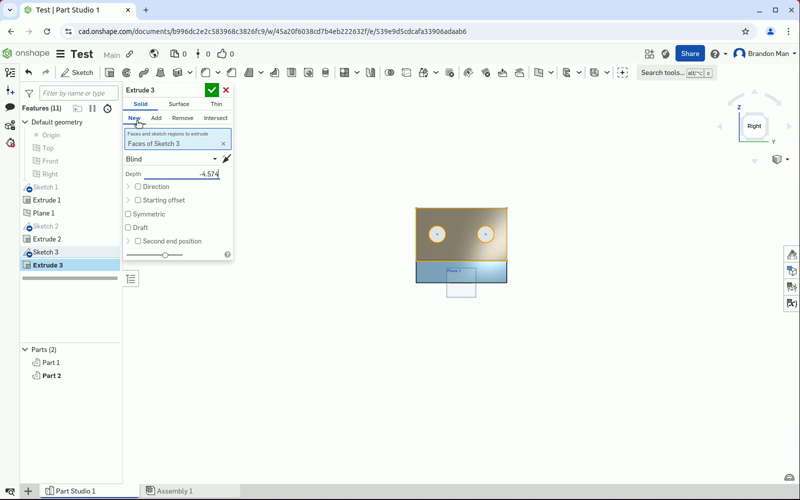
key(enter)
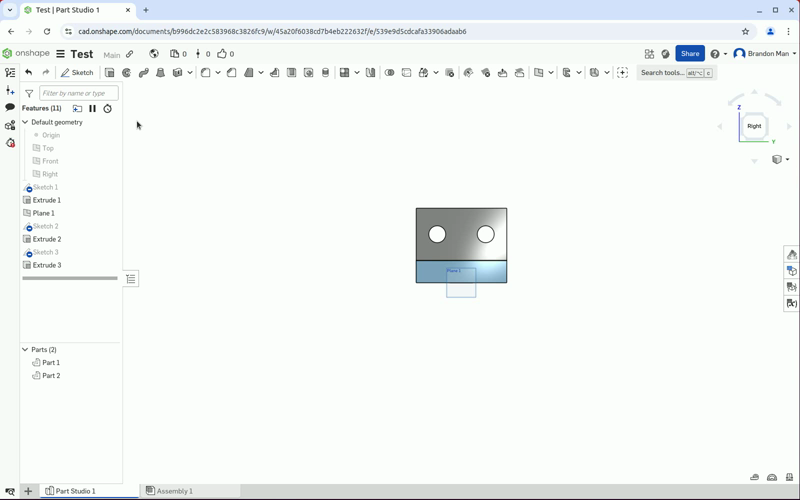
key(shift+h)
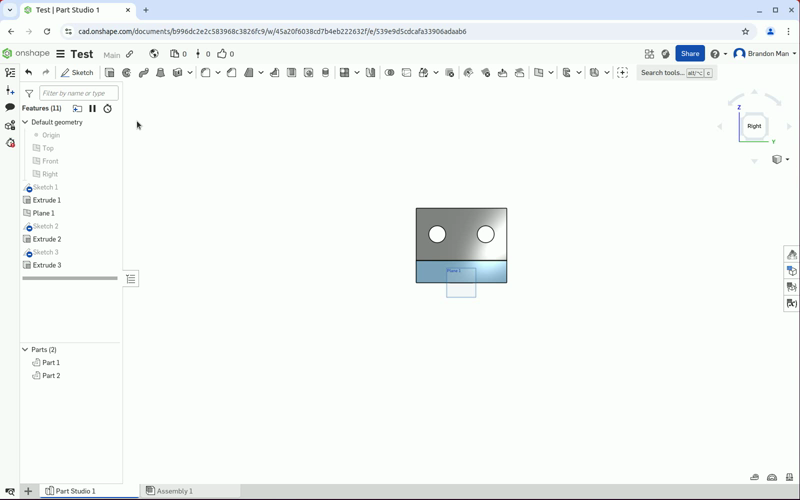
key(shift+h)
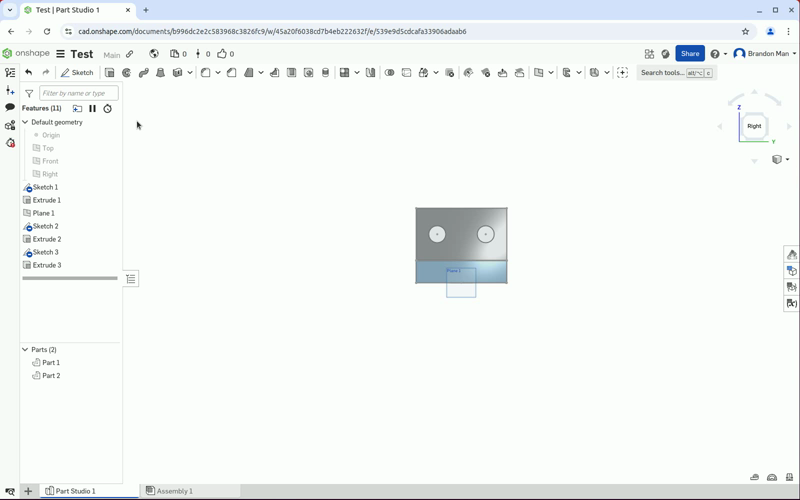
key(shift+7)
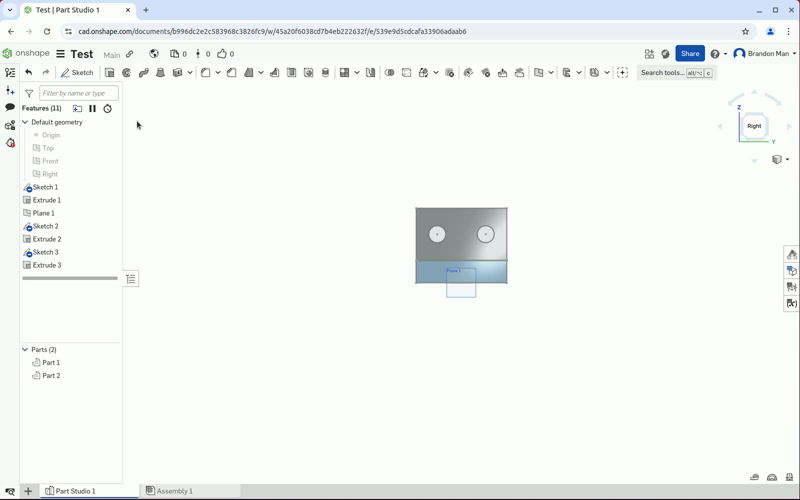
key(right, 2)
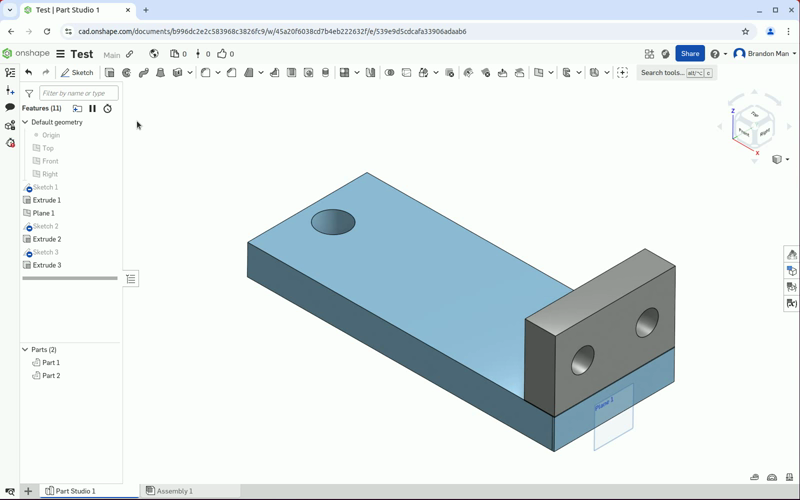
key(down, 2)
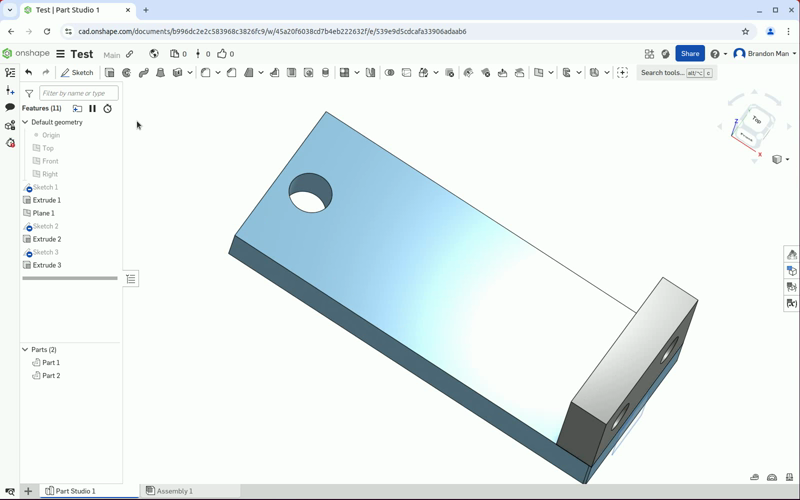
key(up, 2)
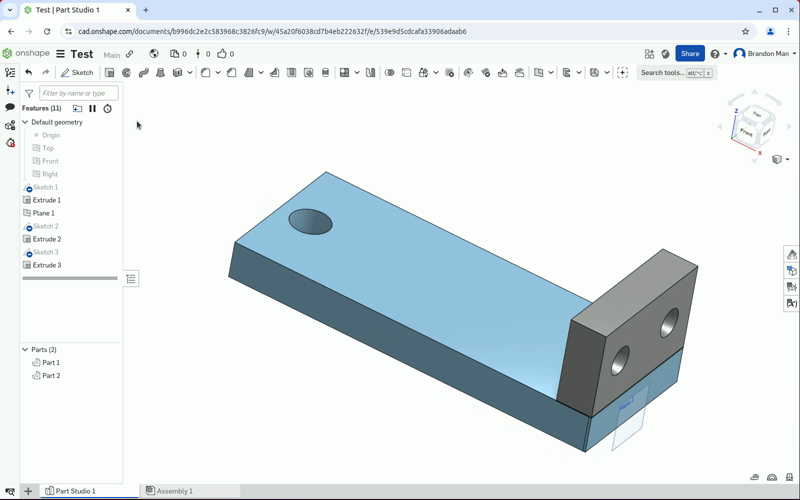
key(left, 2)
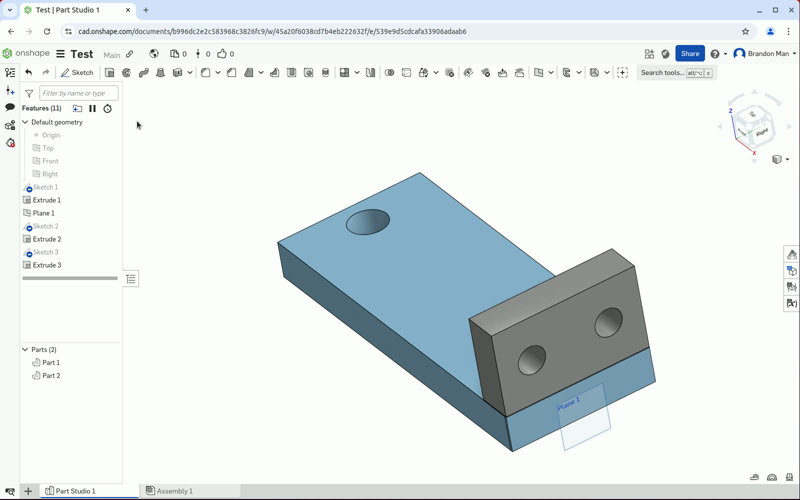
mouse_move(73, 189)
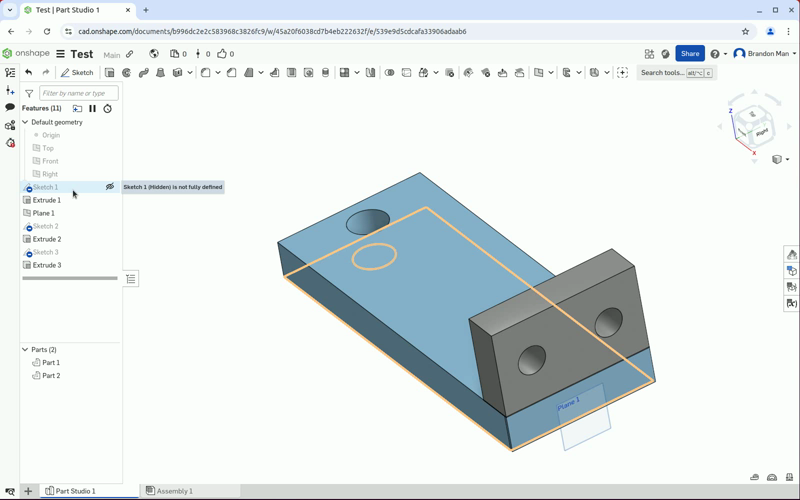
click(73, 189)